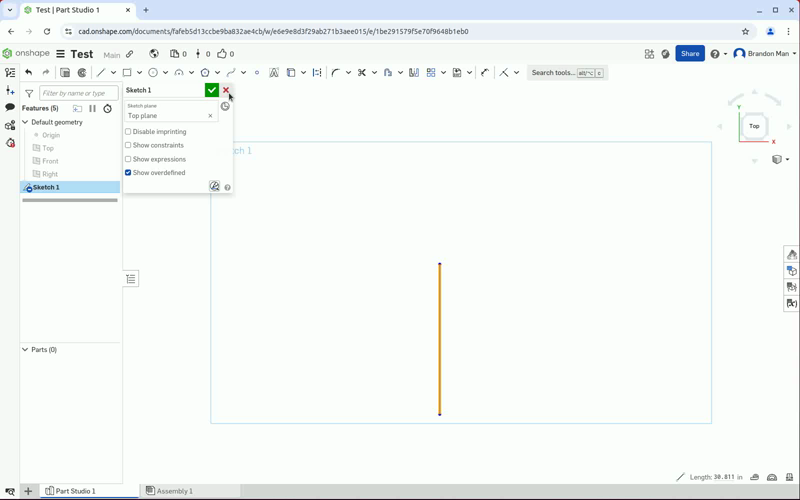
key(shift+h)
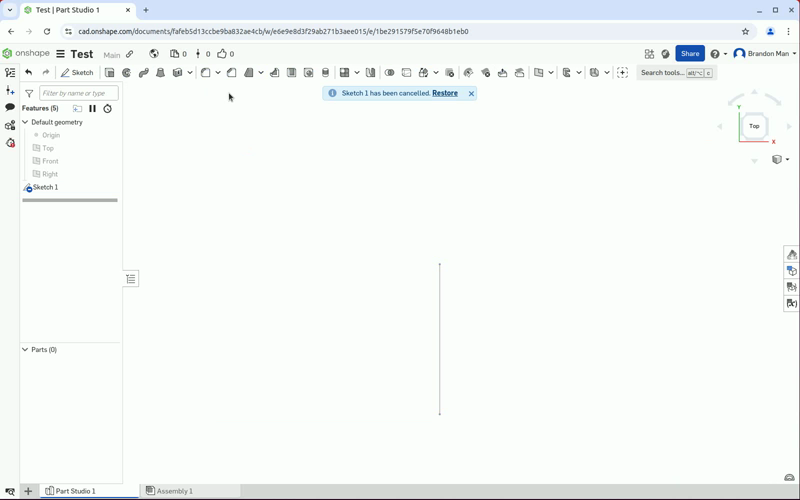
key(shift+s)
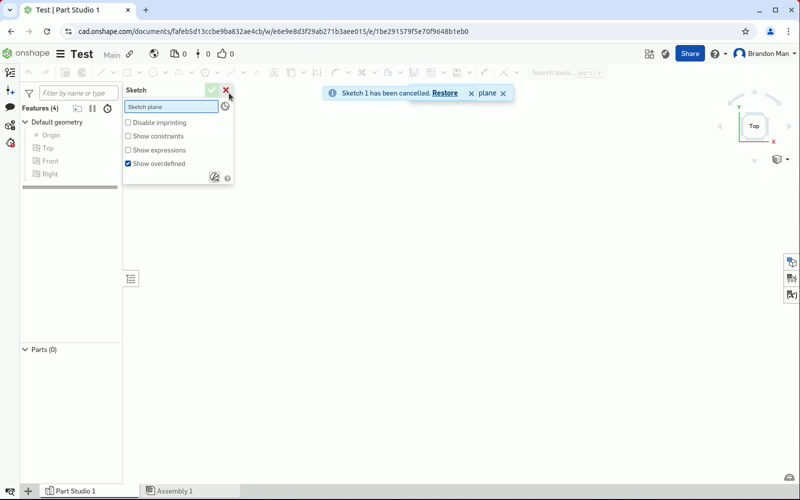
mouse_move(73, 150)
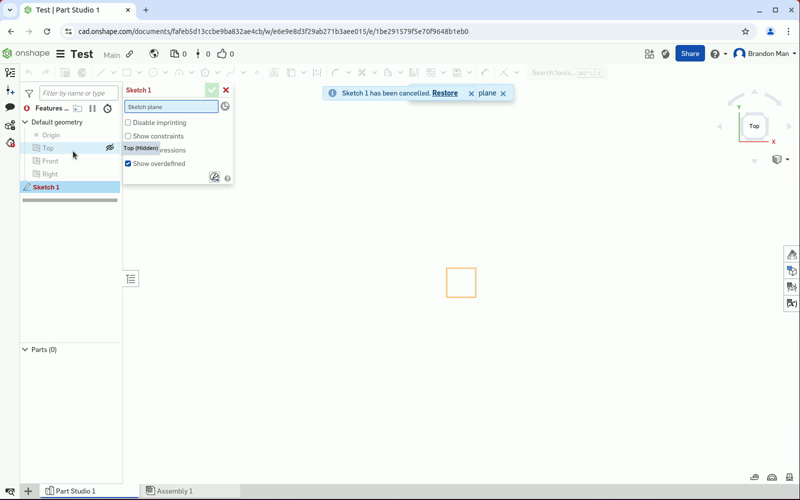
click(73, 150)
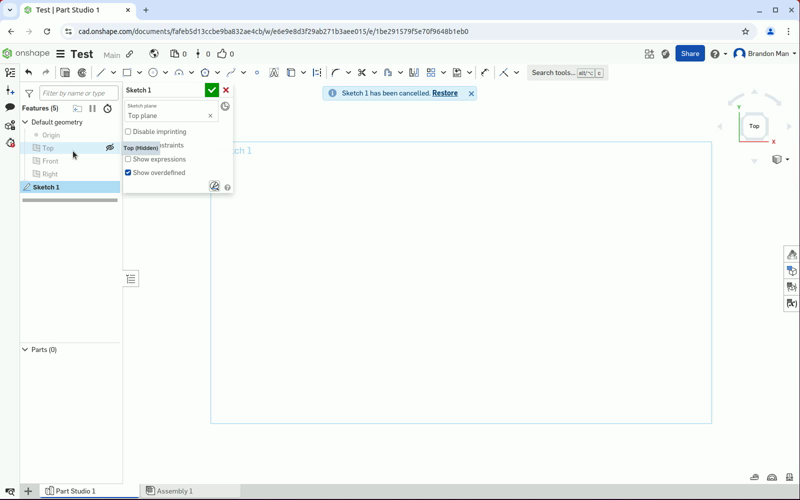
mouse_move(73, 352)
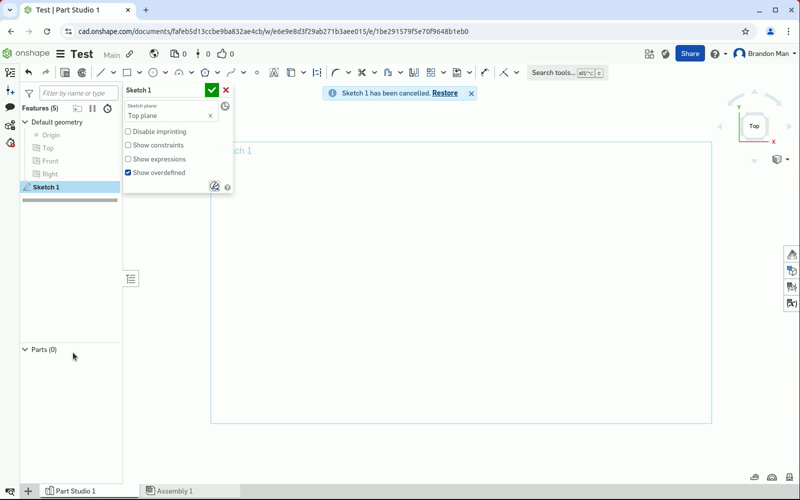
key(y)
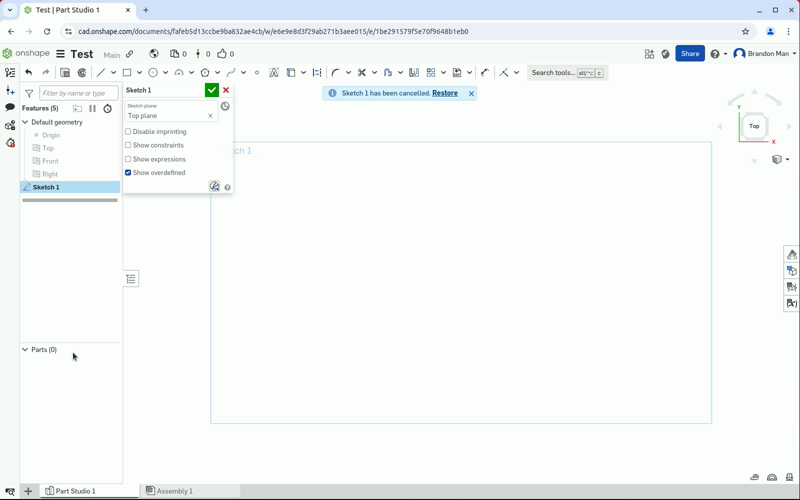
key(l)
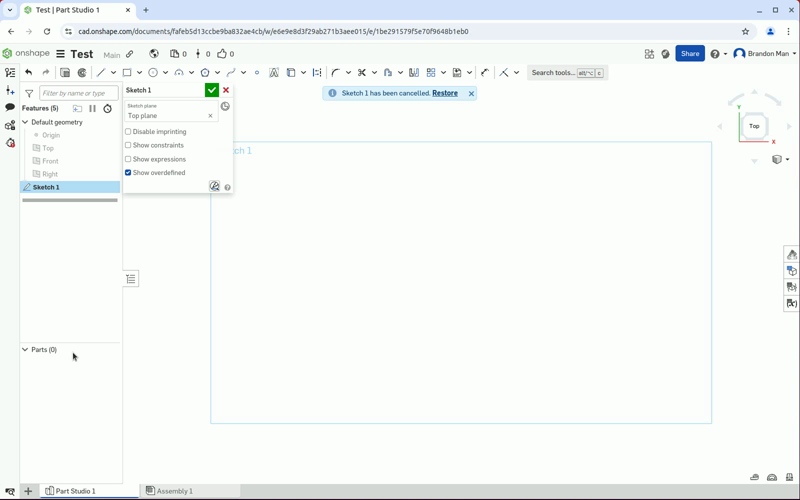
key_down(shift)
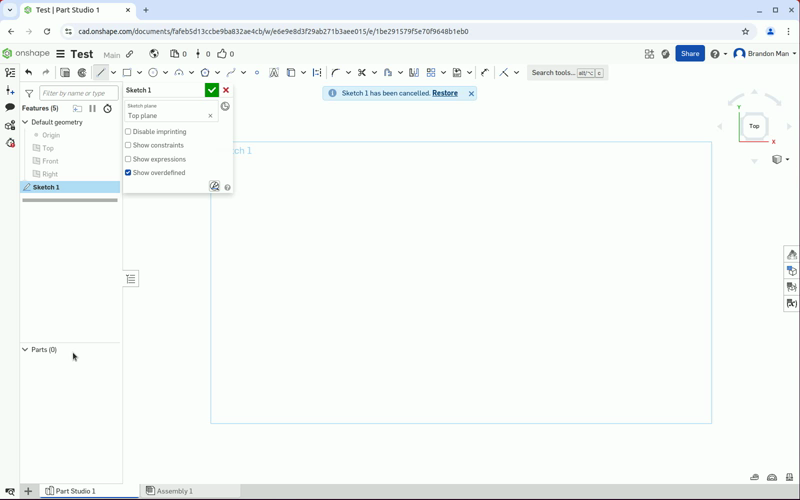
mouse_move(348, 395)
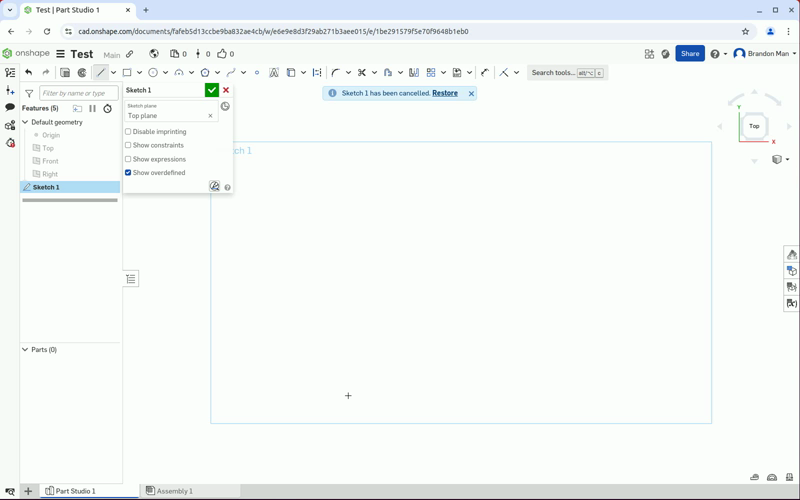
click(348, 395)
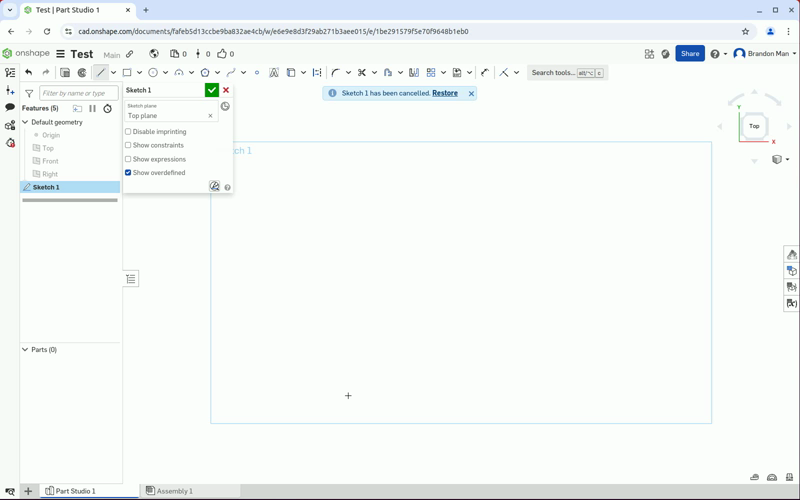
key_up(shift)
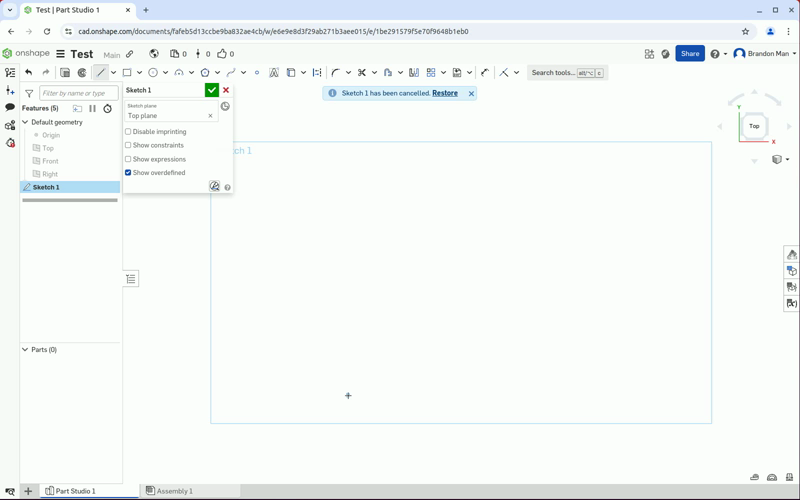
key_down(shift)
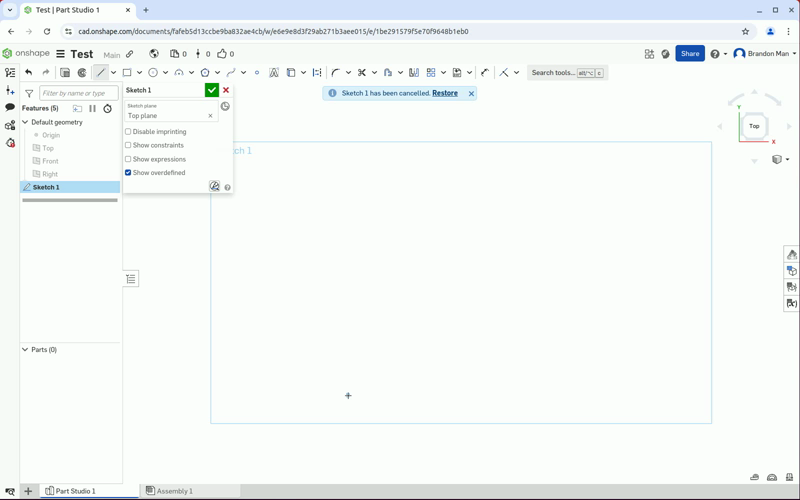
mouse_move(572, 395)
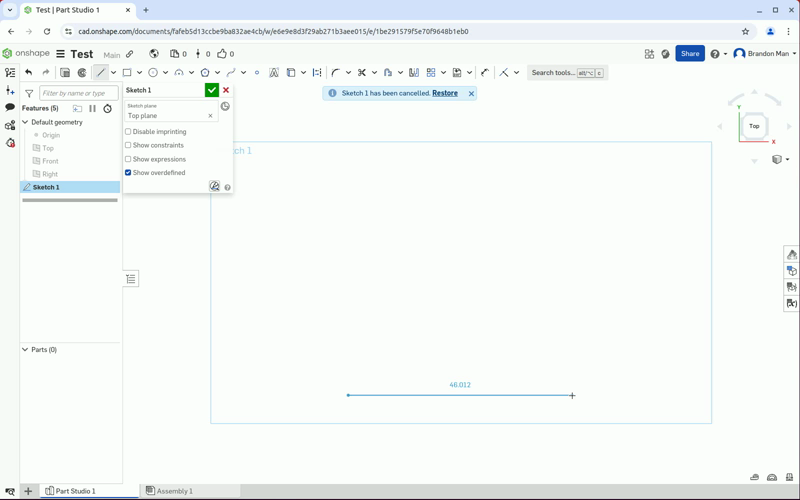
click(572, 395)
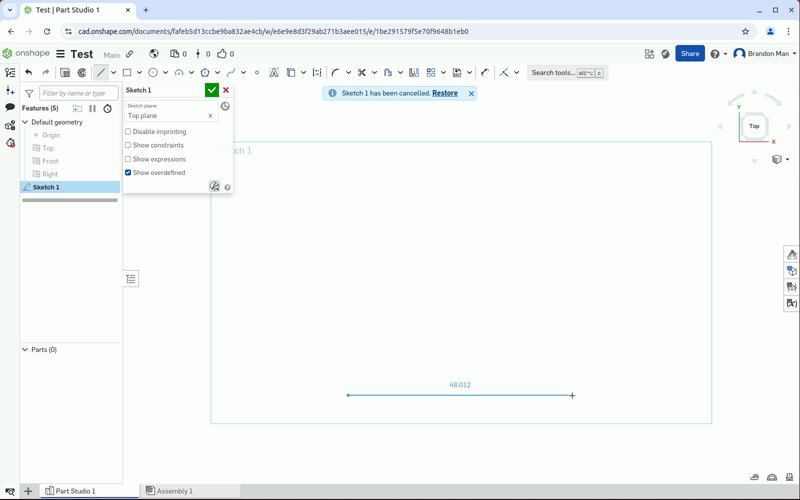
key_up(shift)
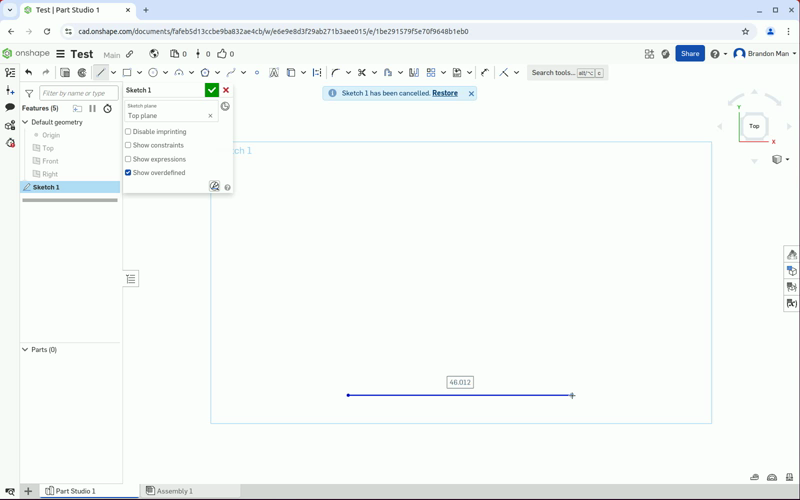
key_down(shift)
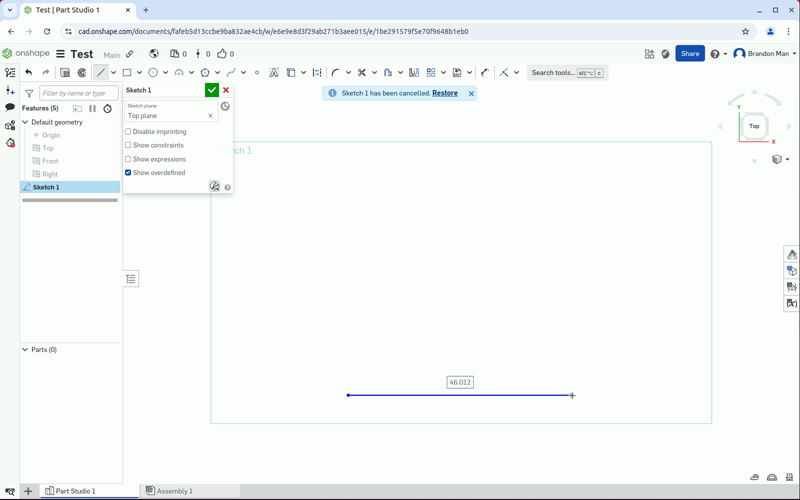
mouse_move(572, 171)
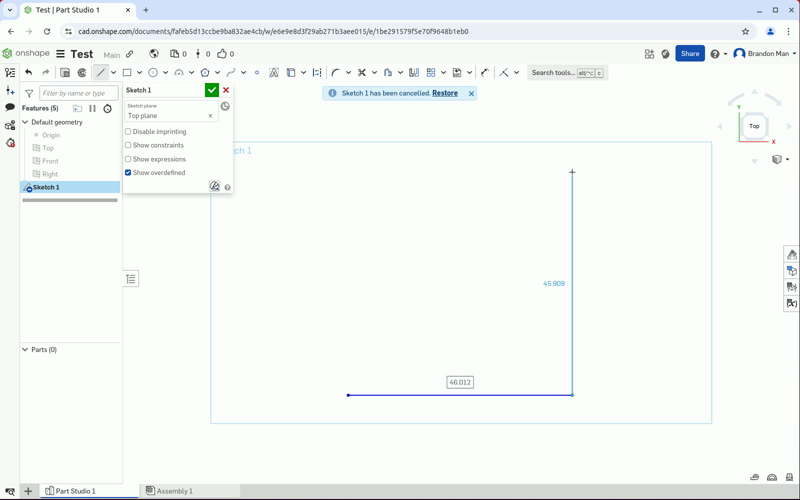
click(572, 171)
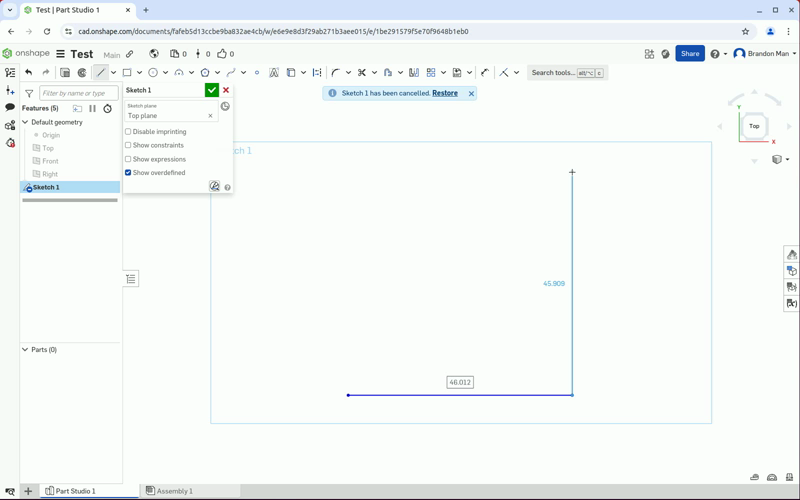
key_up(shift)
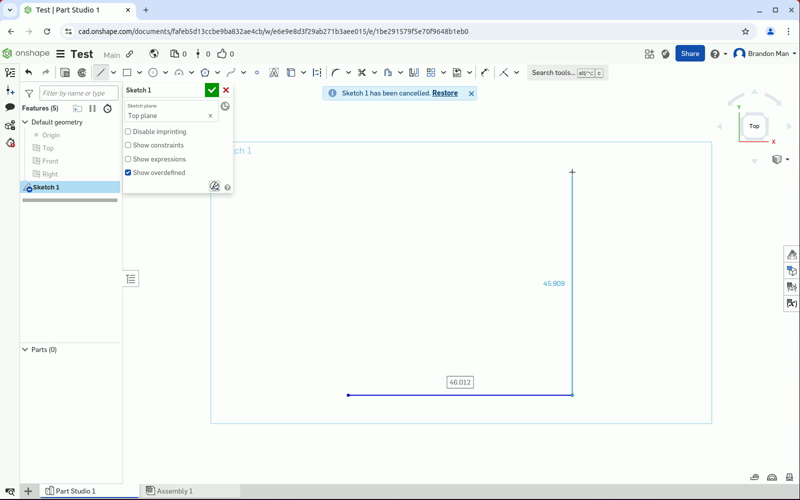
key_down(shift)
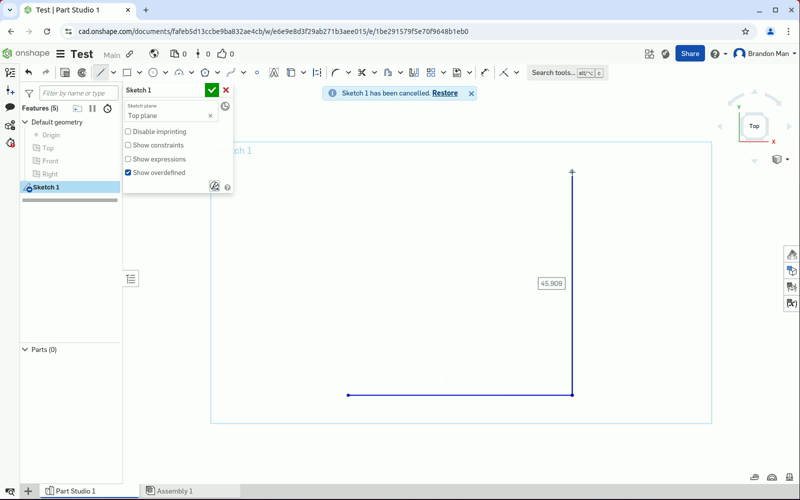
mouse_move(348, 171)
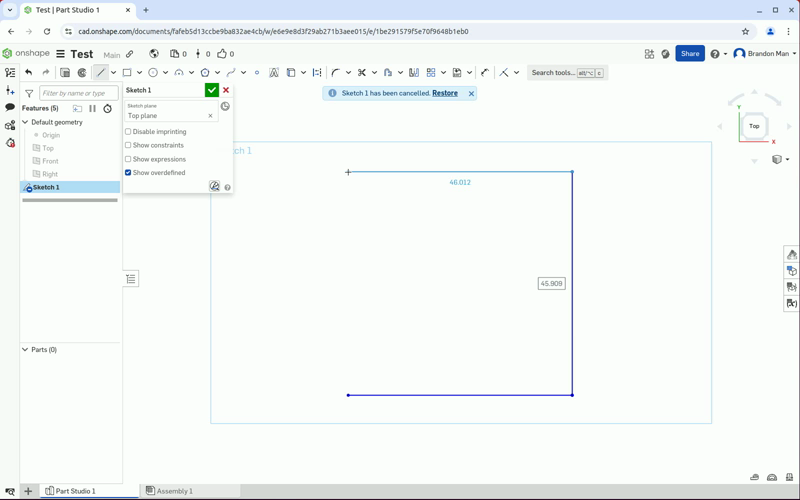
click(348, 171)
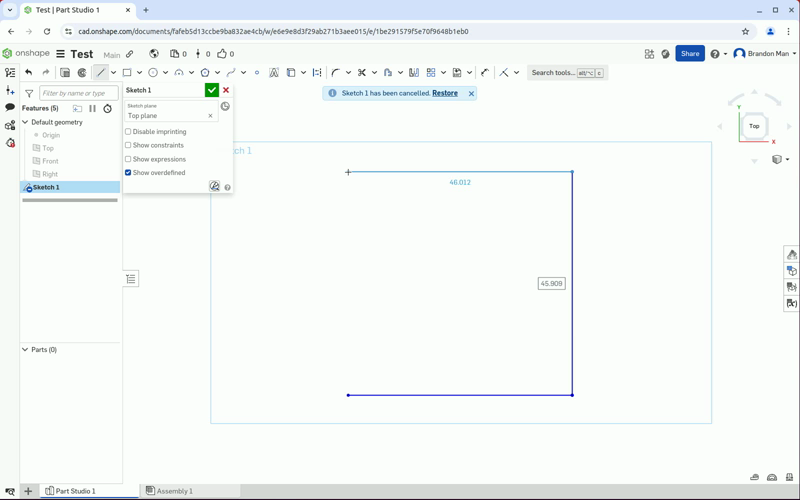
key_up(shift)
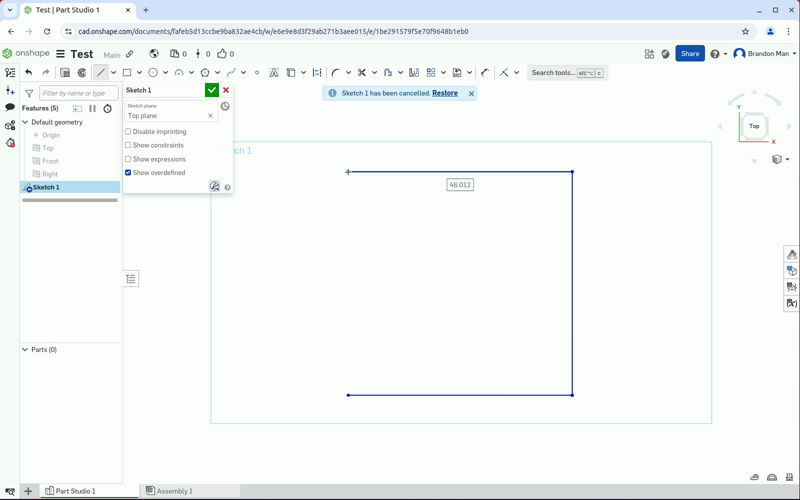
key_down(shift)
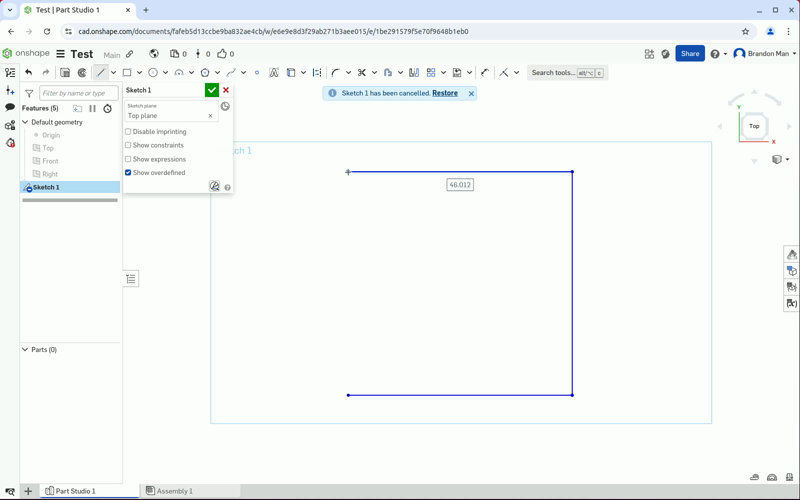
mouse_move(348, 395)
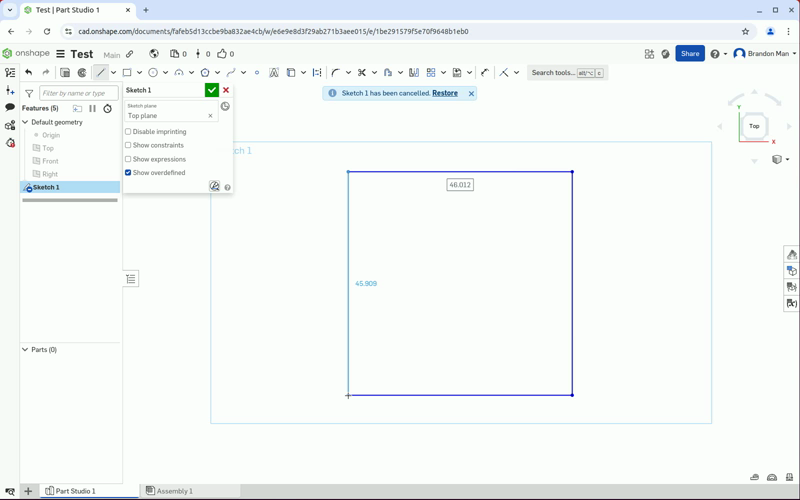
key_up(shift)
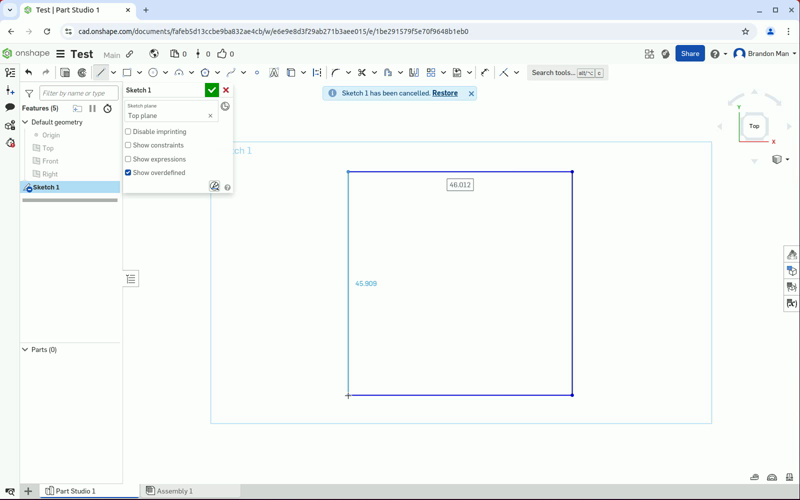
click(348, 395)
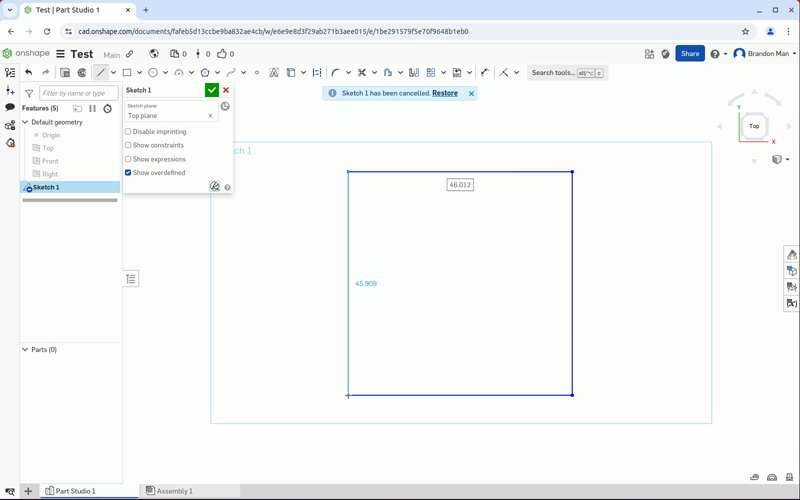
key(esc)
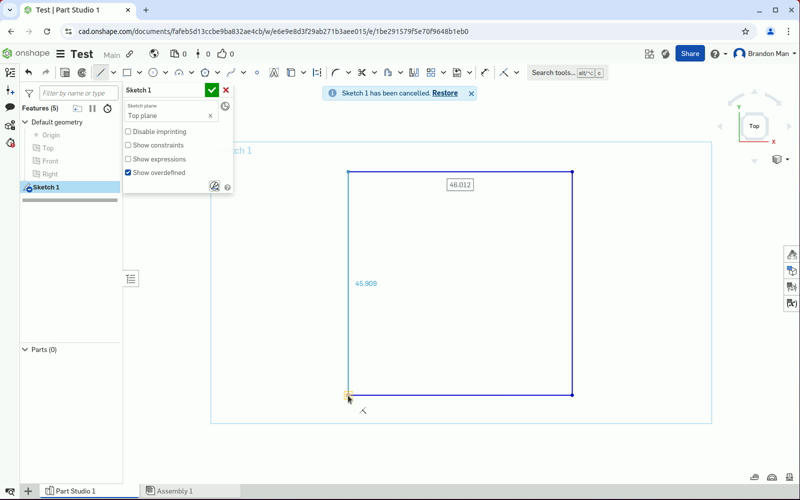
mouse_move(534, 294)
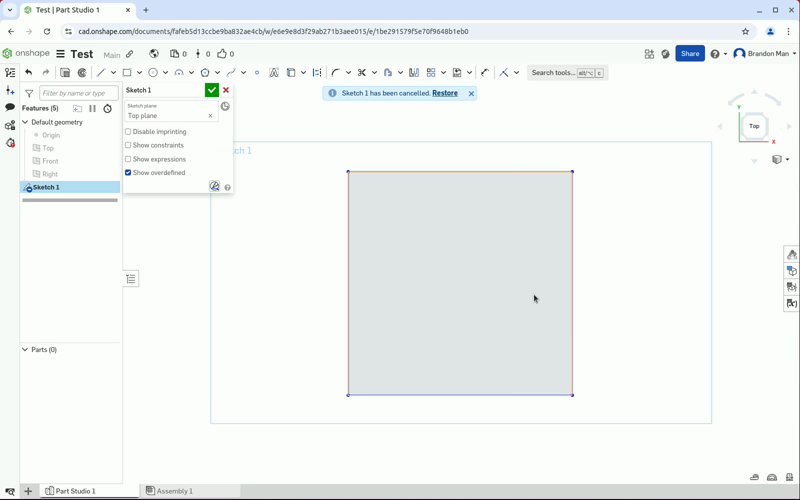
click(534, 294)
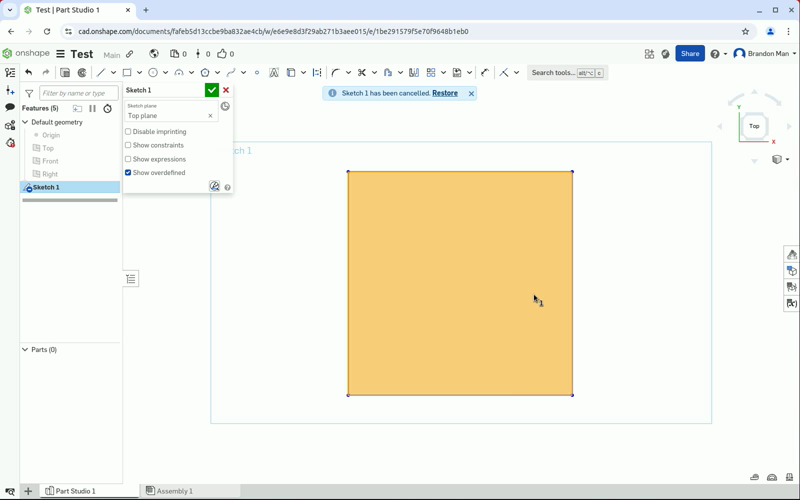
mouse_move(73, 352)
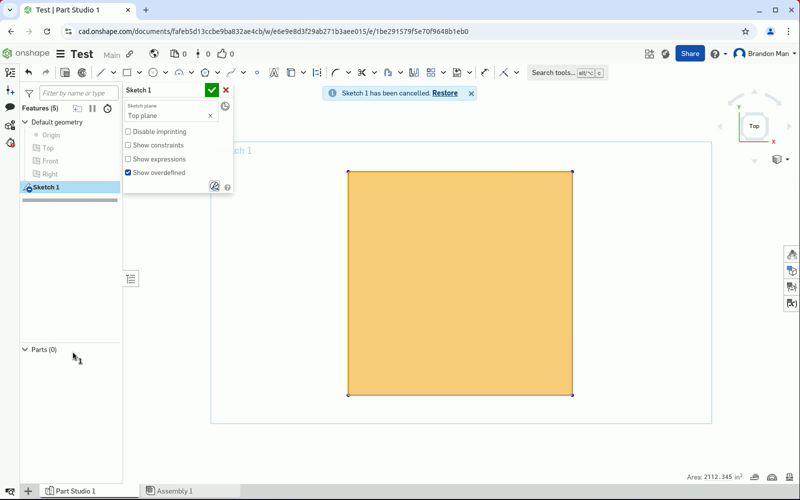
key(shift+y)
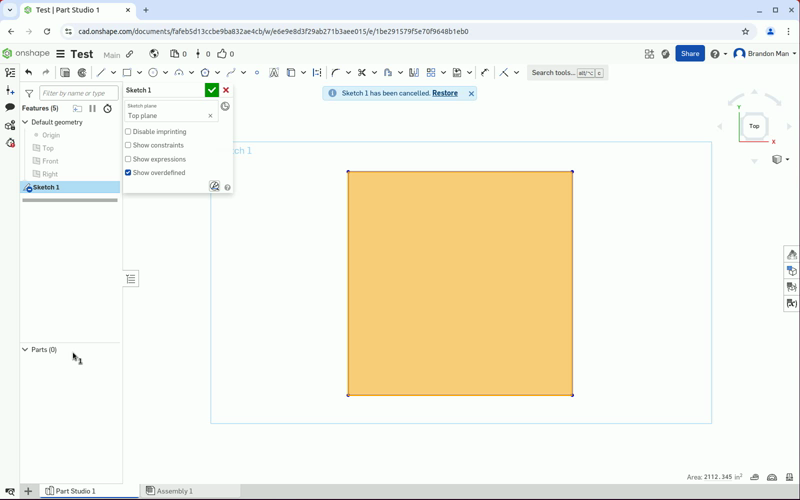
key(shift+e)
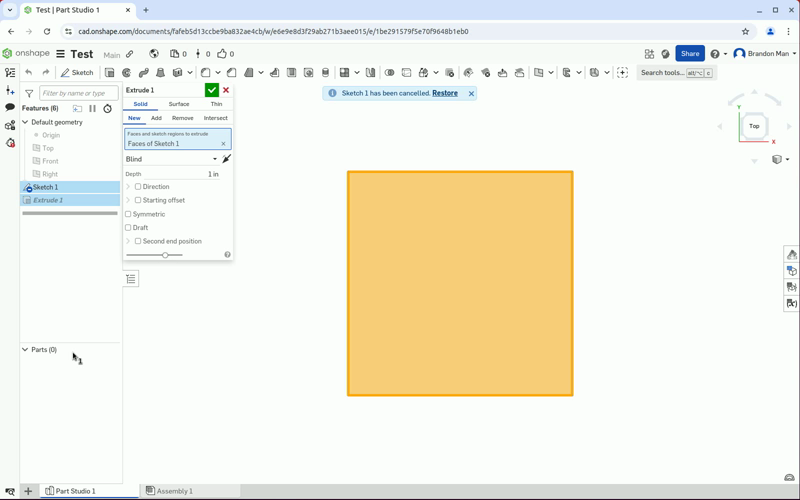
mouse_move(143, 106)
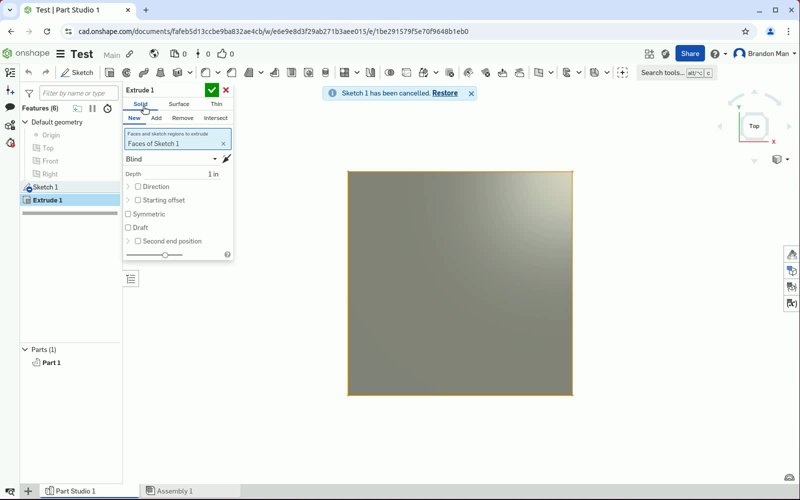
click(143, 106)
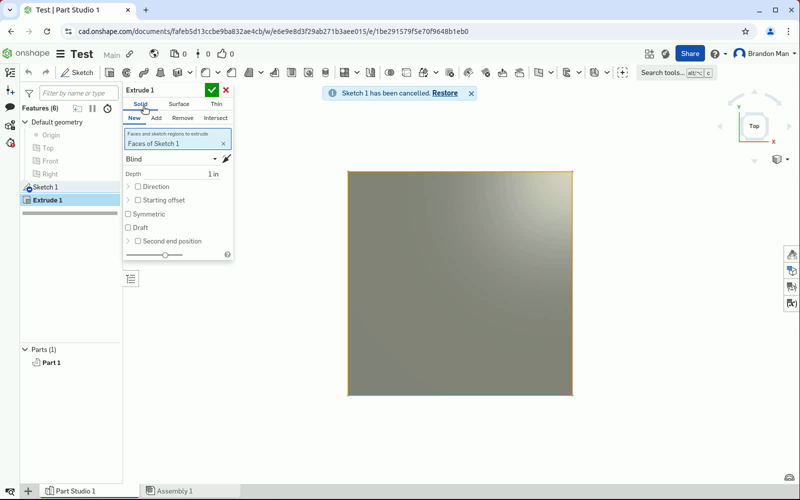
mouse_move(137, 120)
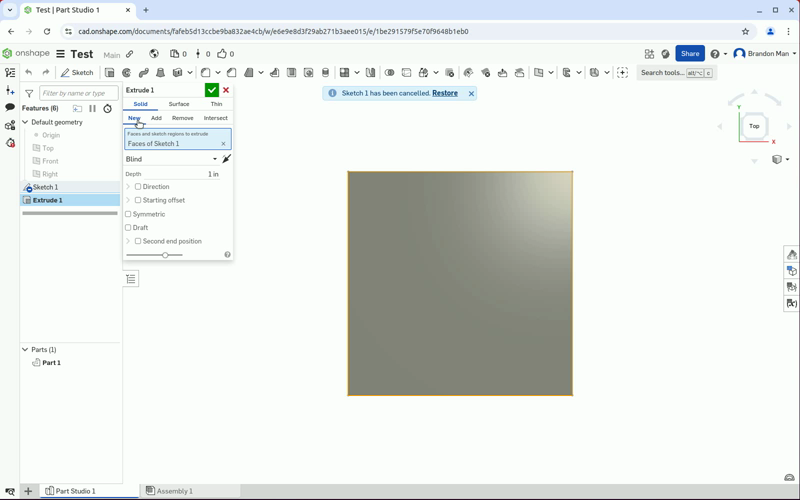
click(137, 120)
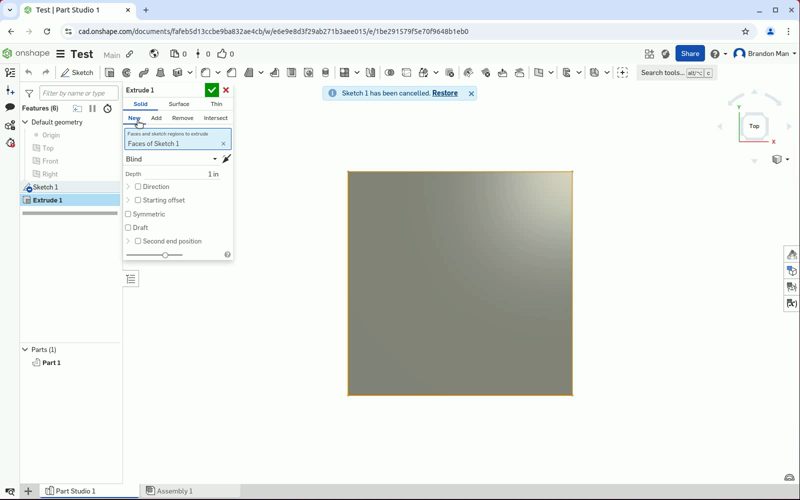
key(tab, 4)
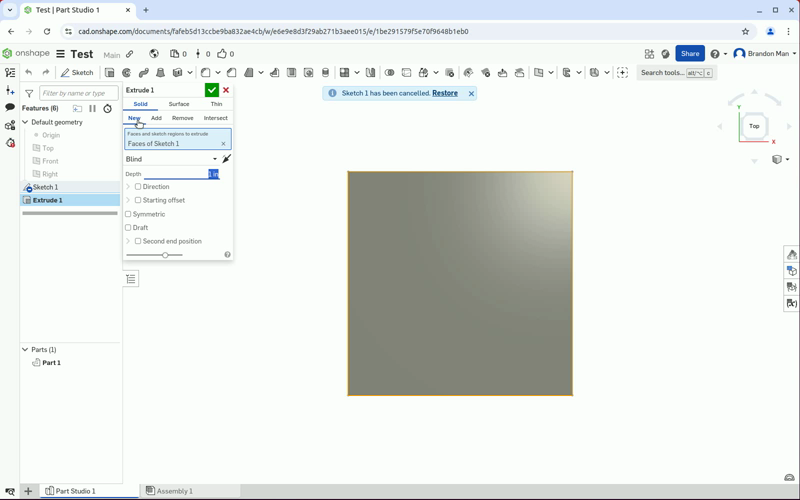
text(20.46)
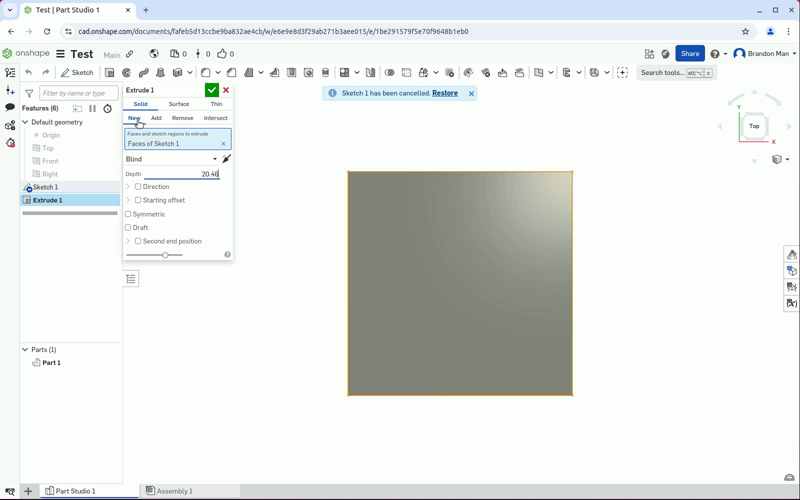
key(enter)
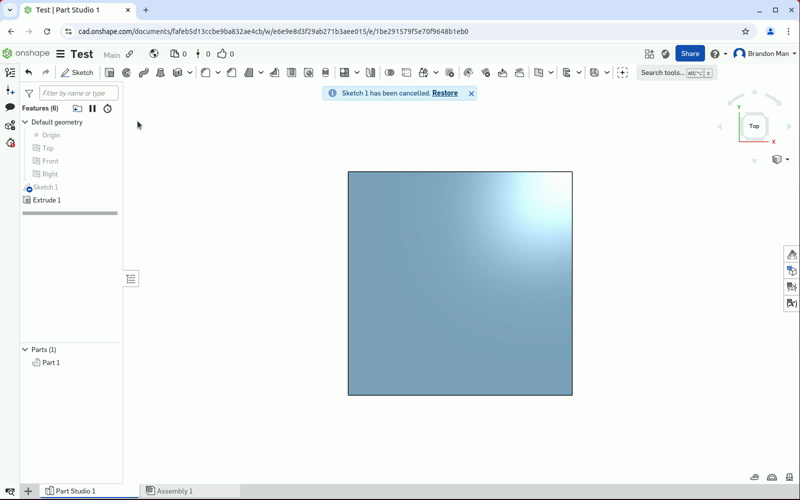
key(shift+h)
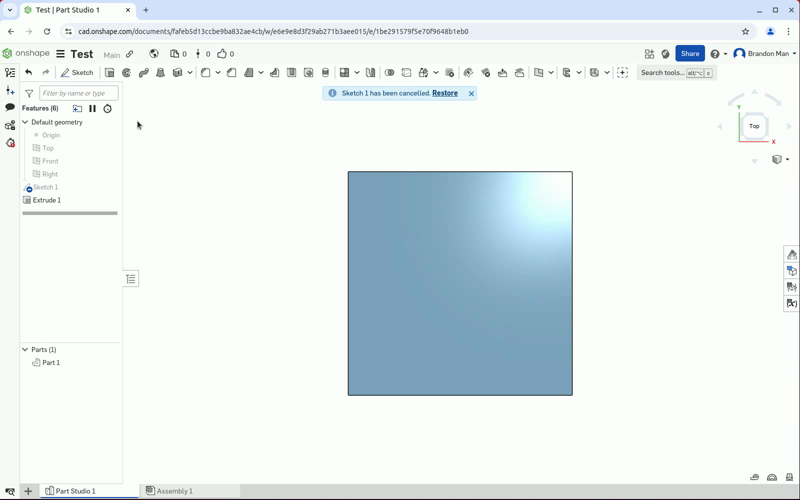
key(shift+h)
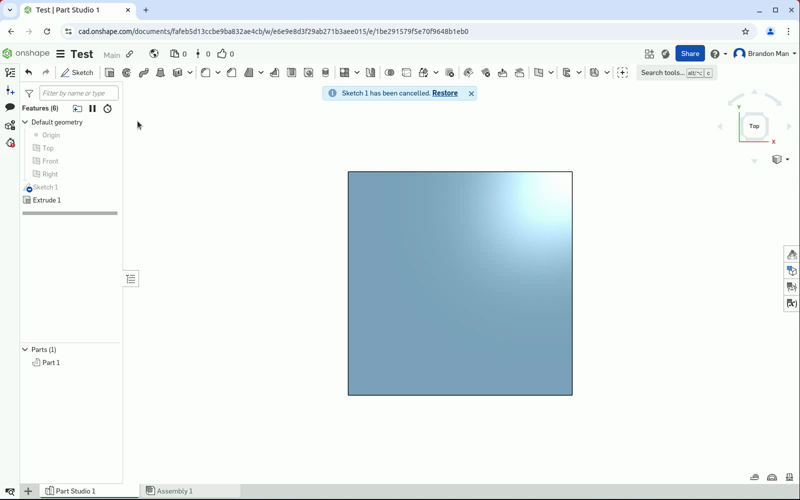
mouse_move(73, 189)
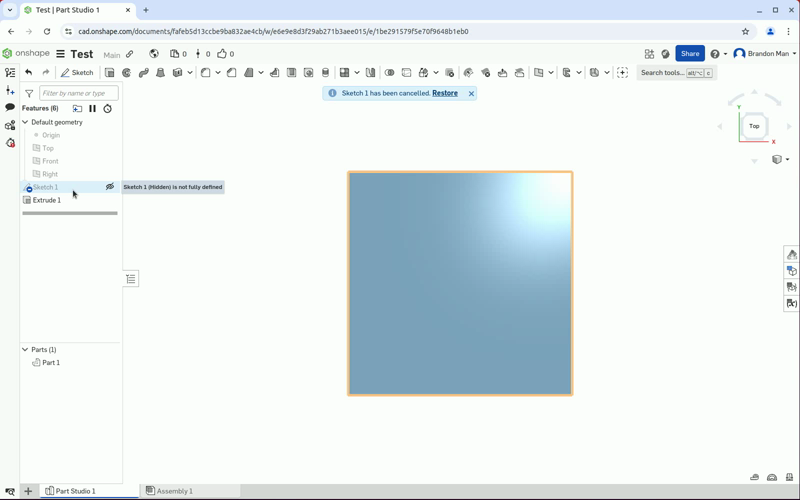
click(73, 189)
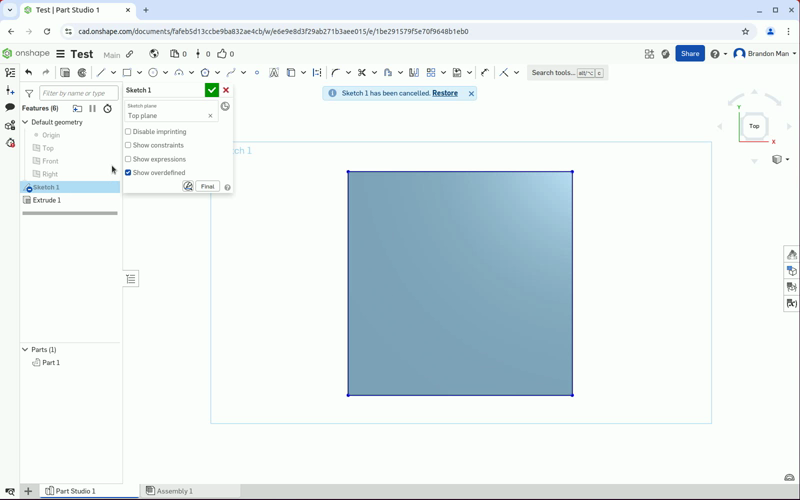
mouse_move(229, 92)
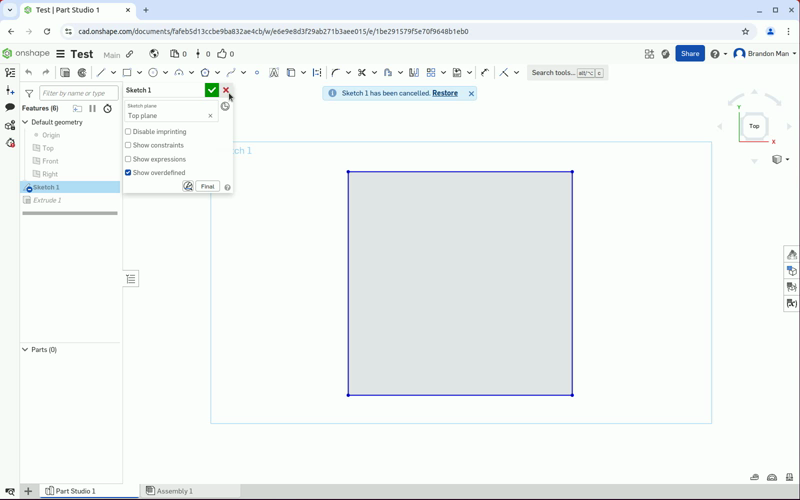
click(229, 92)
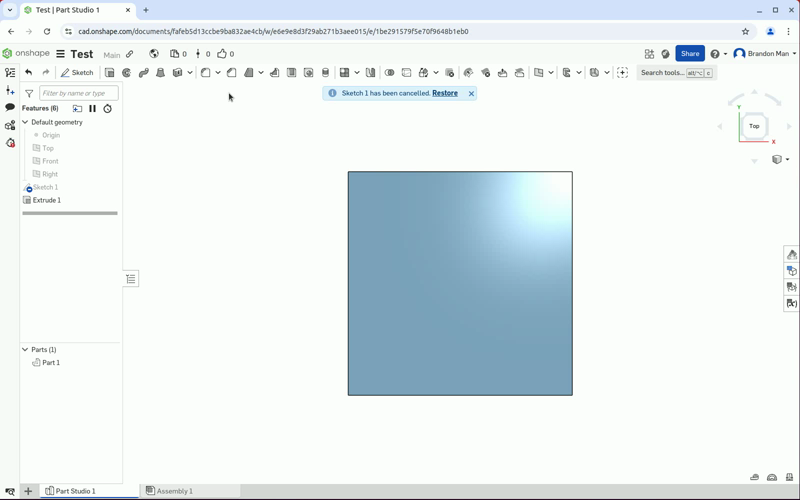
mouse_move(541, 75)
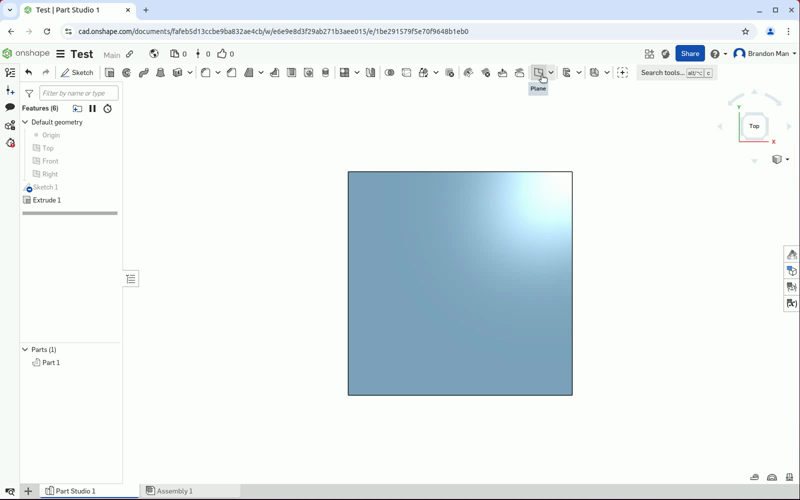
click(541, 75)
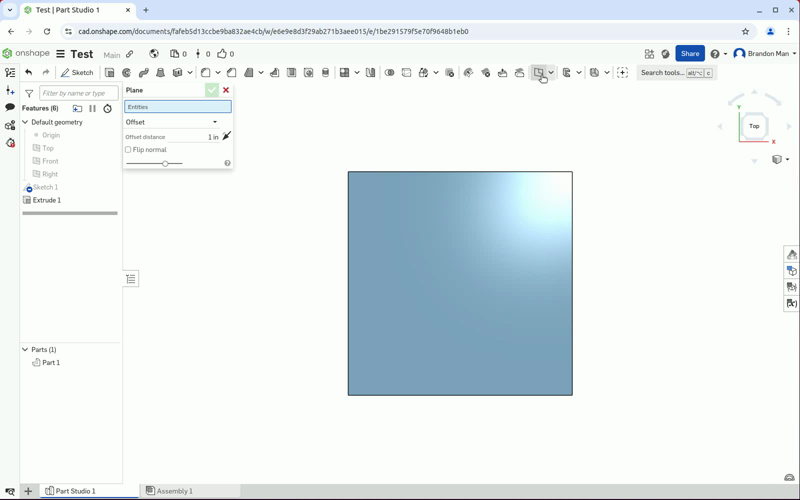
mouse_move(73, 150)
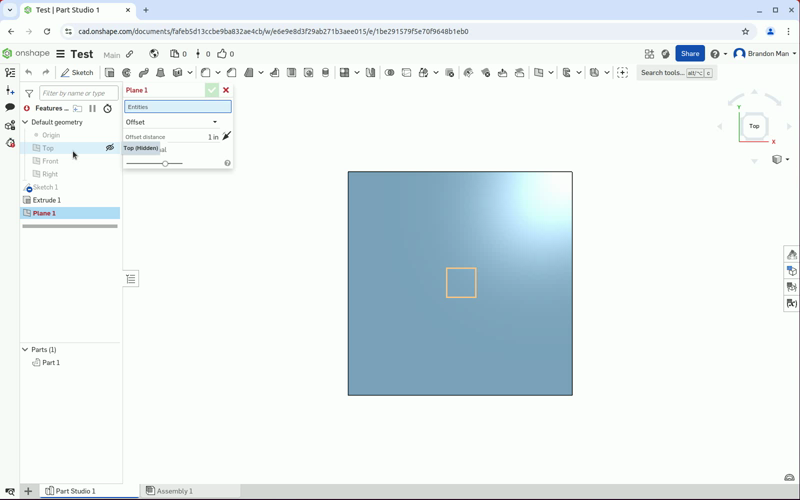
click(73, 150)
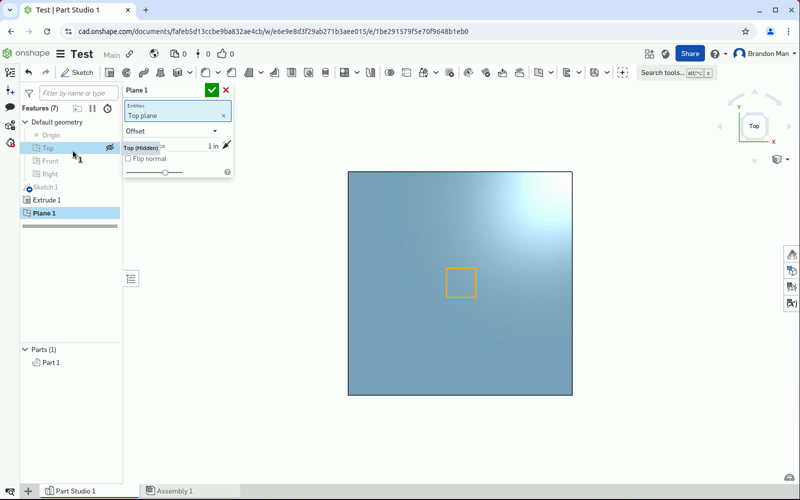
key(tab, 2)
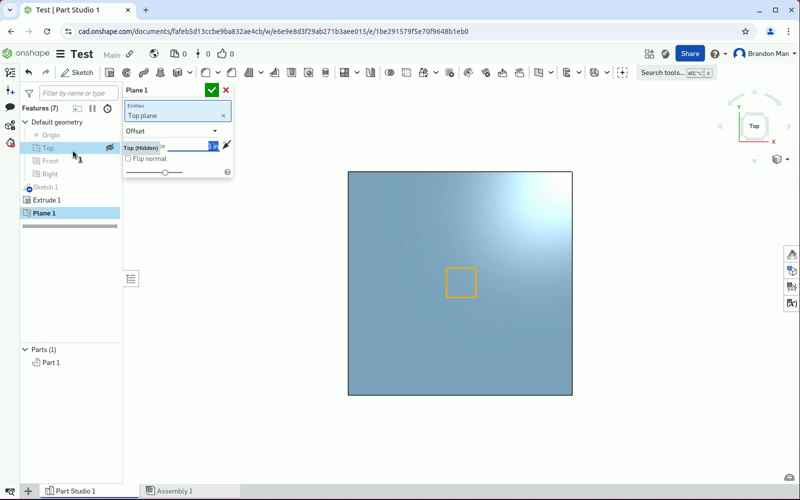
text(20.459)
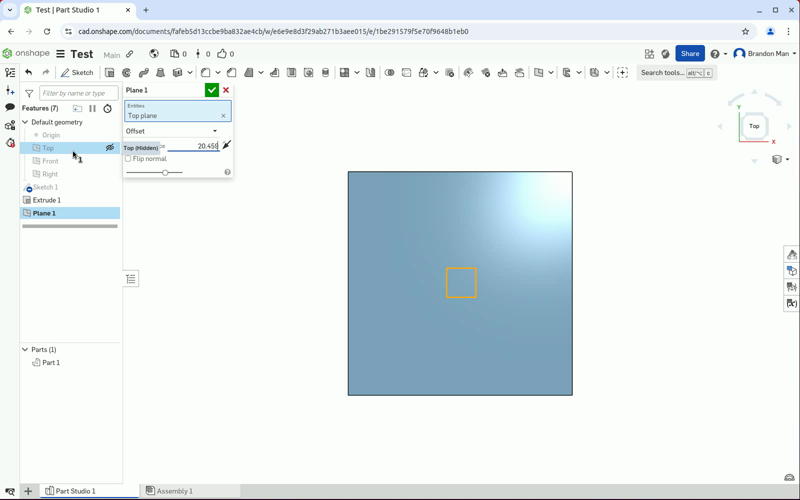
key(enter, 2)
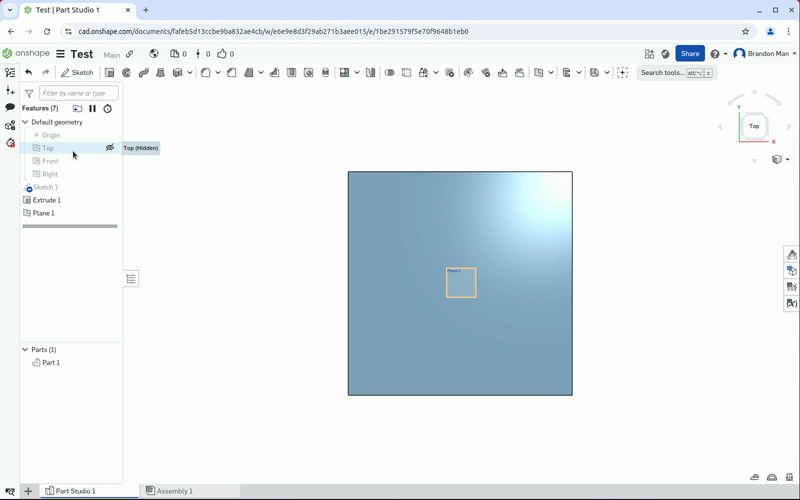
key(shift+s)
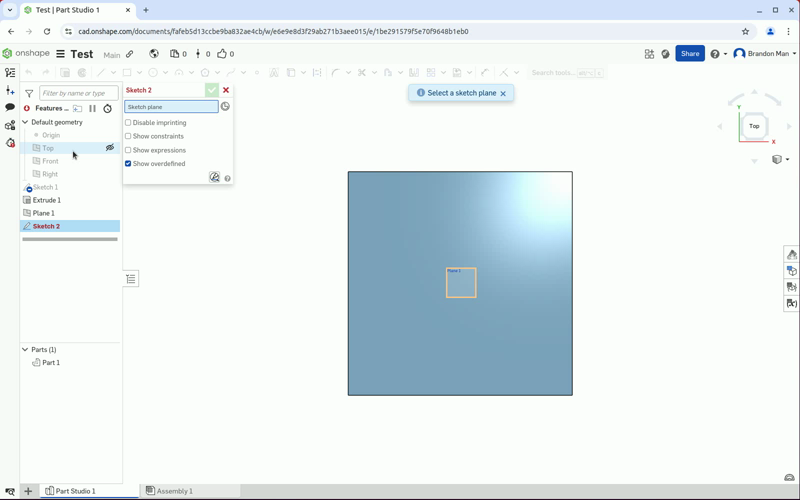
mouse_move(73, 215)
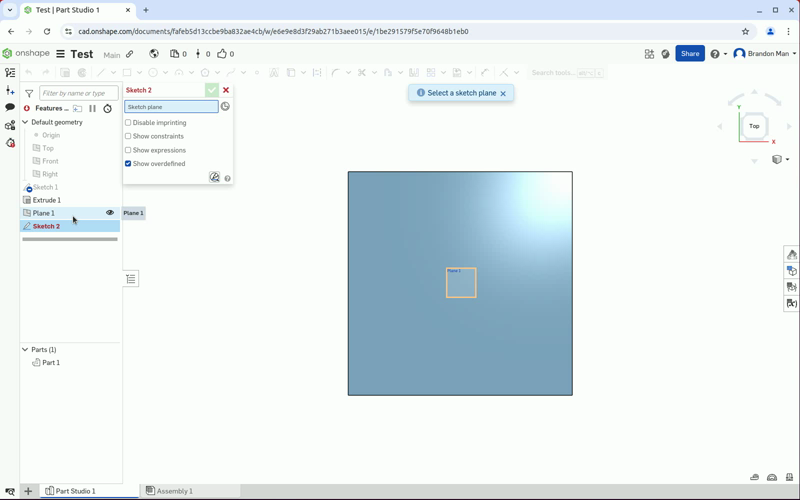
click(73, 215)
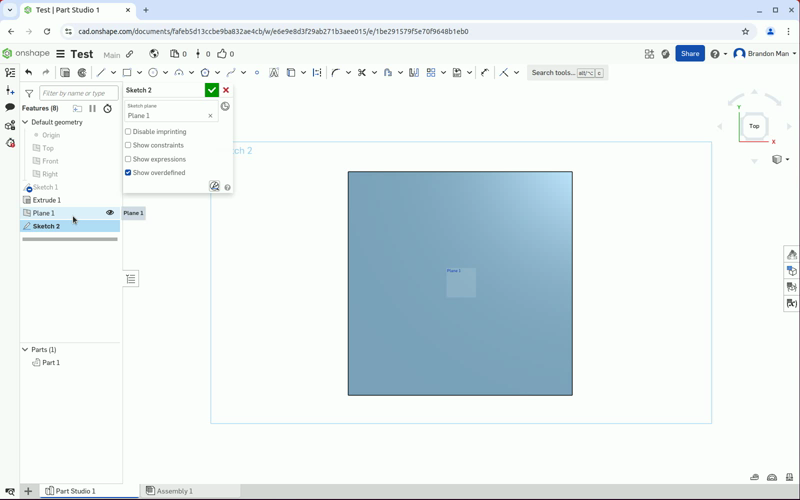
mouse_move(73, 352)
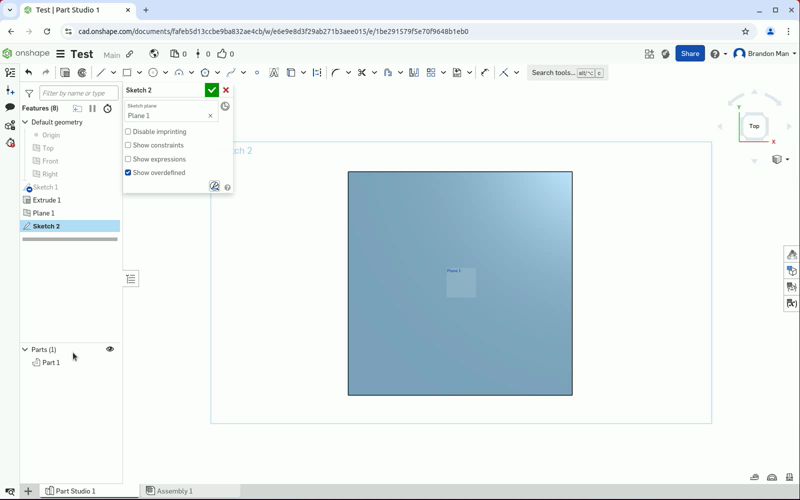
key(y)
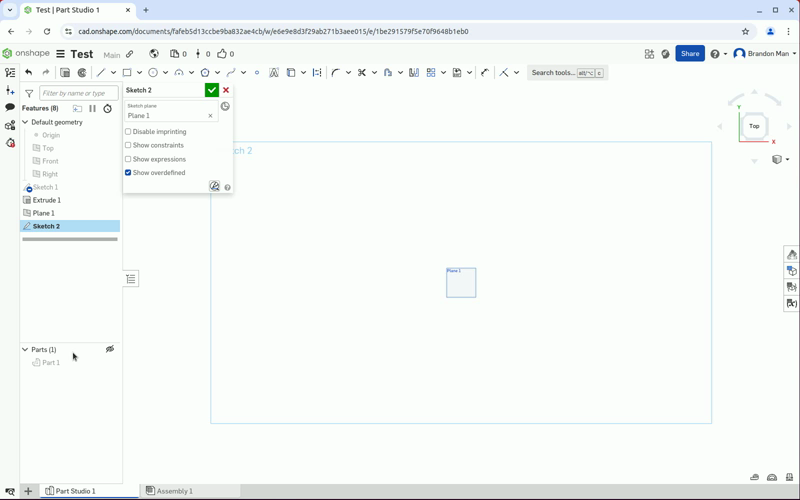
key(l)
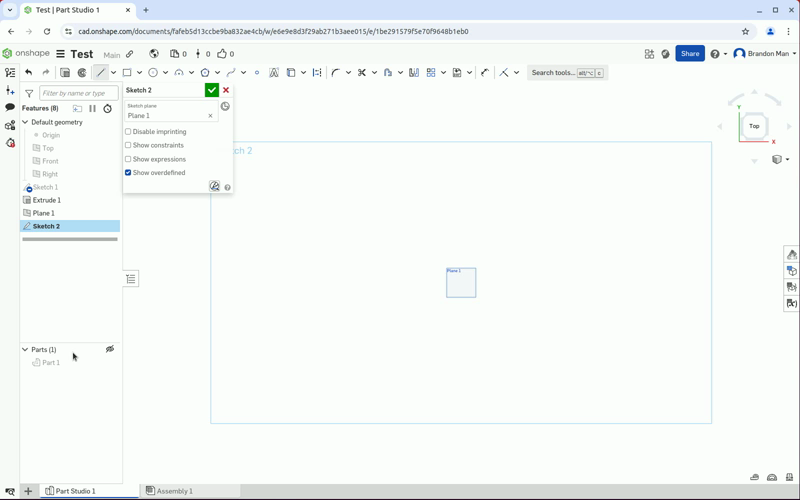
key_down(shift)
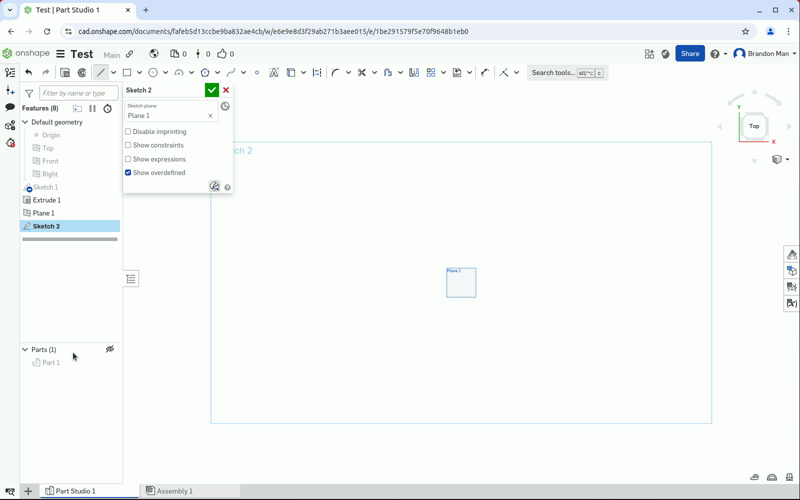
mouse_move(368, 375)
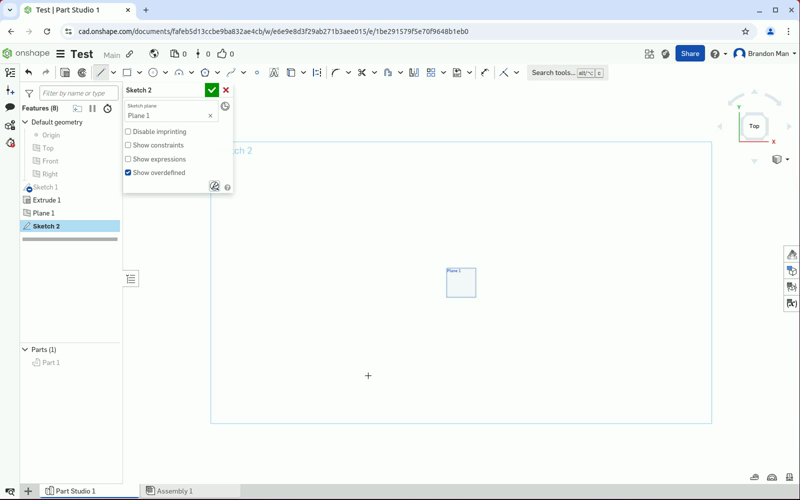
click(368, 375)
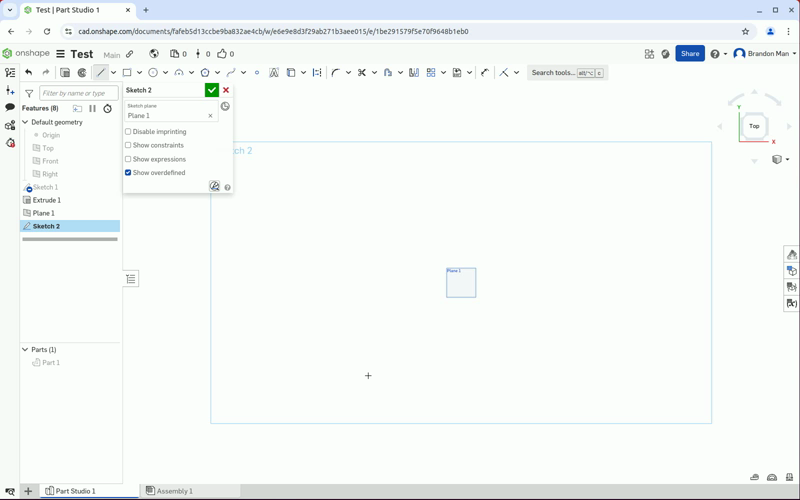
key_up(shift)
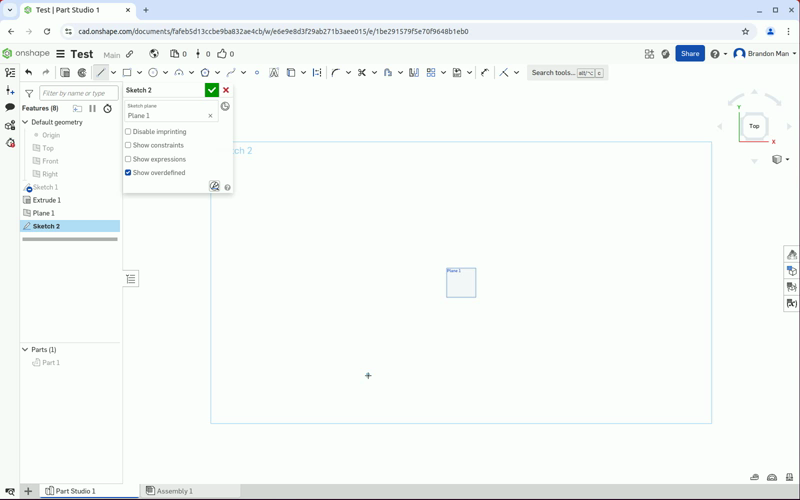
key_down(shift)
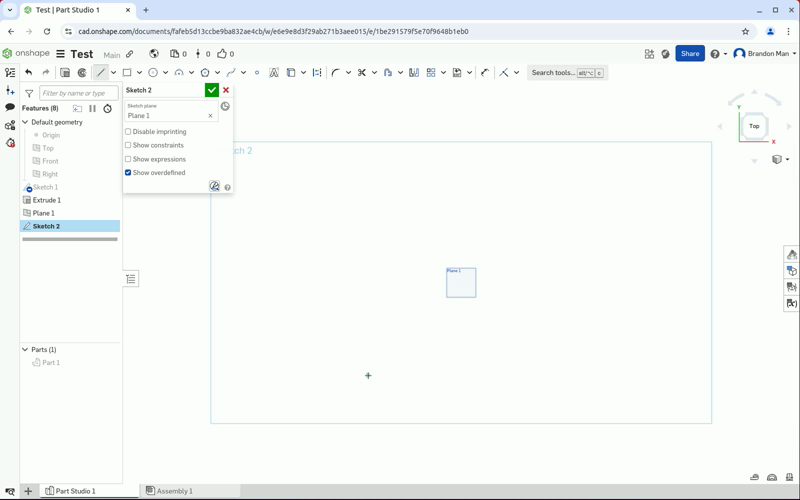
mouse_move(398, 375)
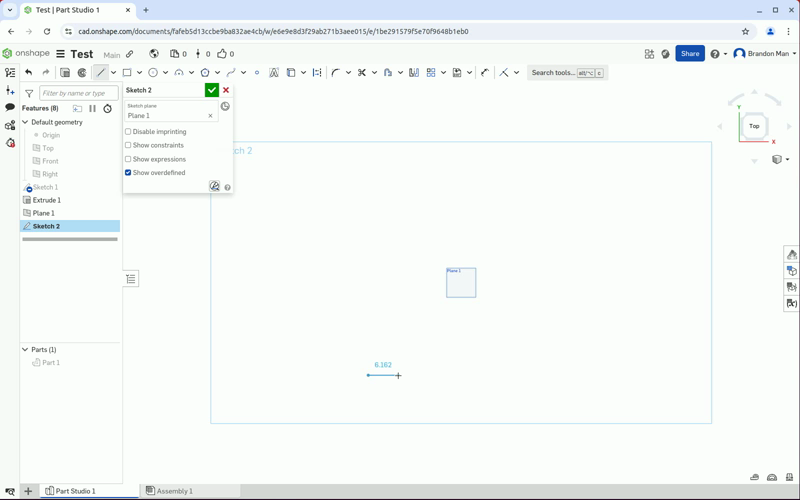
mouse_move(385, 373)
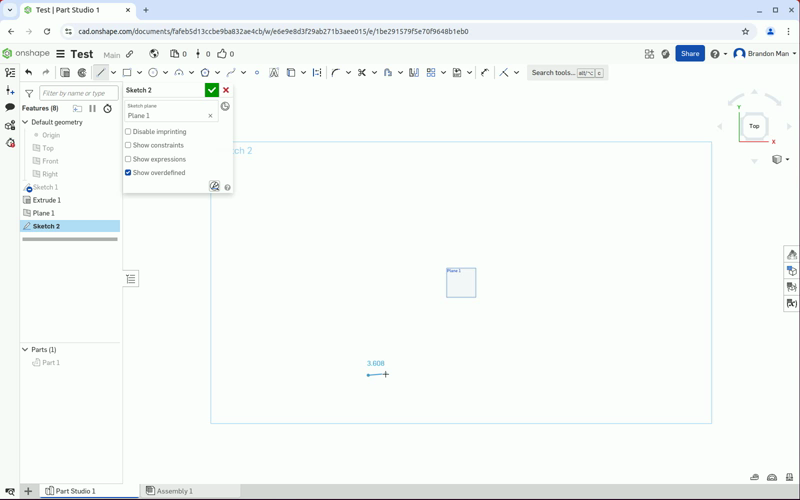
click(385, 373)
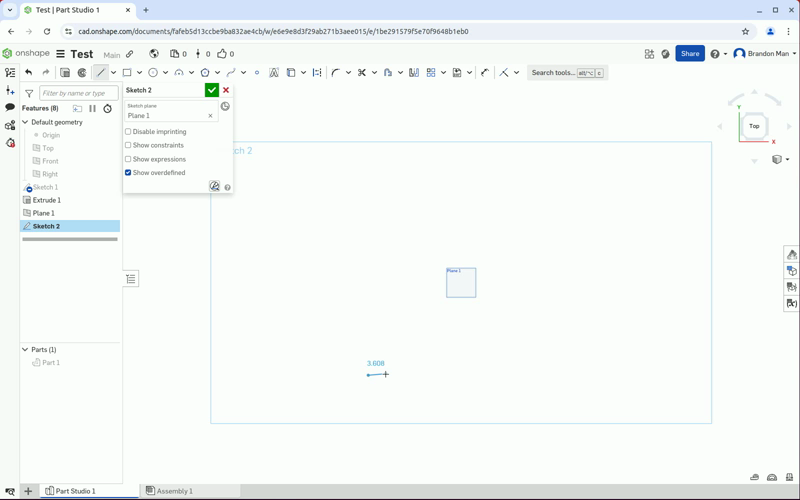
key_up(shift)
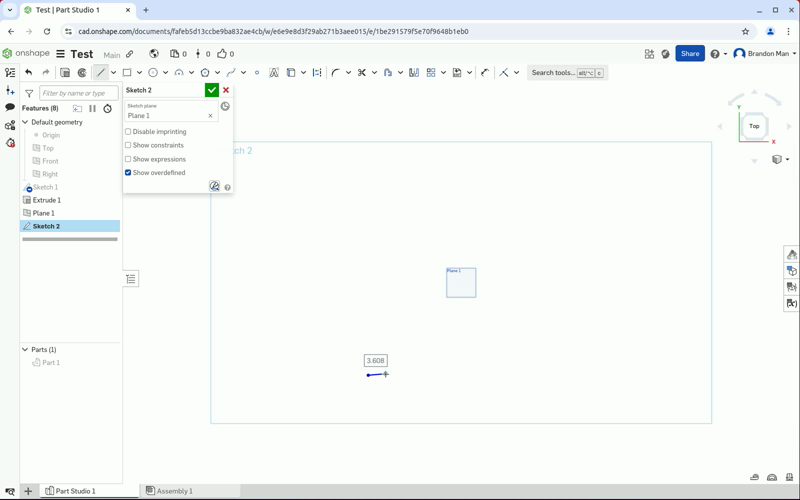
key_down(shift)
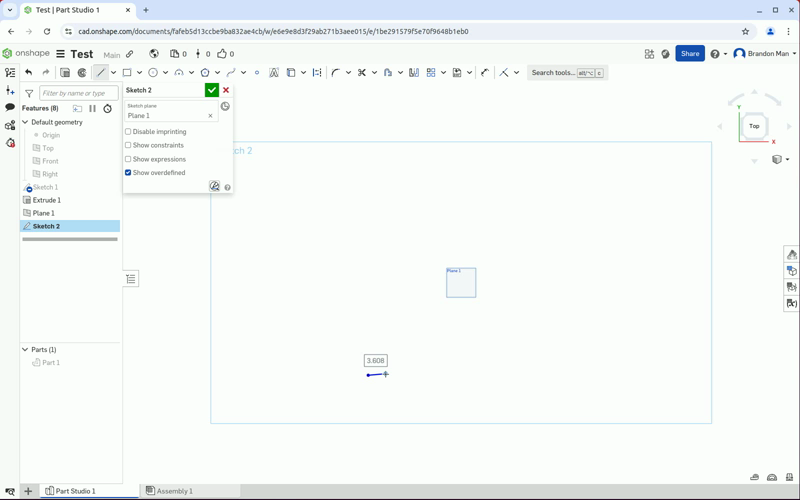
mouse_move(385, 252)
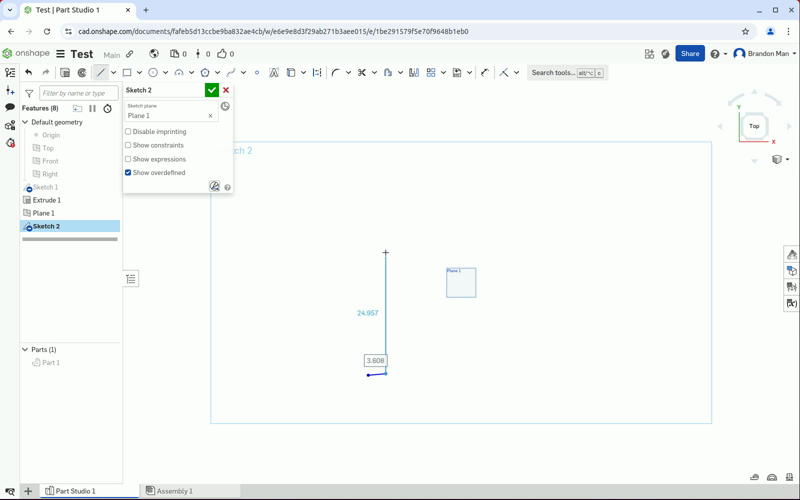
click(385, 252)
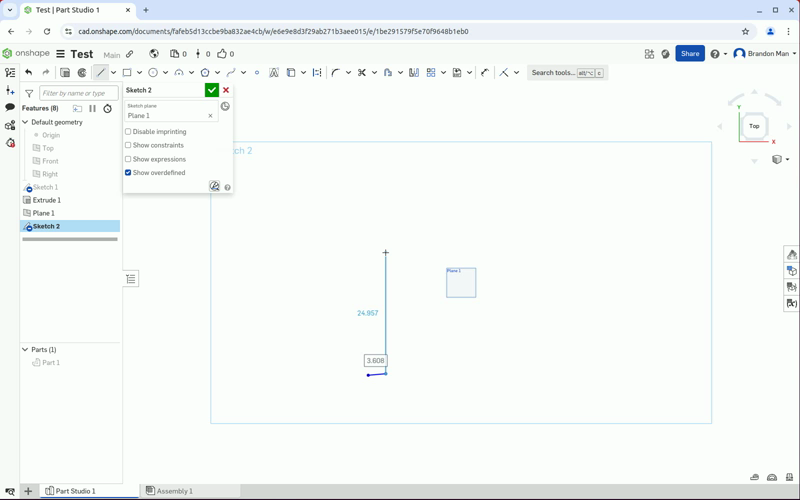
key_up(shift)
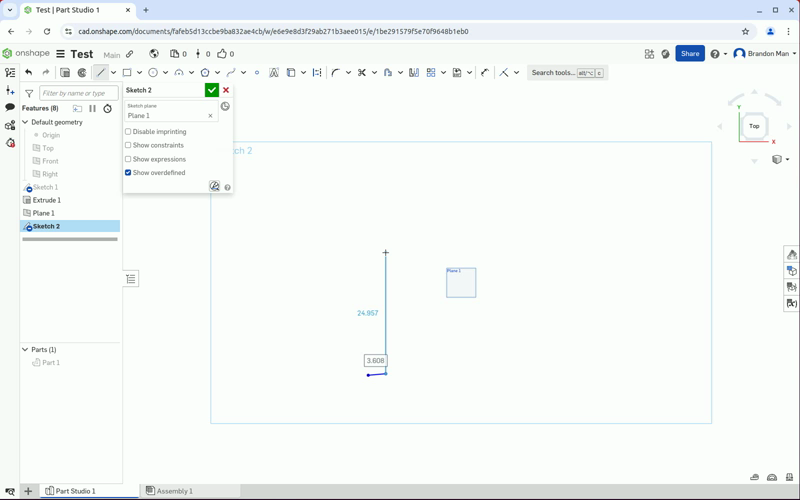
key_down(shift)
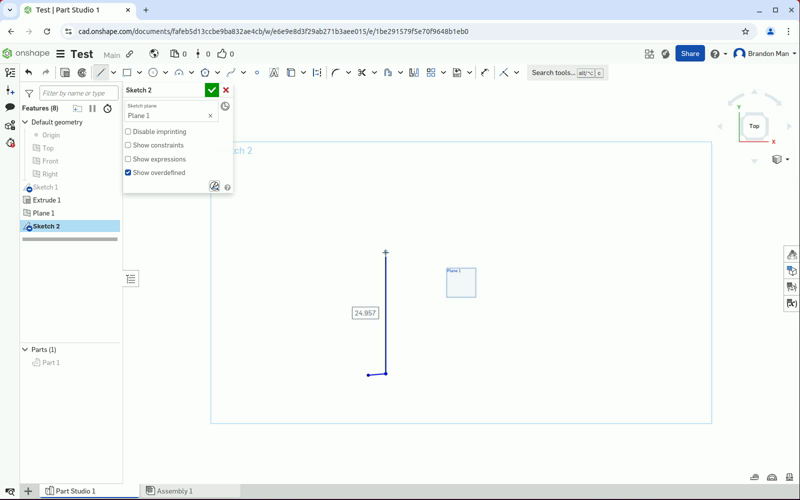
mouse_move(415, 252)
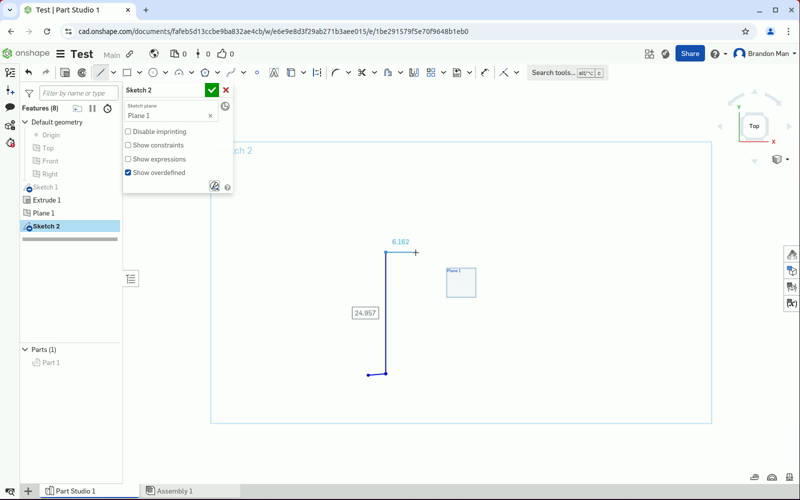
mouse_move(442, 252)
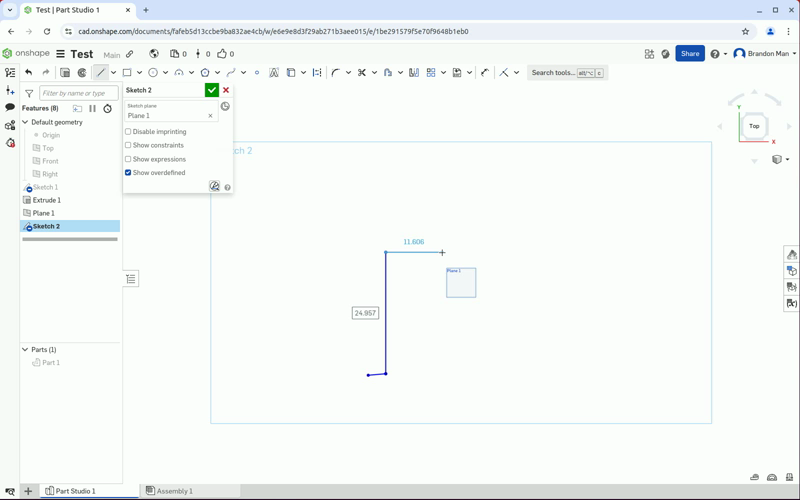
click(442, 252)
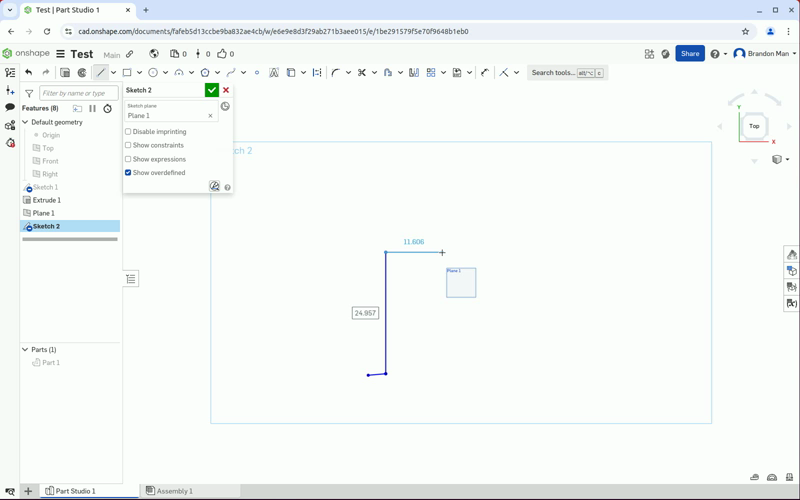
key_up(shift)
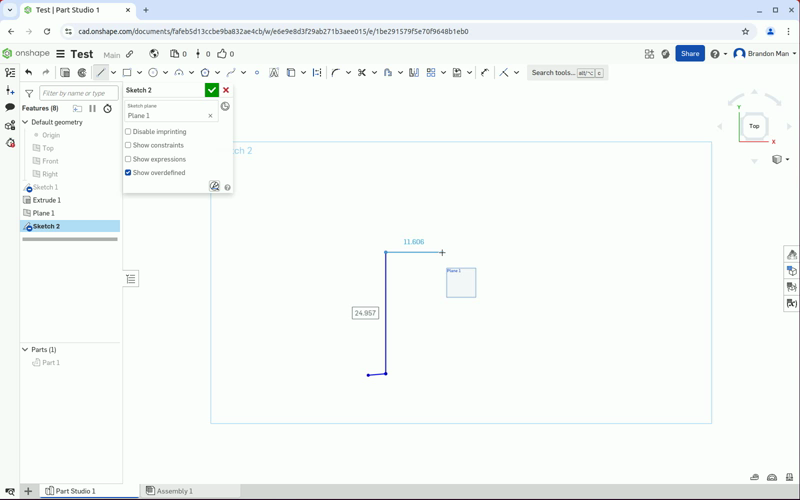
key_down(shift)
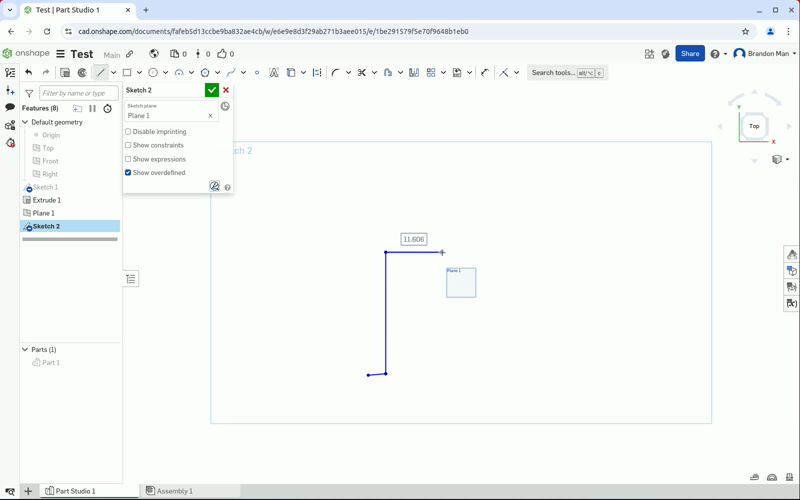
mouse_move(472, 252)
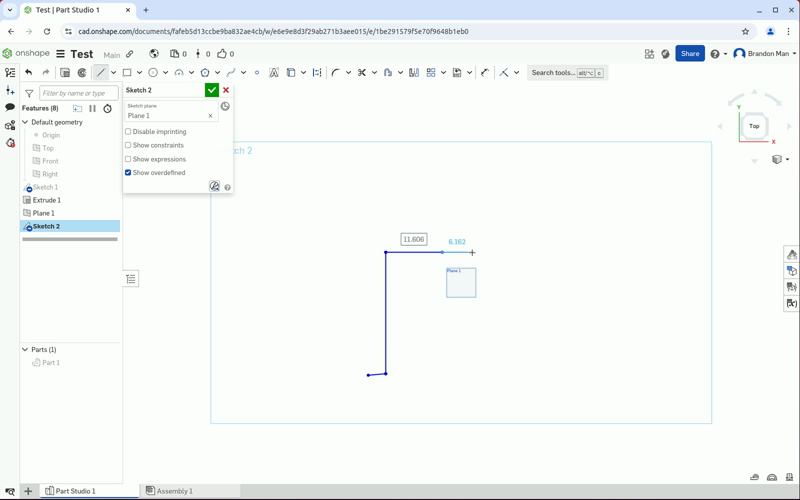
mouse_move(442, 231)
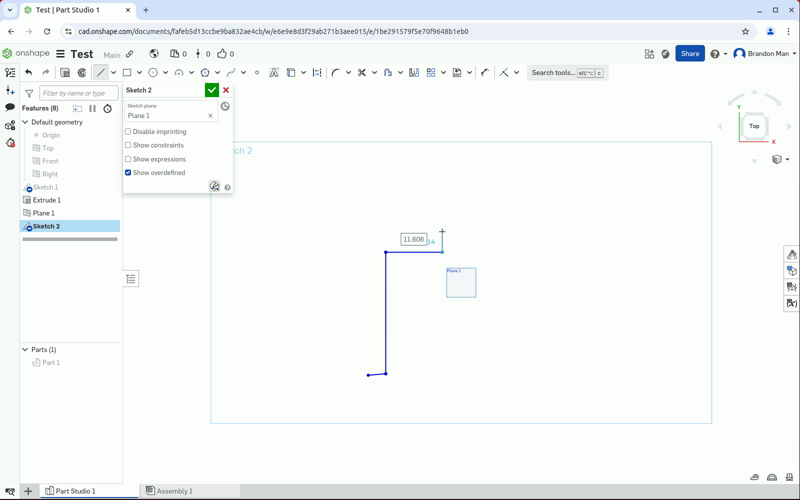
click(442, 231)
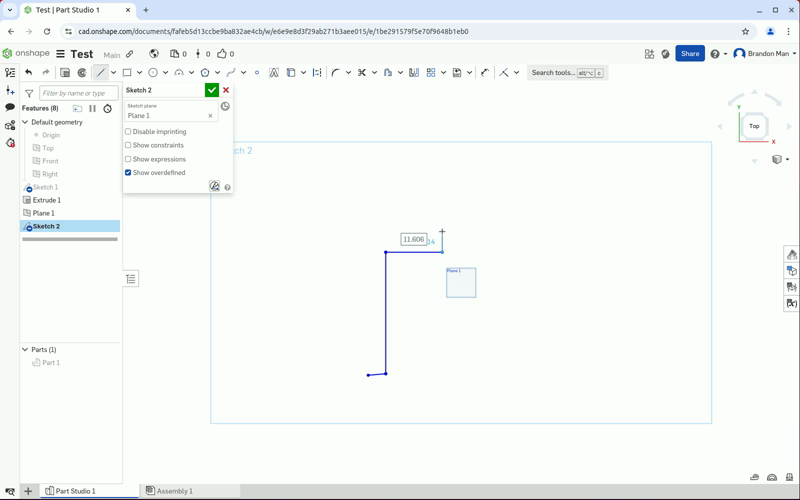
key_up(shift)
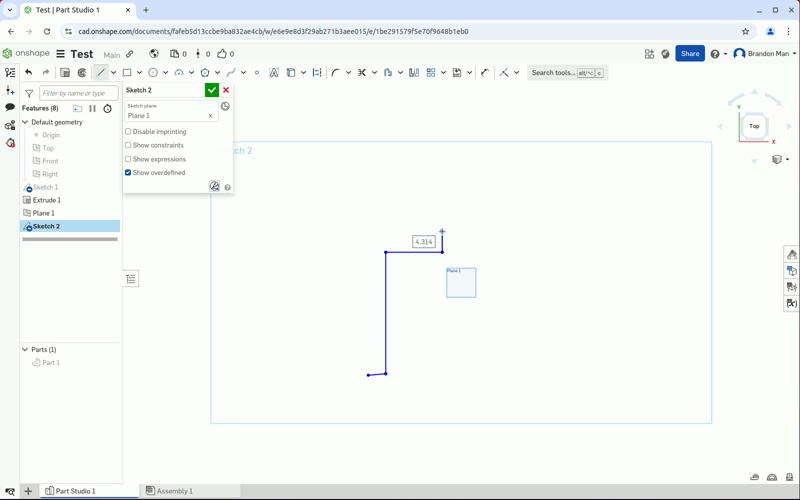
key_down(shift)
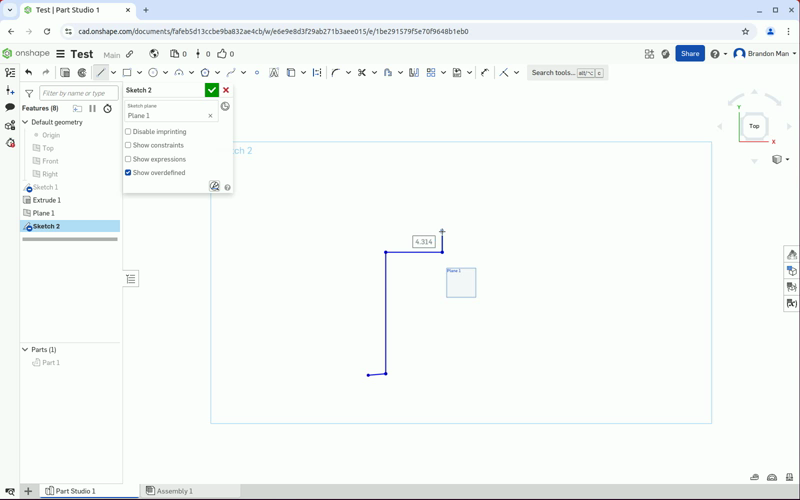
mouse_move(472, 231)
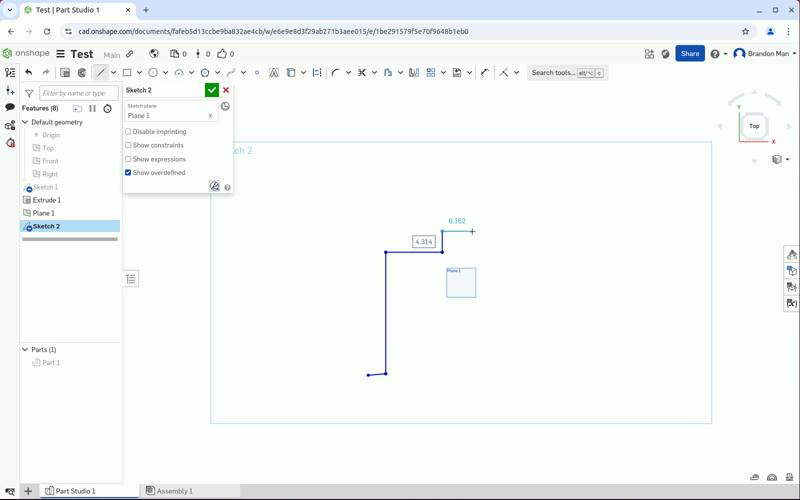
mouse_move(385, 231)
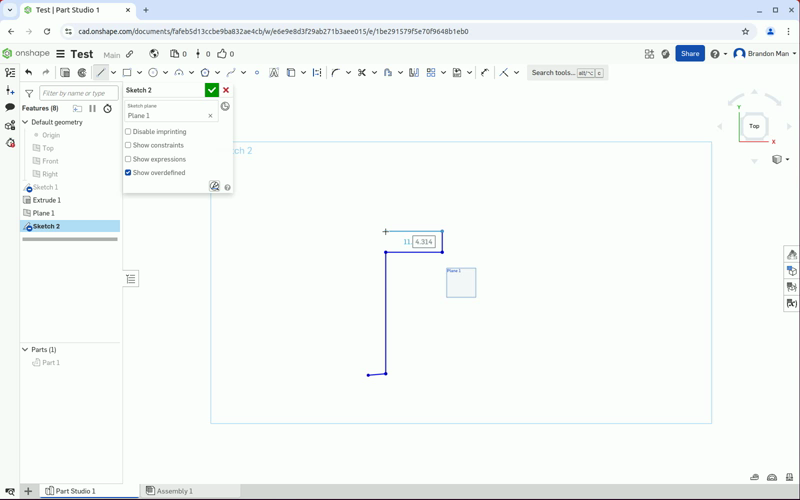
click(385, 231)
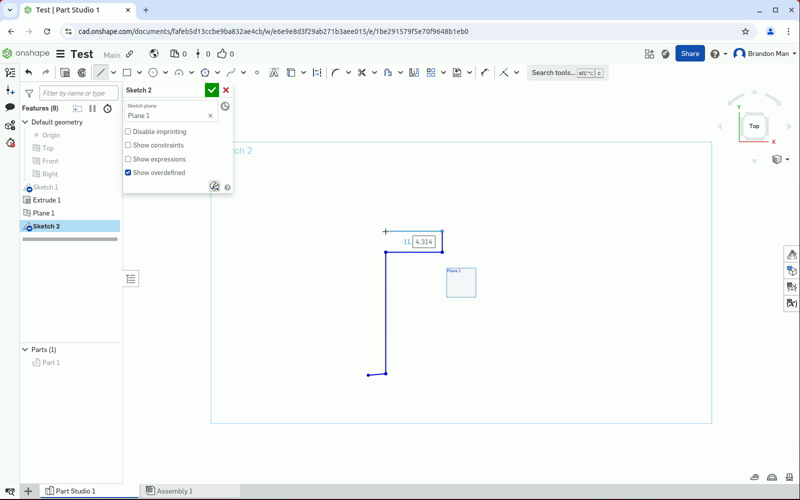
key_up(shift)
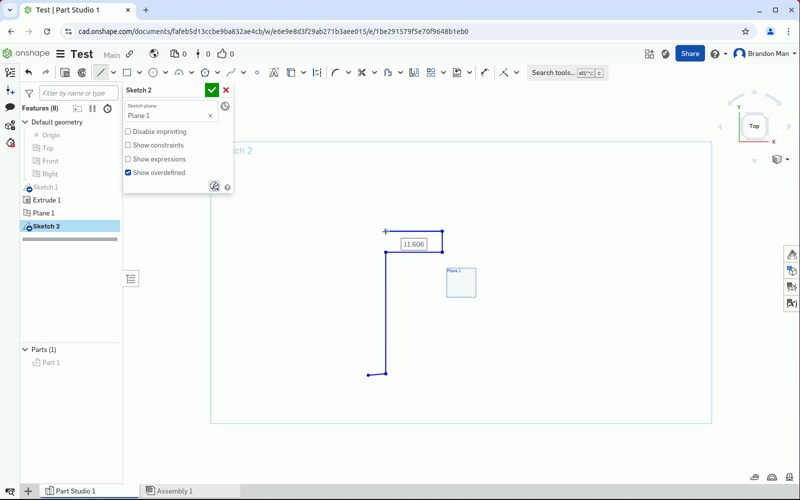
key_down(shift)
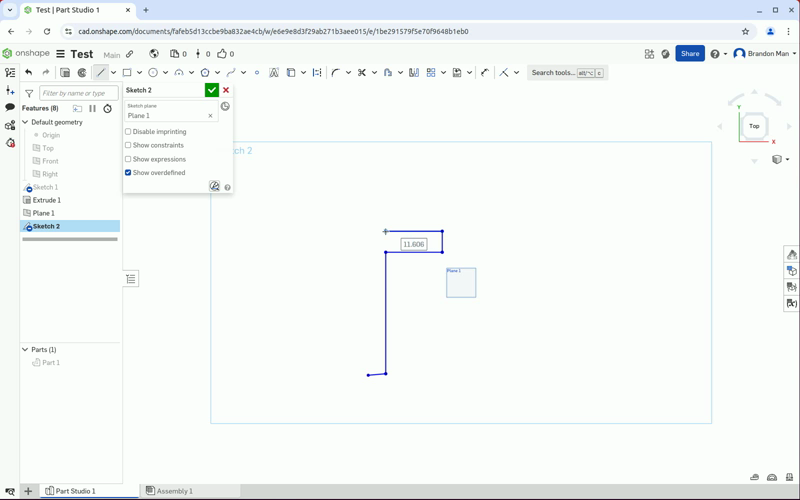
mouse_move(415, 231)
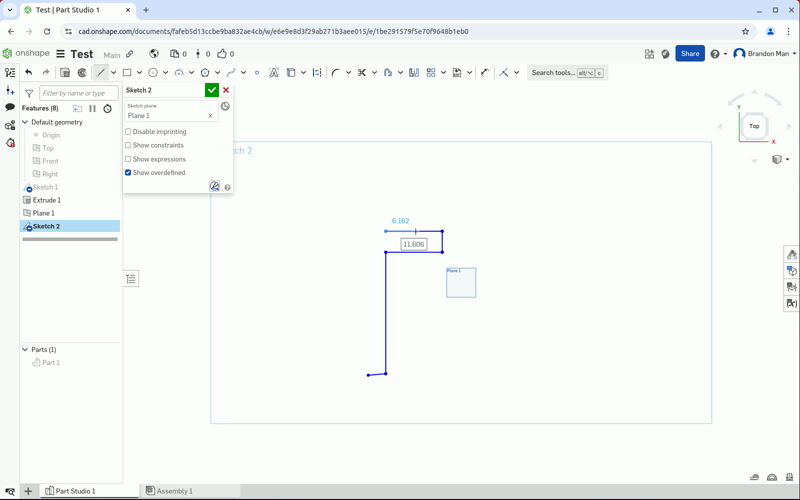
mouse_move(385, 205)
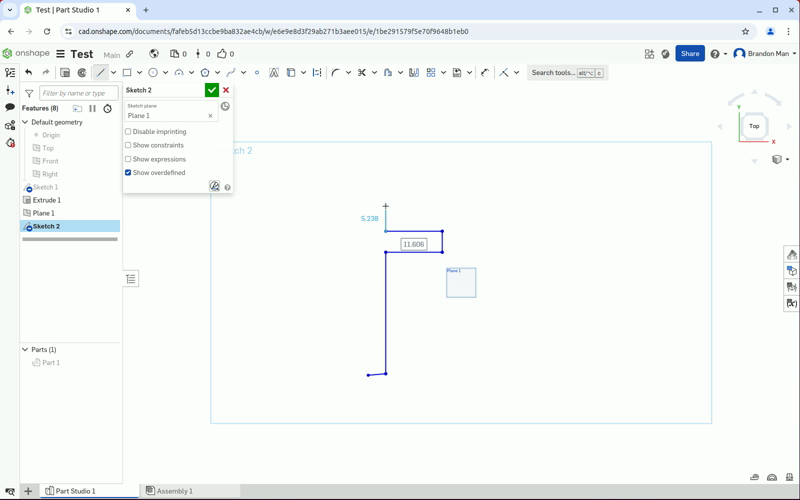
click(385, 205)
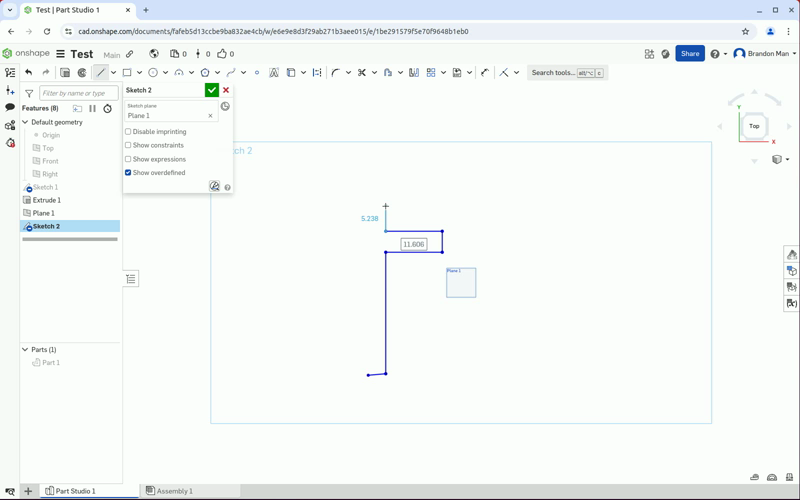
key_up(shift)
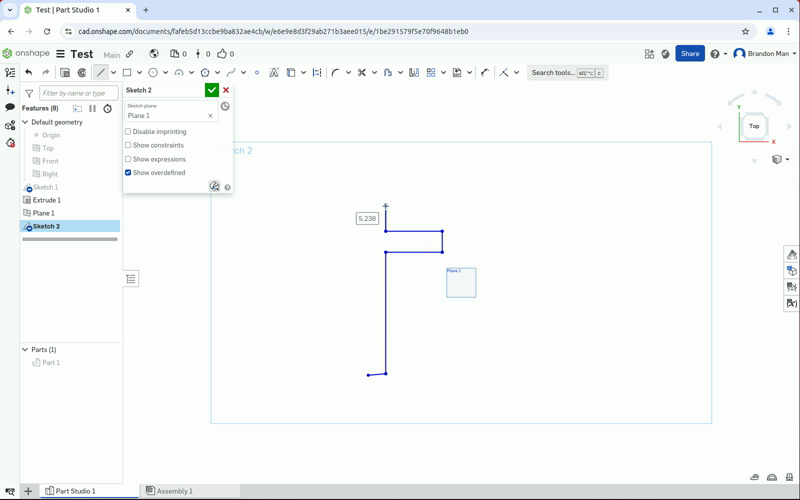
key_down(shift)
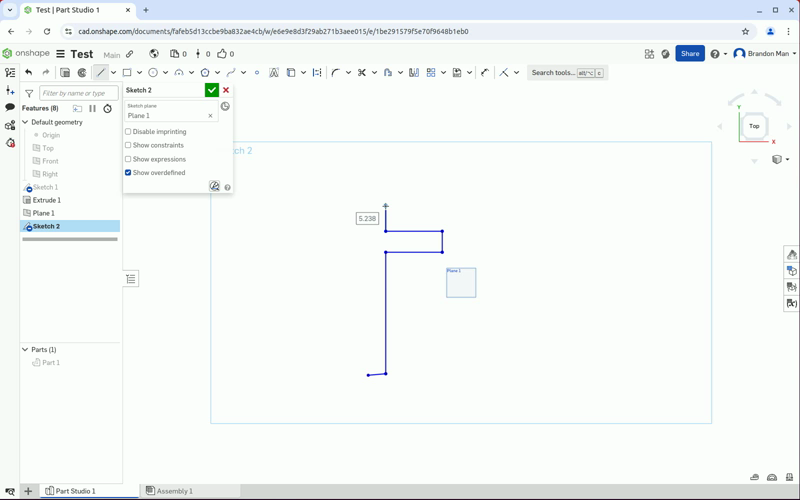
mouse_move(415, 205)
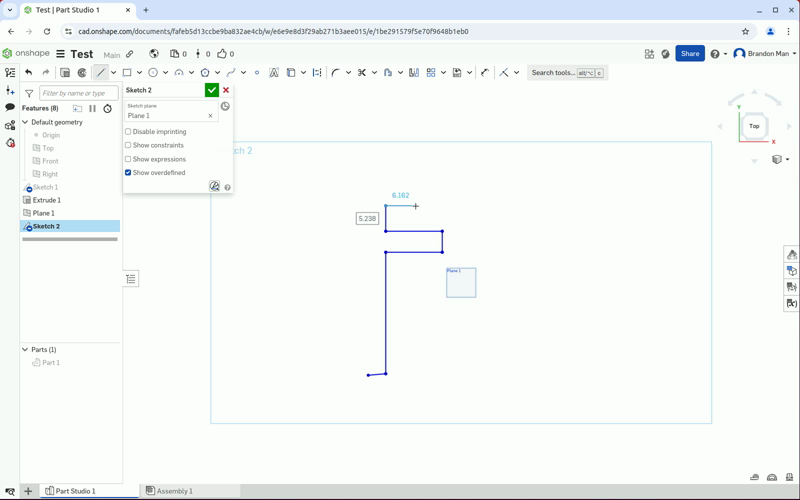
mouse_move(442, 205)
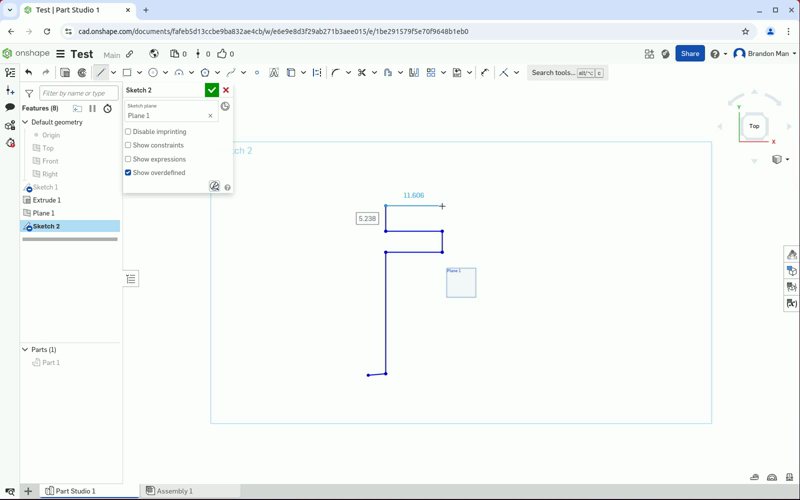
click(442, 205)
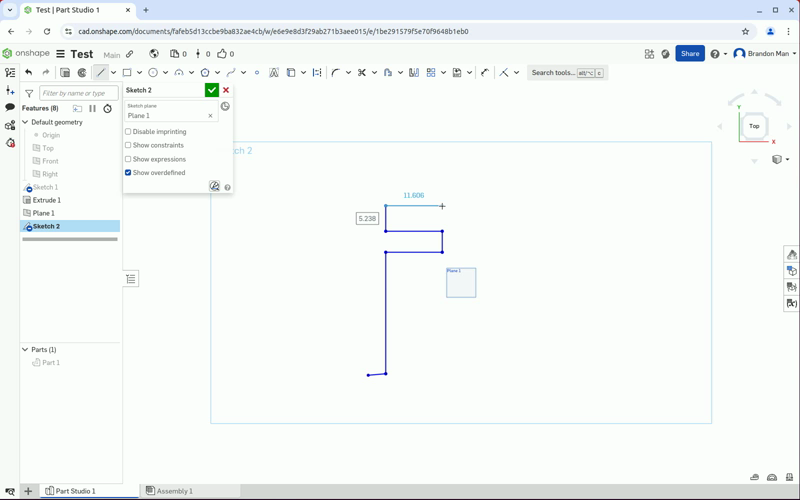
key_up(shift)
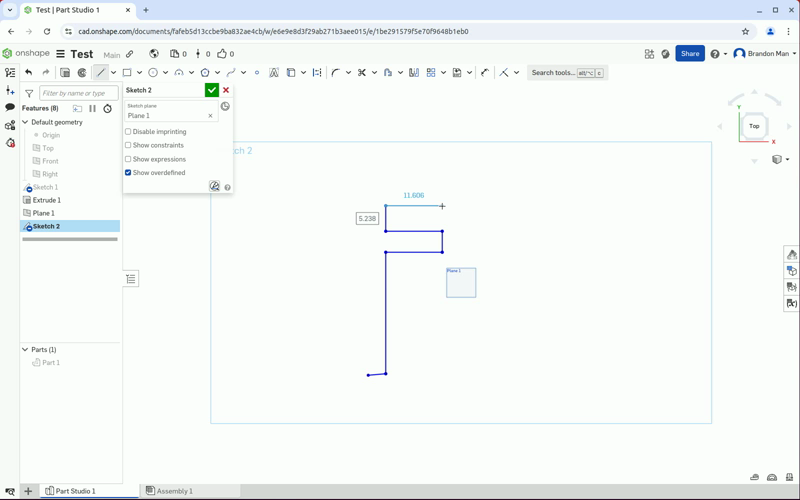
key_down(shift)
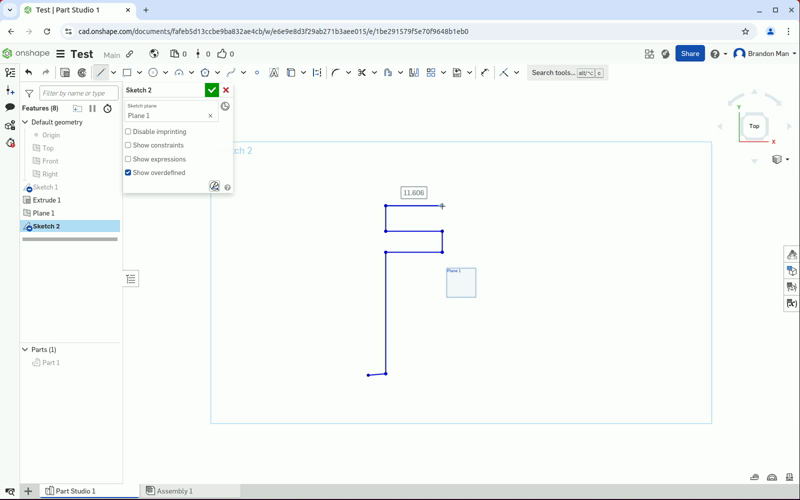
mouse_move(472, 205)
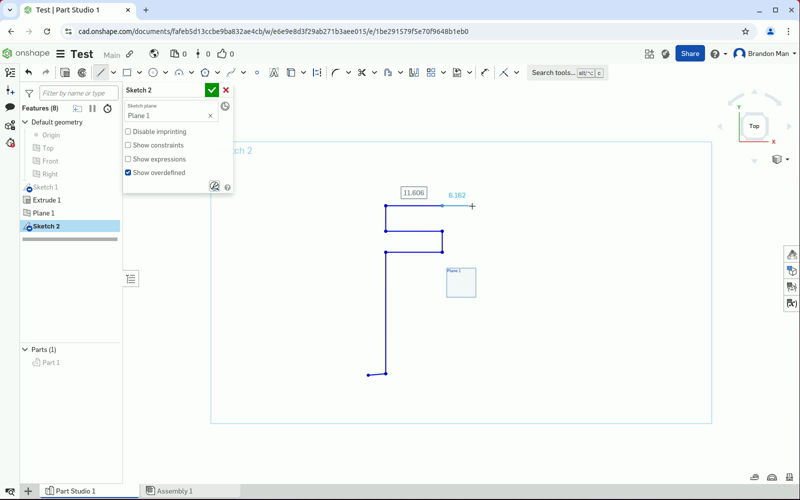
mouse_move(442, 189)
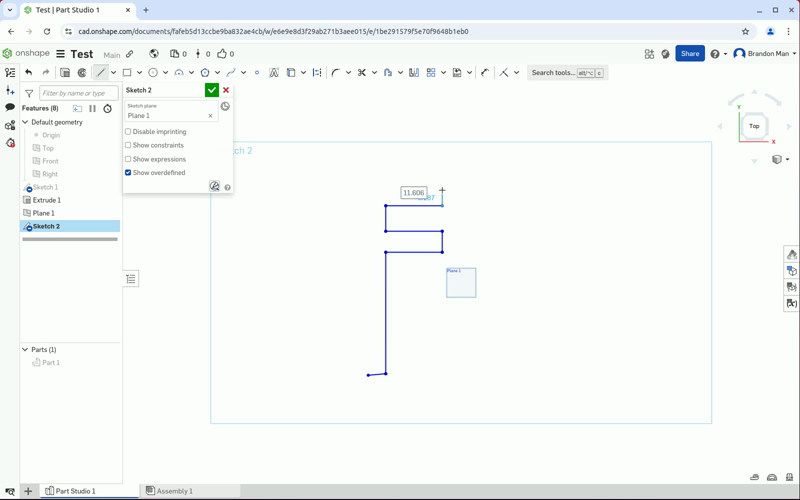
click(442, 189)
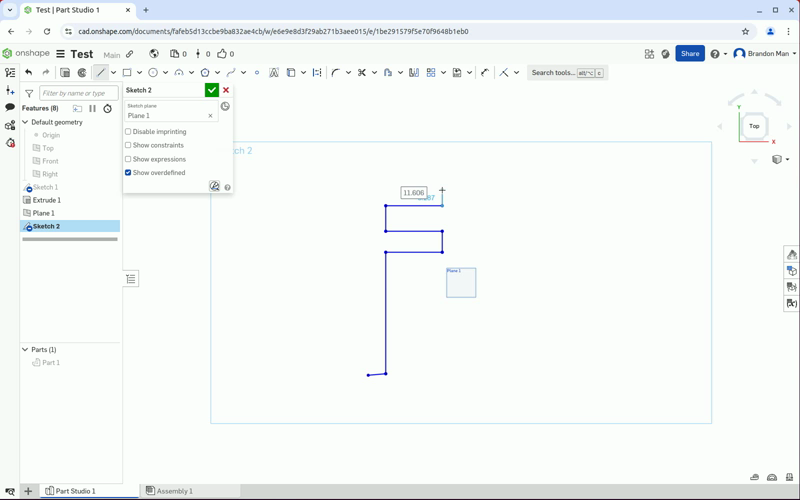
key_up(shift)
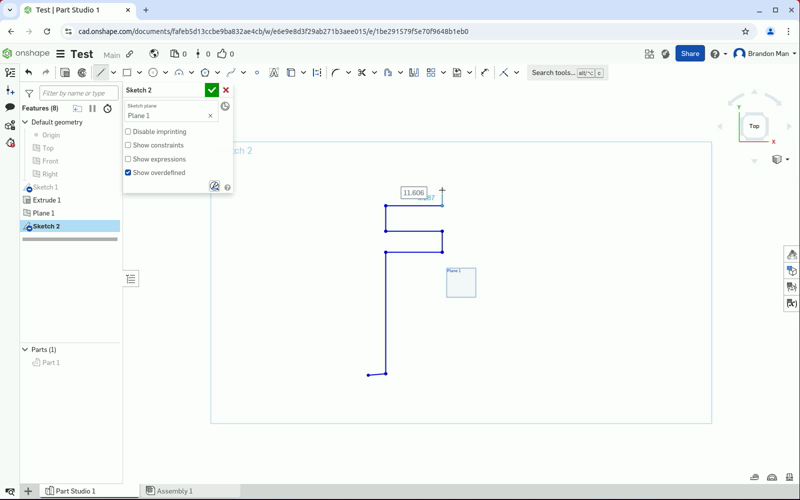
key_down(shift)
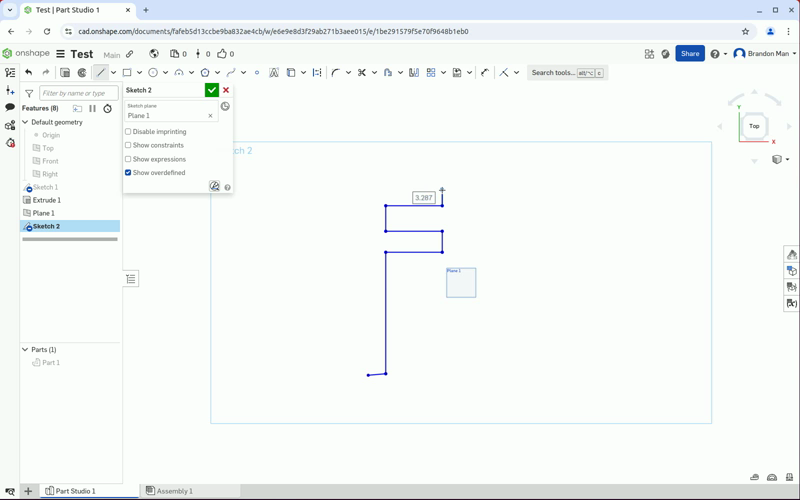
mouse_move(368, 189)
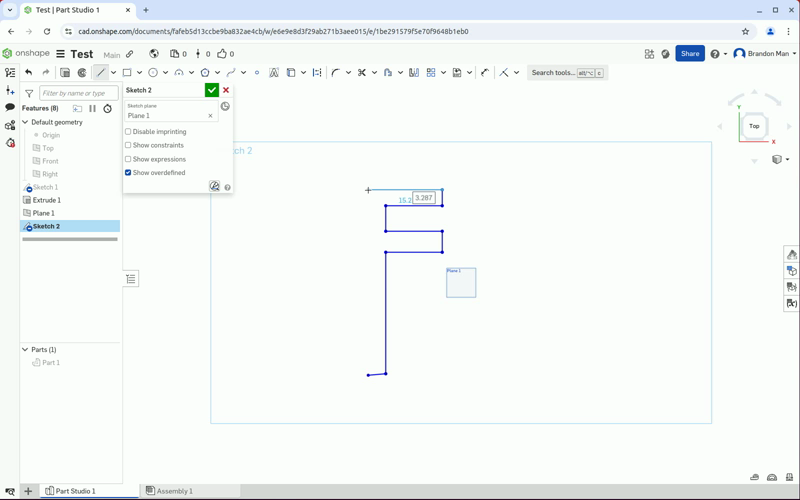
click(368, 189)
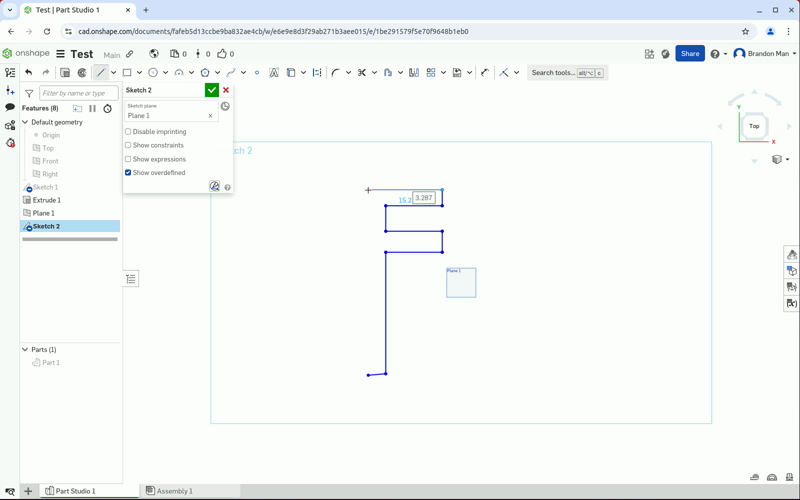
key_up(shift)
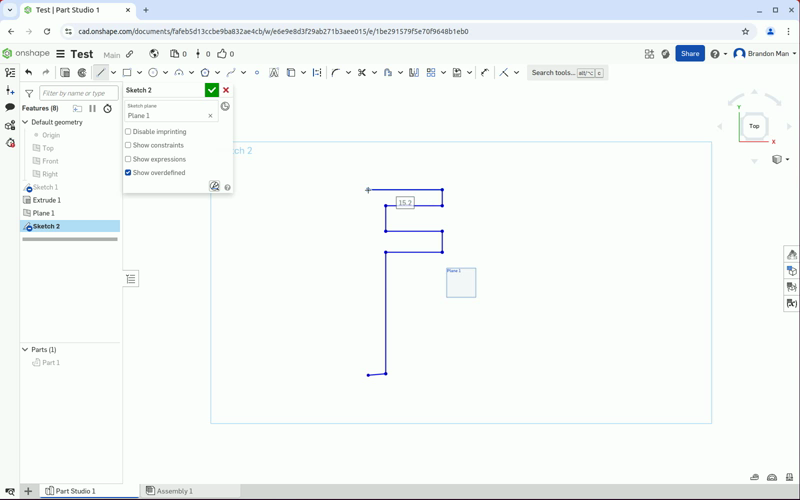
key_down(shift)
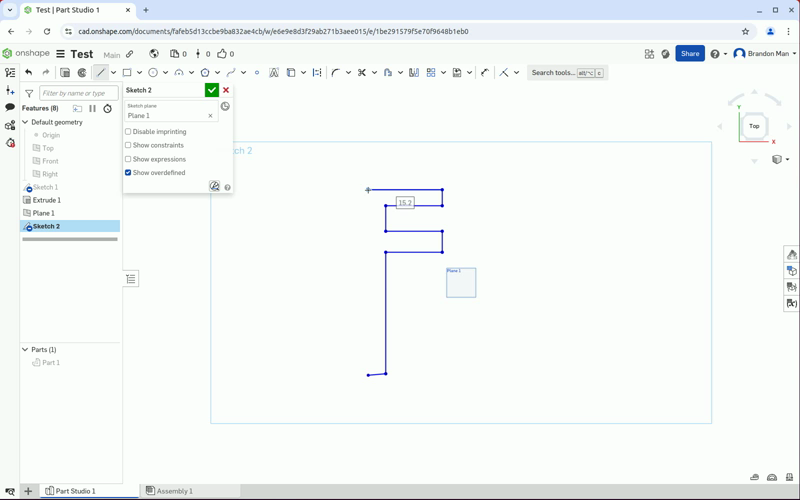
mouse_move(368, 375)
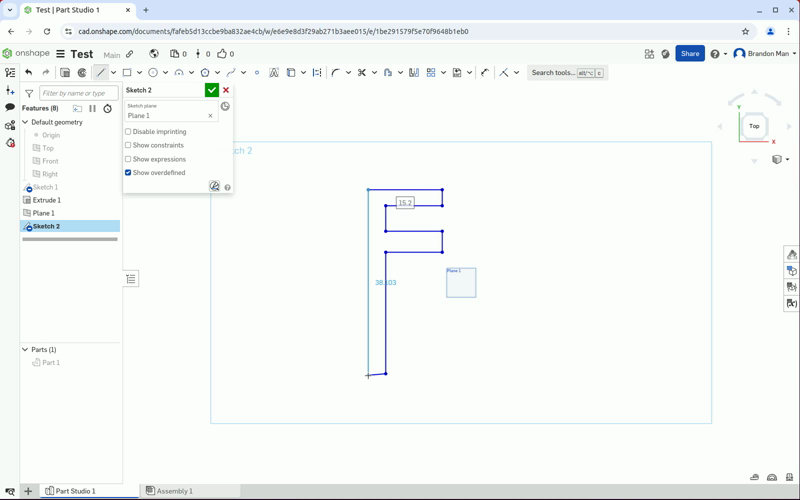
key_up(shift)
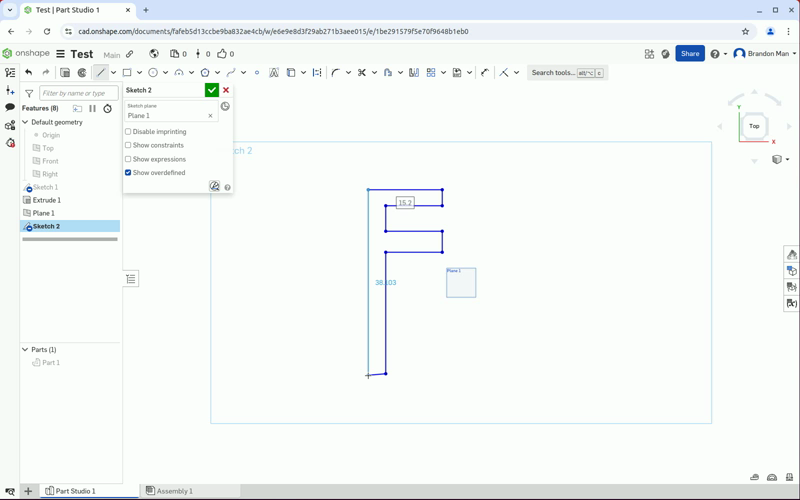
click(368, 375)
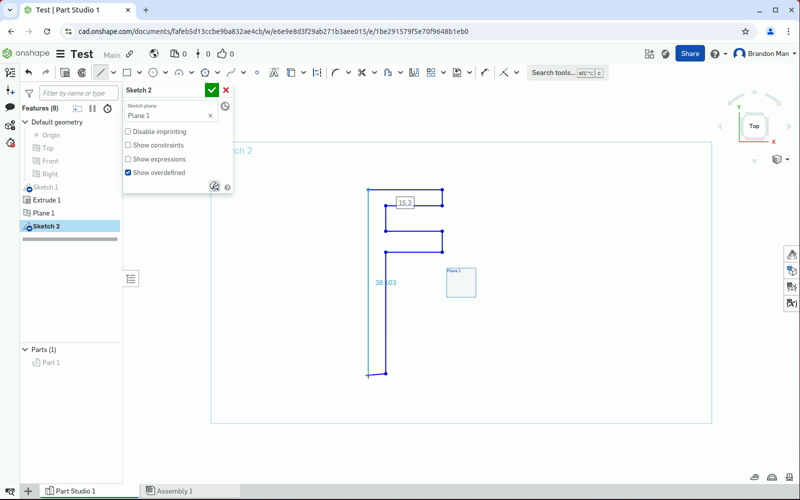
key(esc)
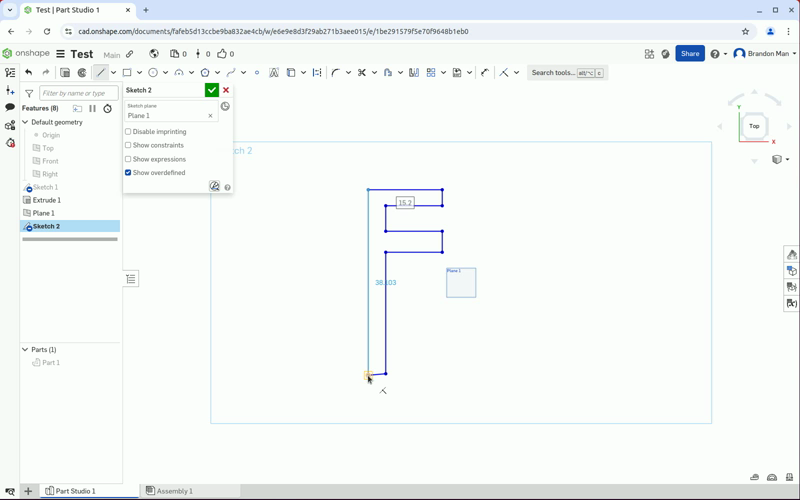
mouse_move(379, 357)
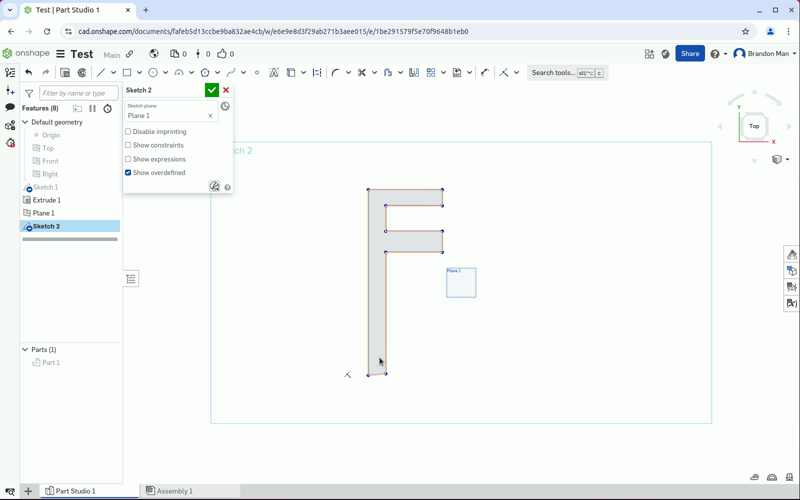
click(379, 357)
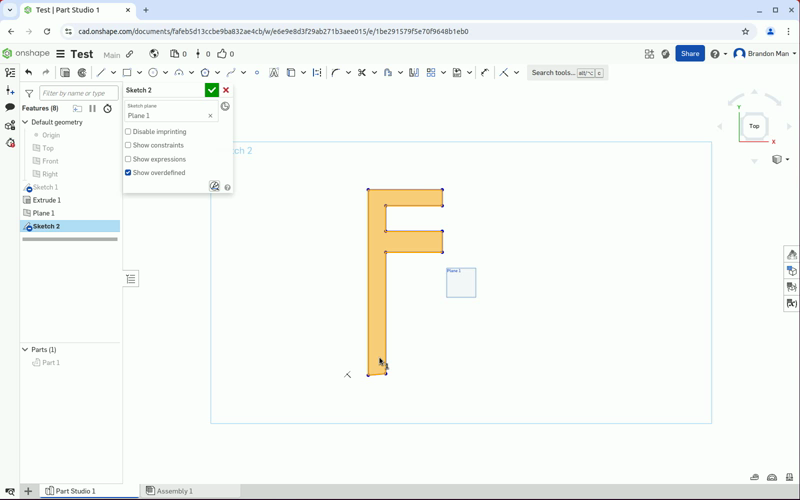
mouse_move(73, 352)
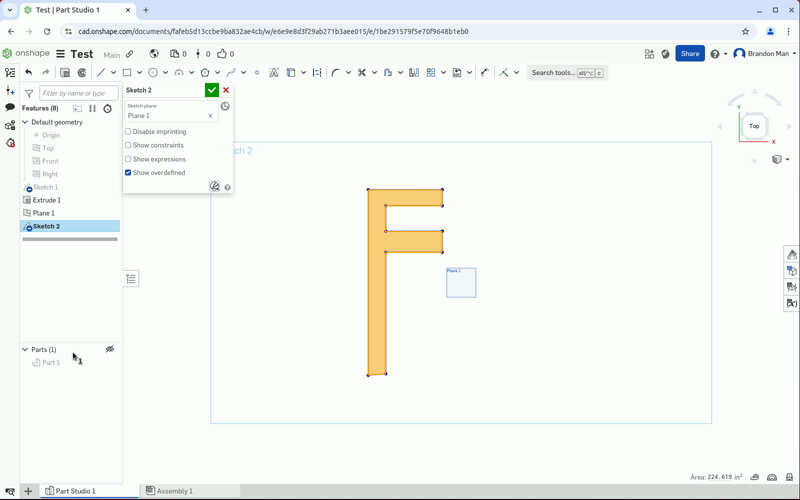
key(shift+y)
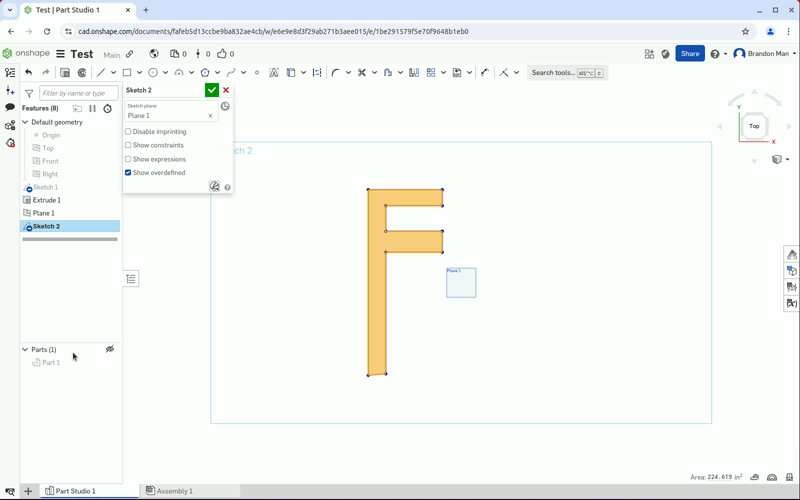
key(shift+e)
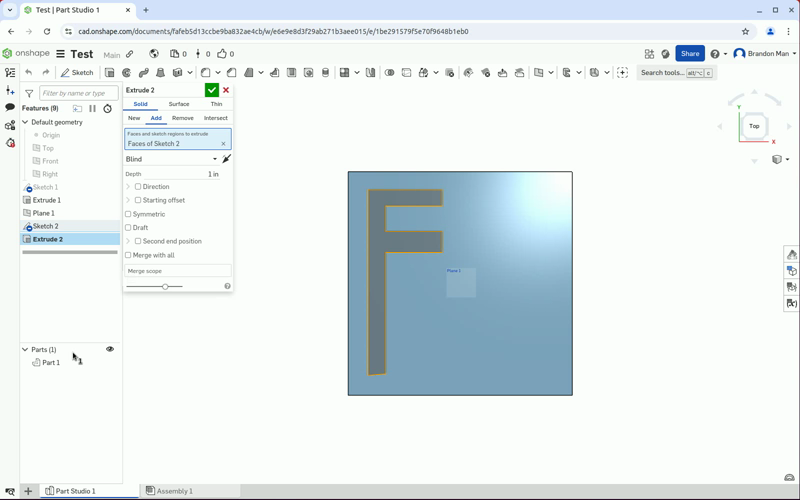
mouse_move(143, 106)
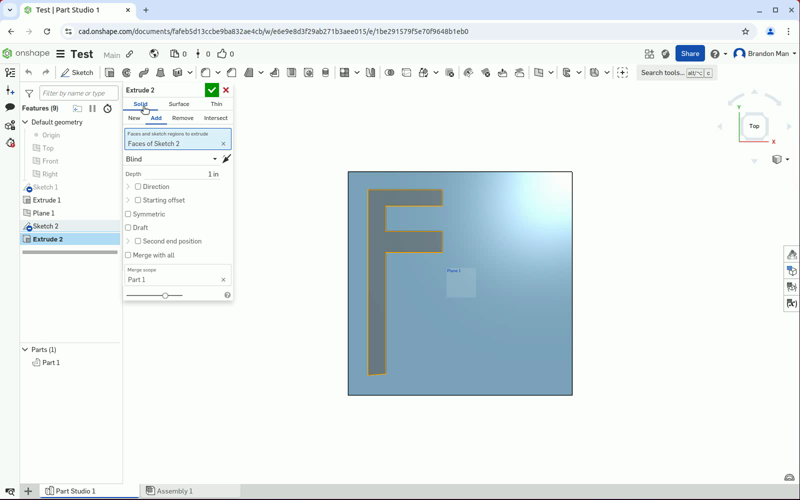
click(143, 106)
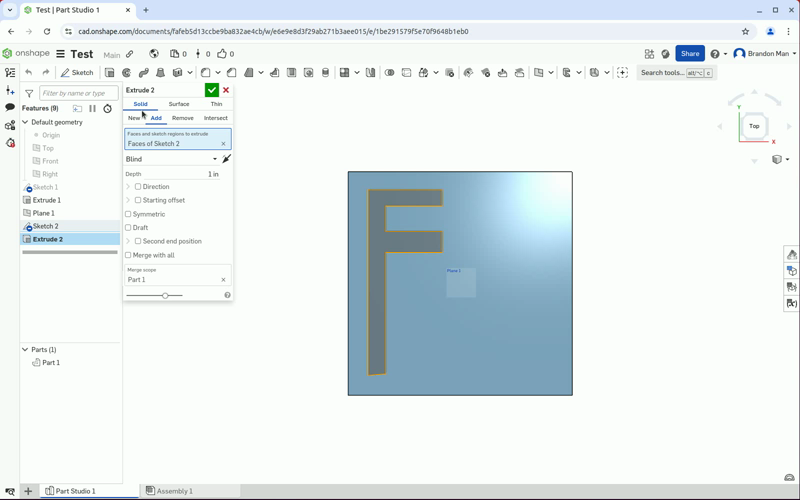
mouse_move(137, 120)
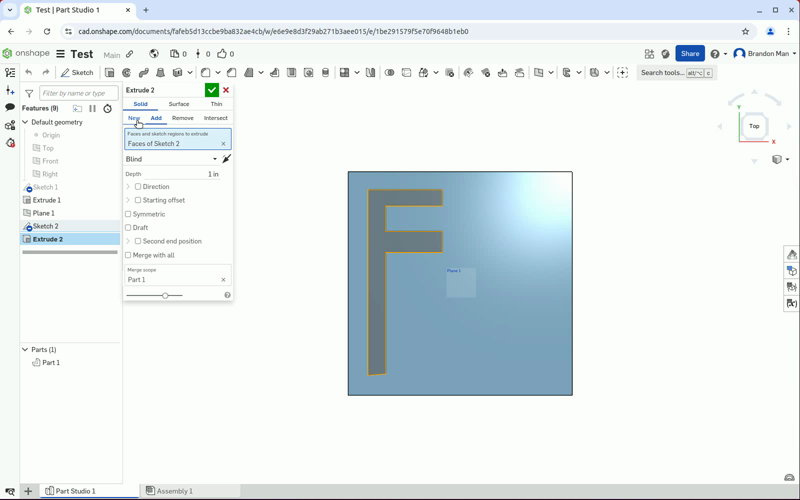
click(137, 120)
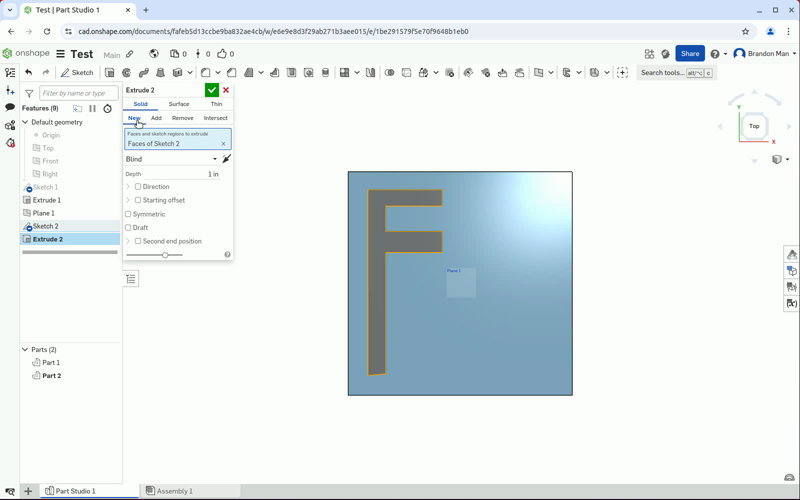
key(tab, 4)
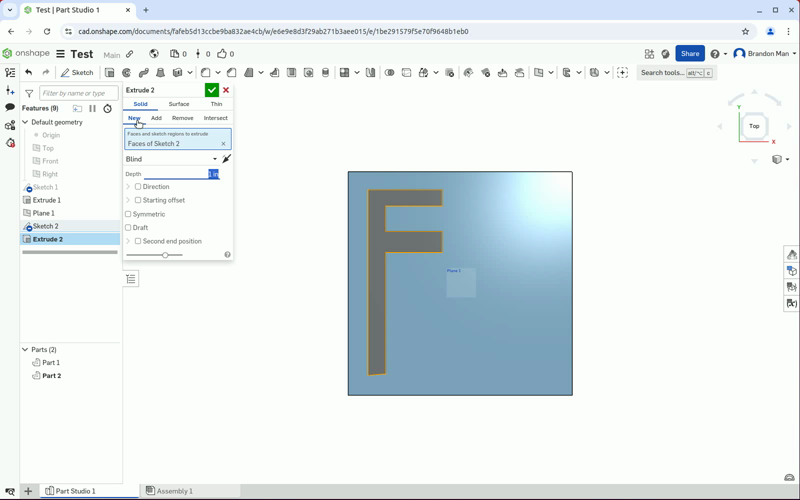
text(1.204)
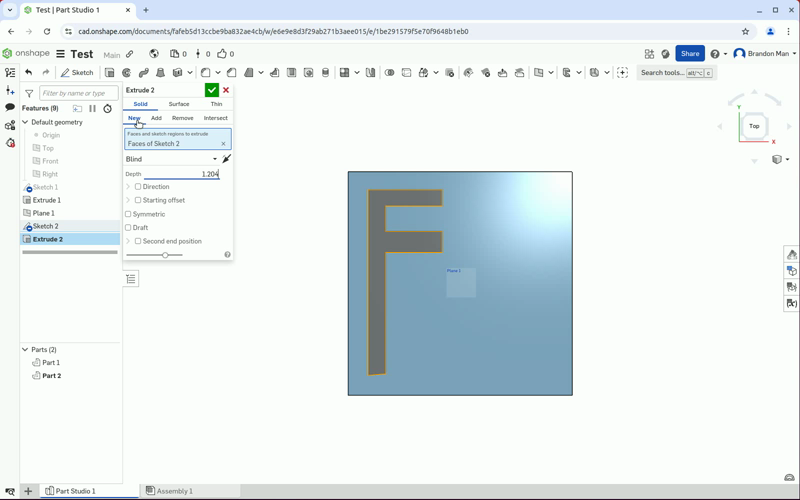
key(enter)
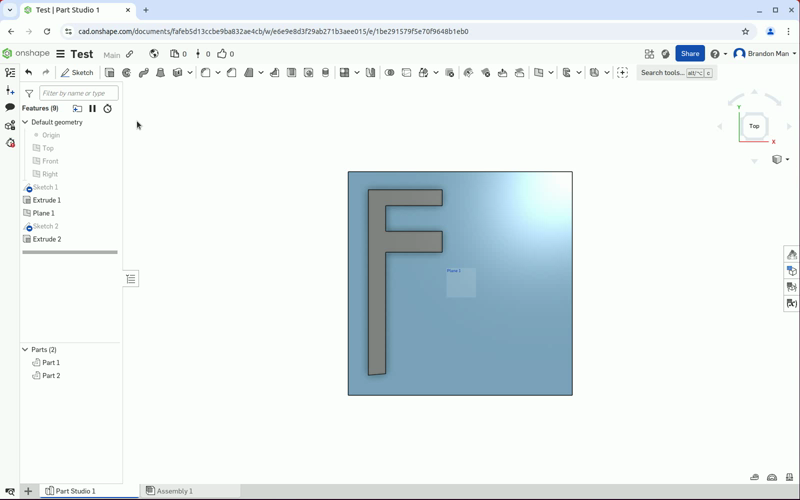
key(shift+h)
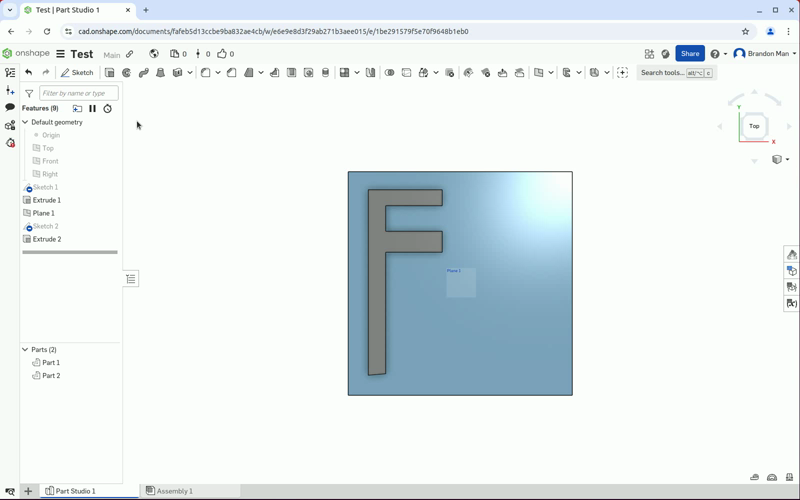
key(shift+h)
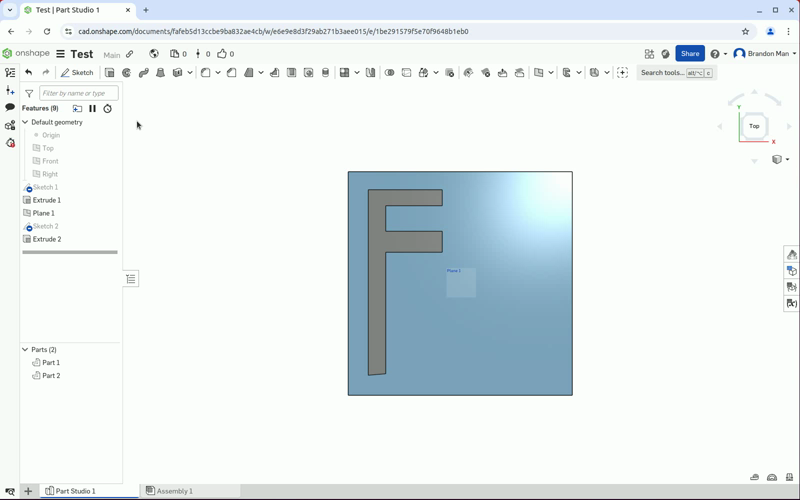
mouse_move(73, 189)
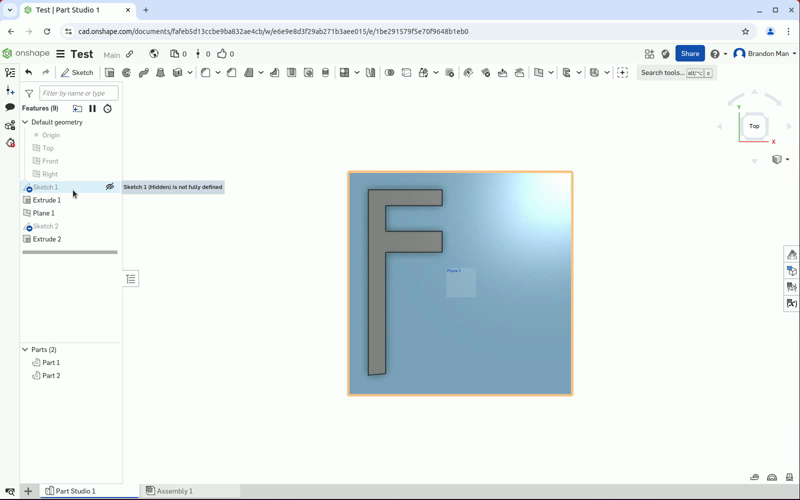
click(73, 189)
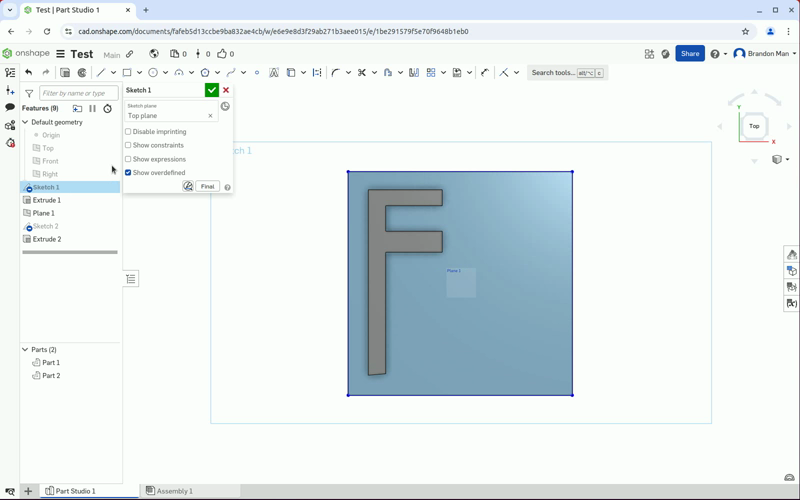
mouse_move(229, 92)
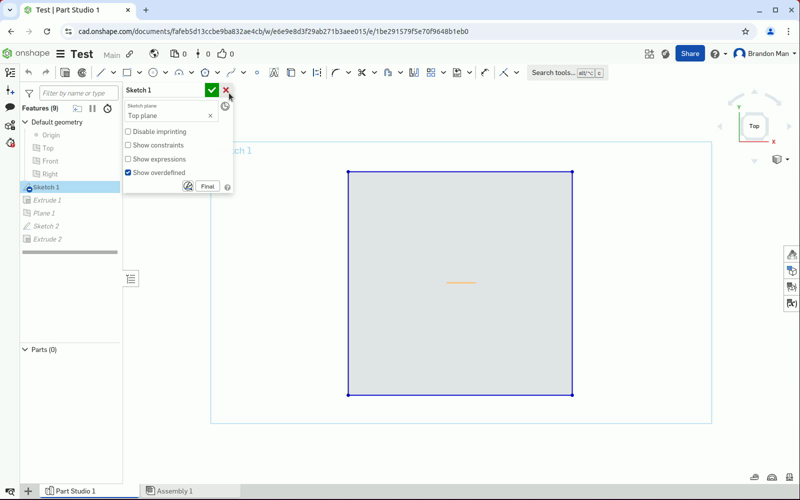
click(229, 92)
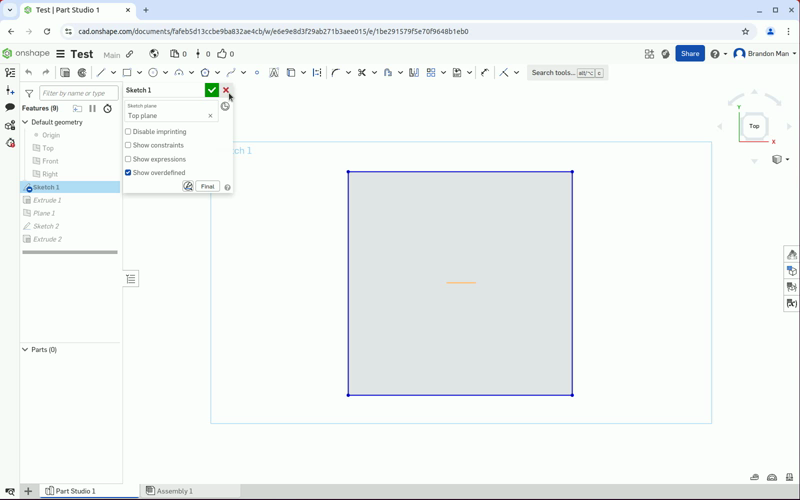
key(shift+s)
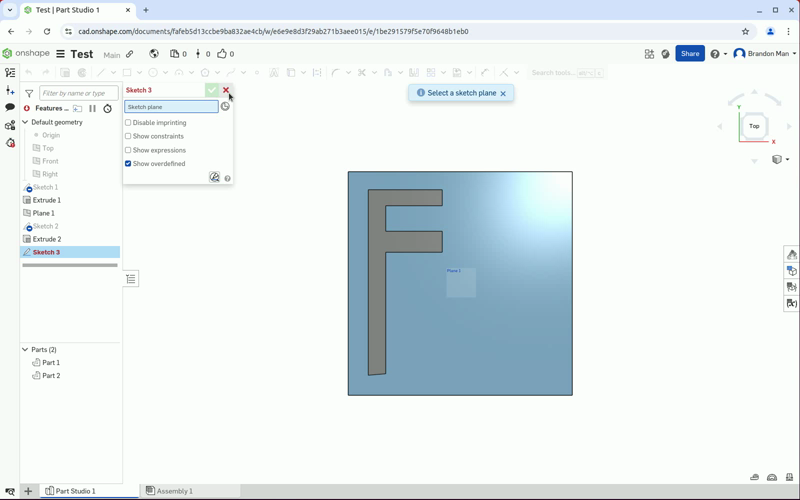
mouse_move(73, 215)
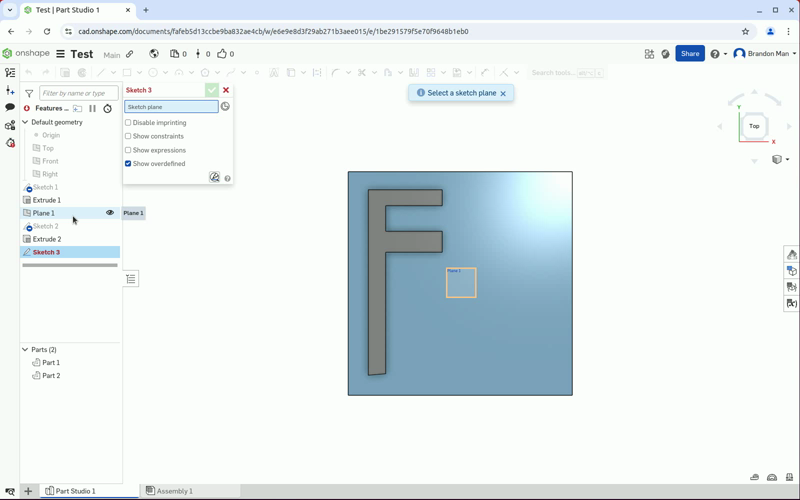
click(73, 215)
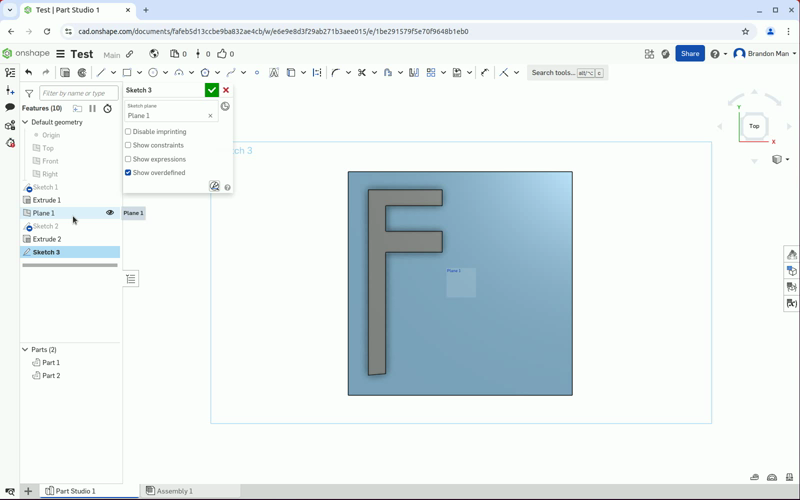
mouse_move(73, 352)
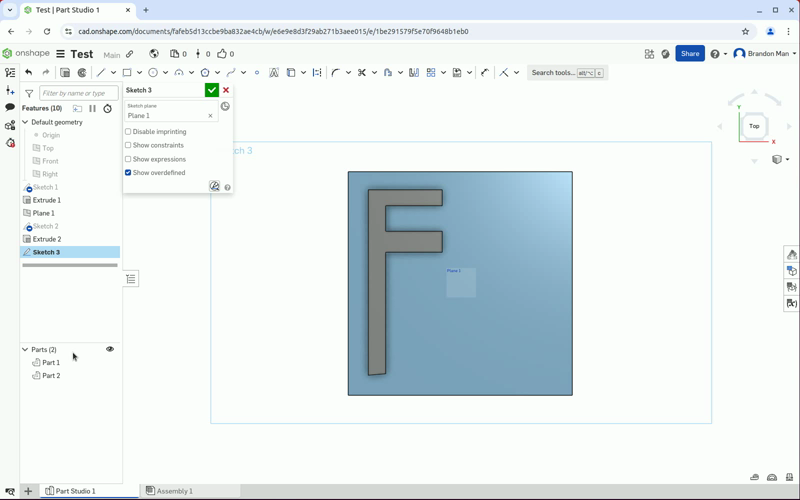
key(y)
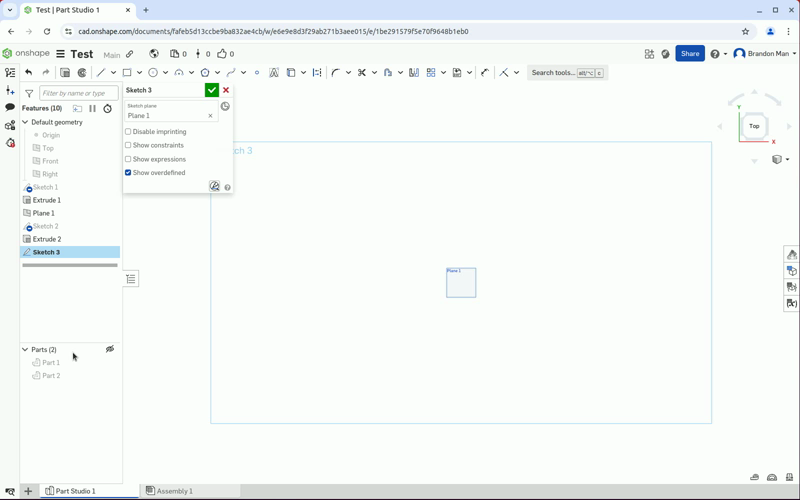
key(l)
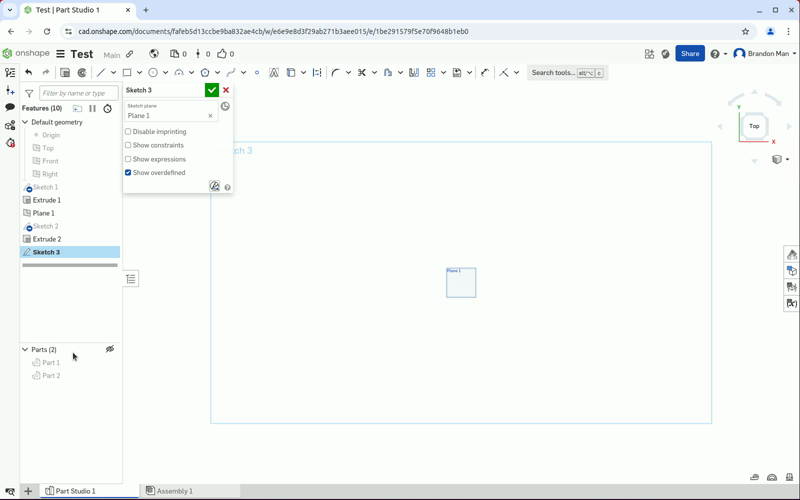
key_down(shift)
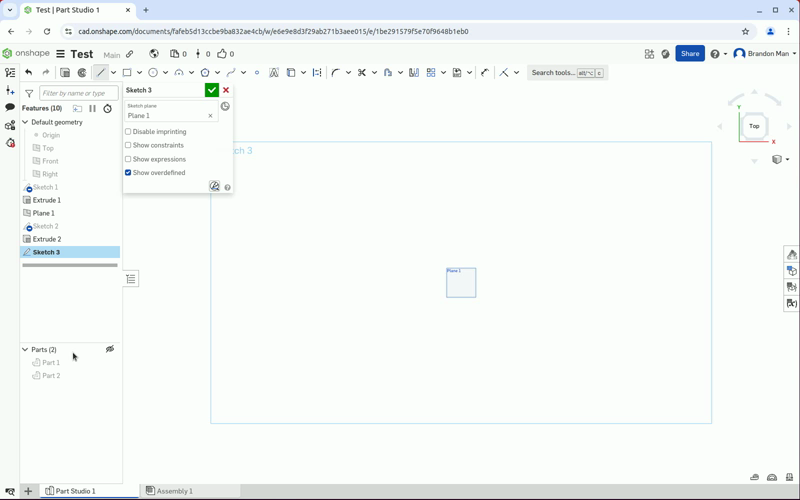
mouse_move(476, 274)
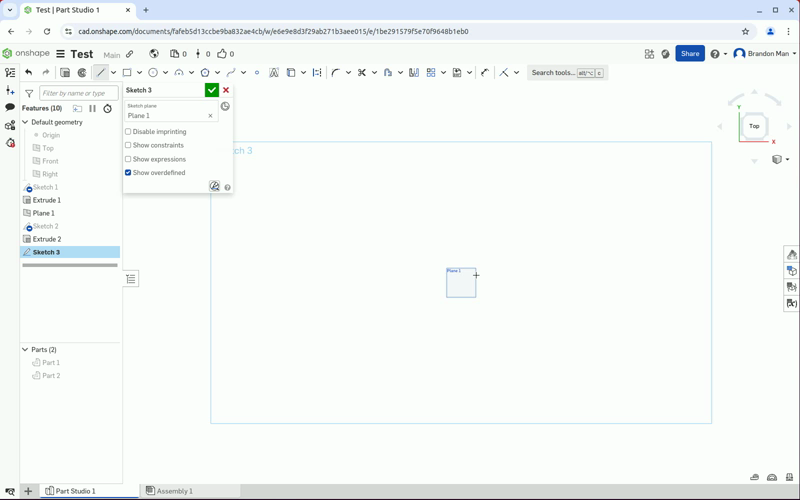
click(476, 274)
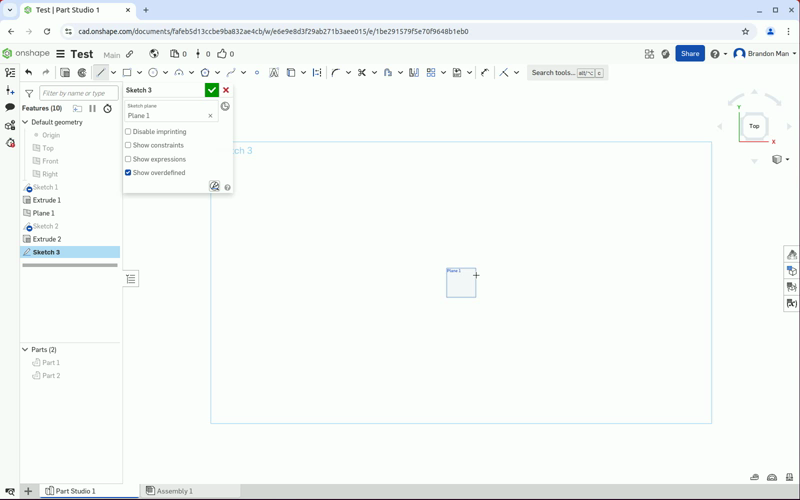
key_up(shift)
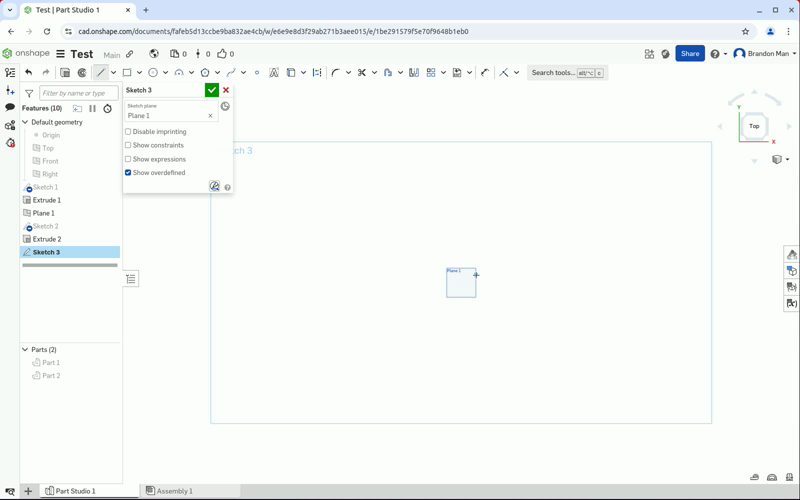
key_down(shift)
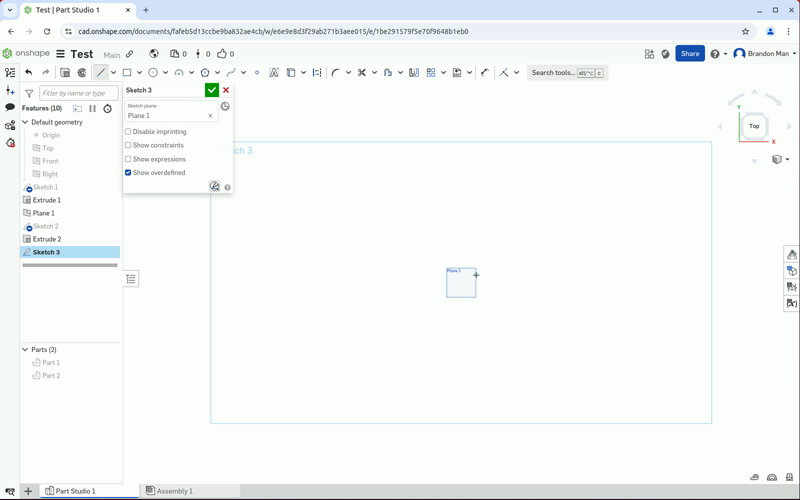
mouse_move(487, 337)
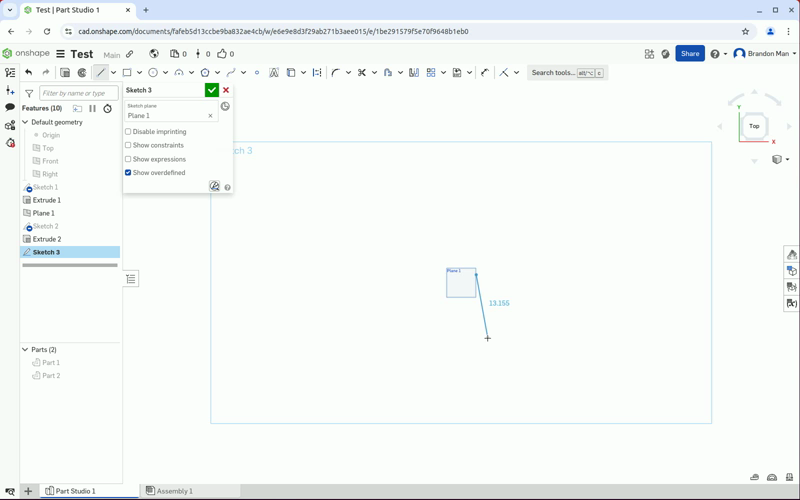
click(487, 337)
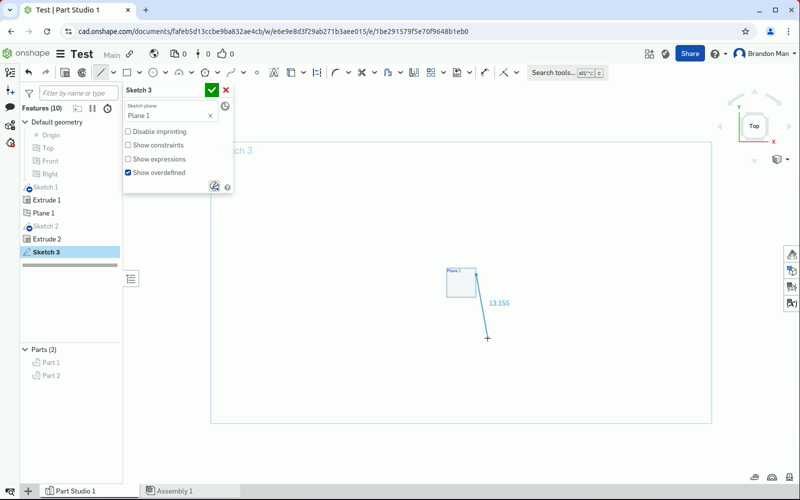
key_up(shift)
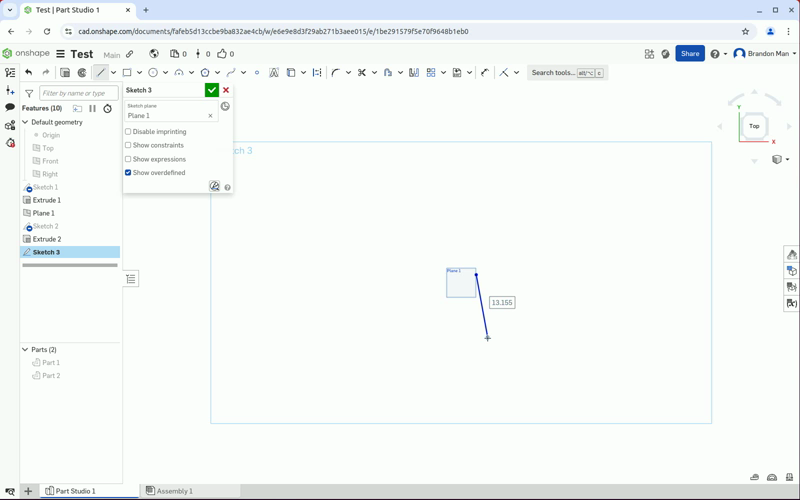
key_down(shift)
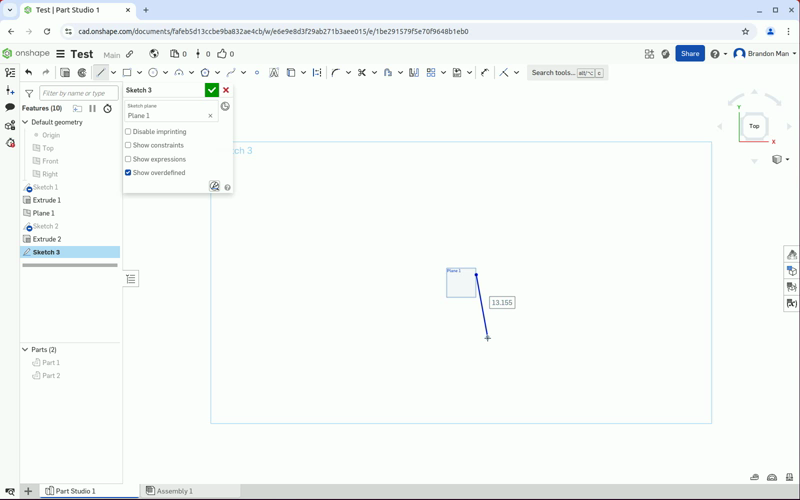
mouse_move(517, 337)
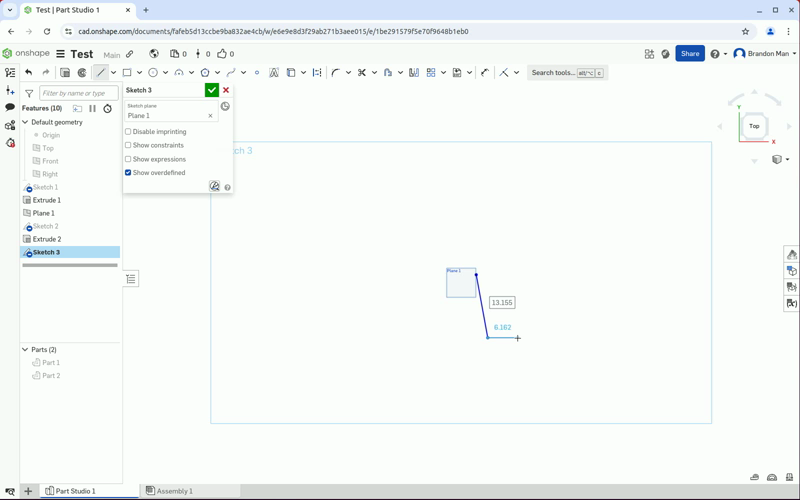
mouse_move(508, 360)
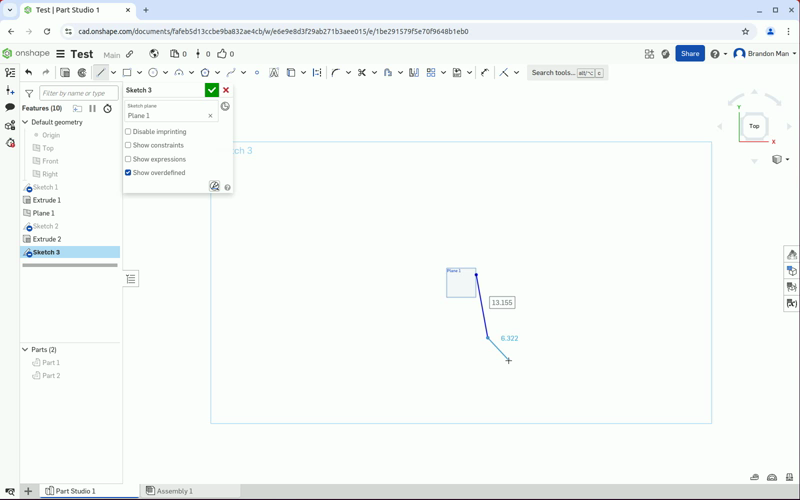
click(508, 360)
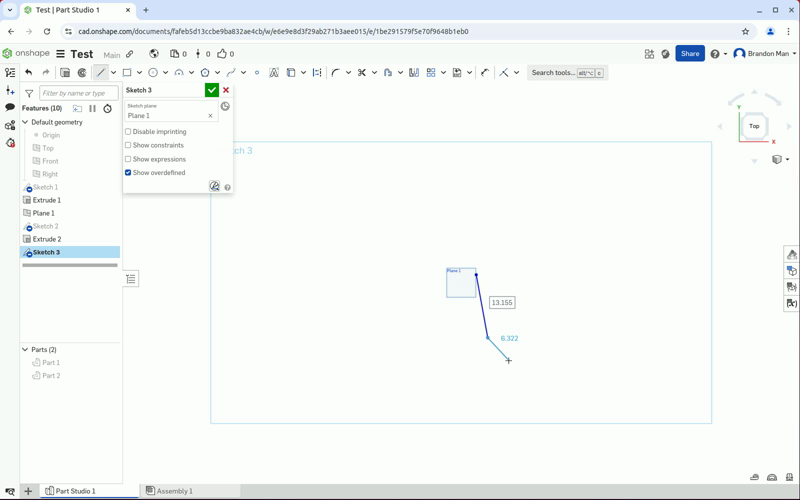
key_up(shift)
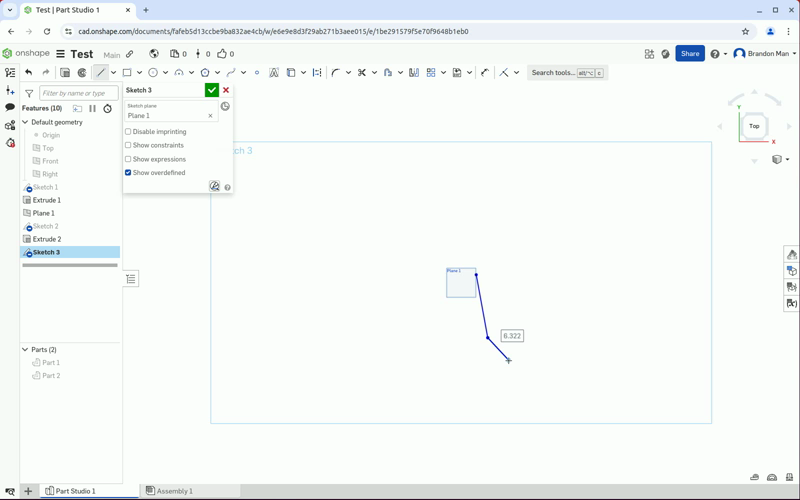
key_down(shift)
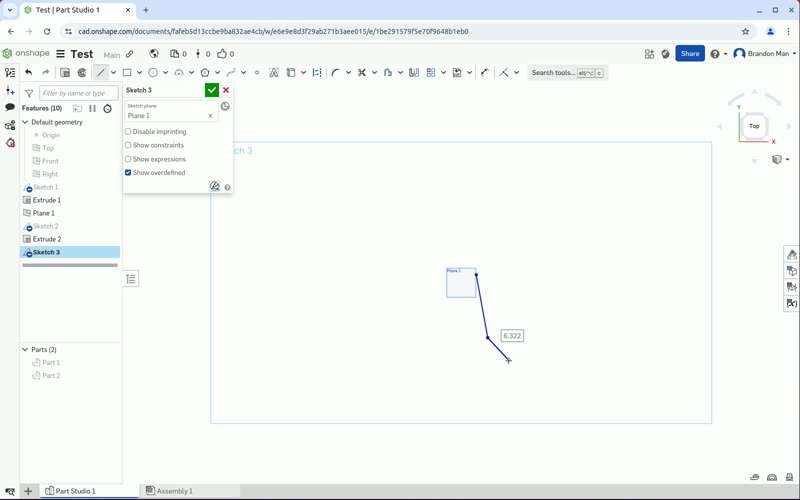
mouse_move(538, 360)
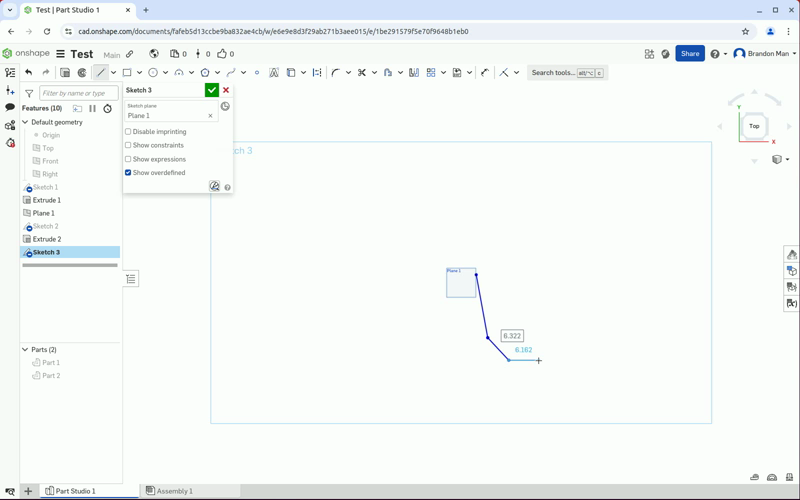
mouse_move(558, 360)
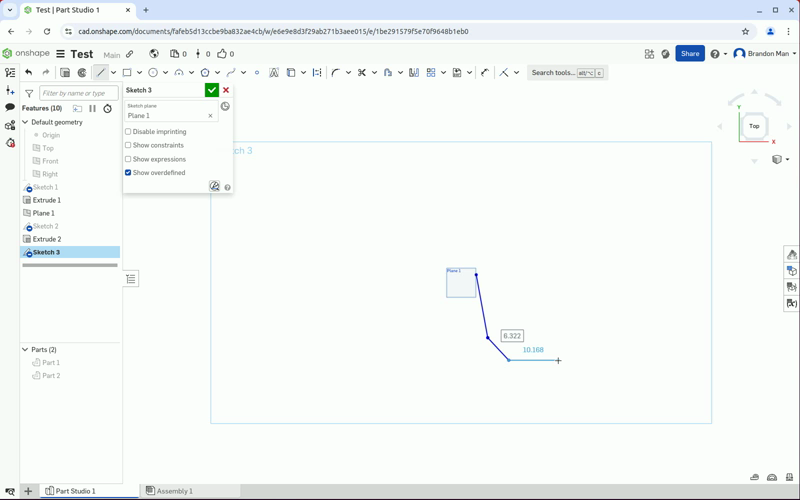
click(558, 360)
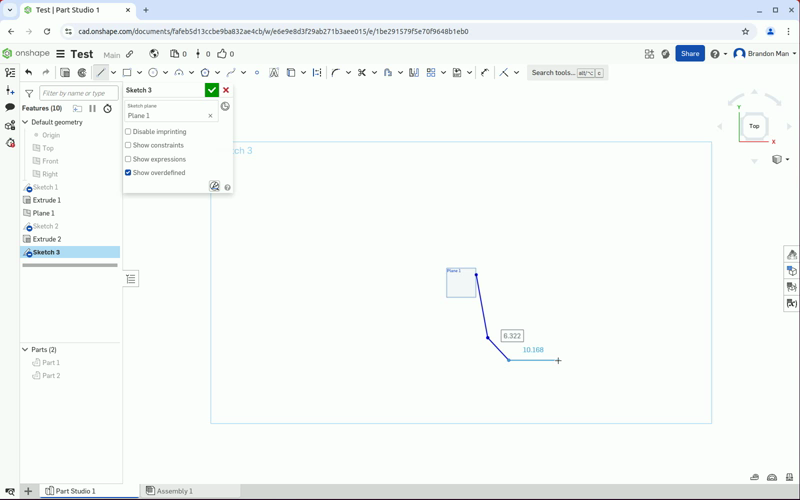
key_up(shift)
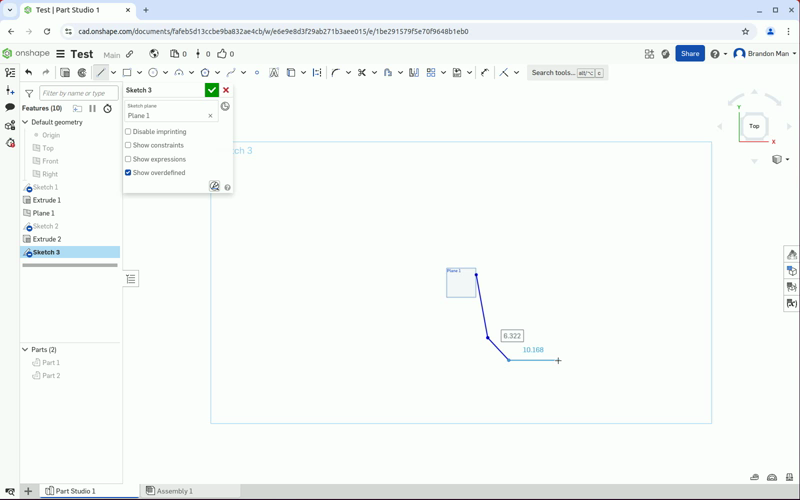
key_down(shift)
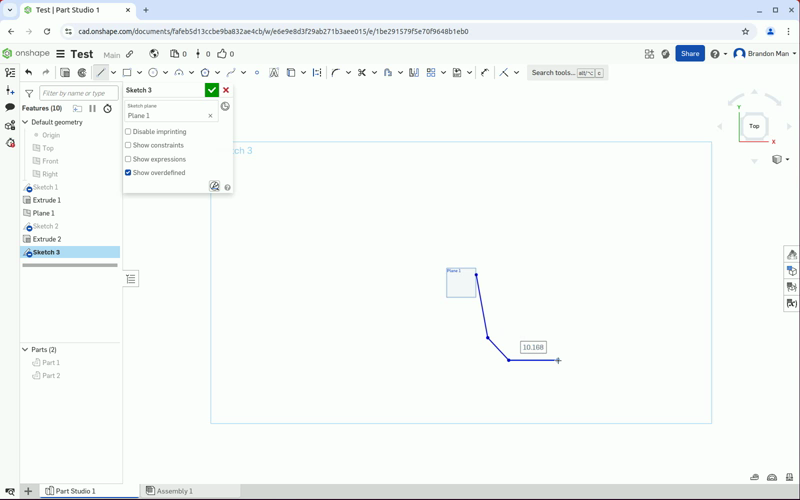
mouse_move(588, 360)
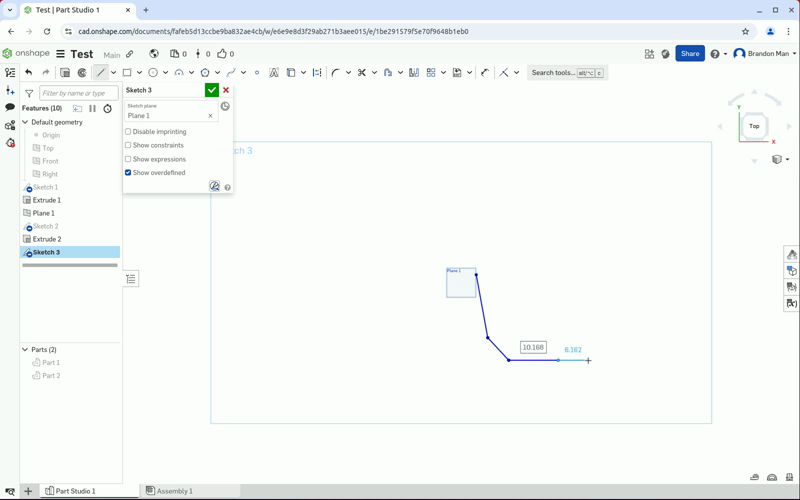
mouse_move(560, 342)
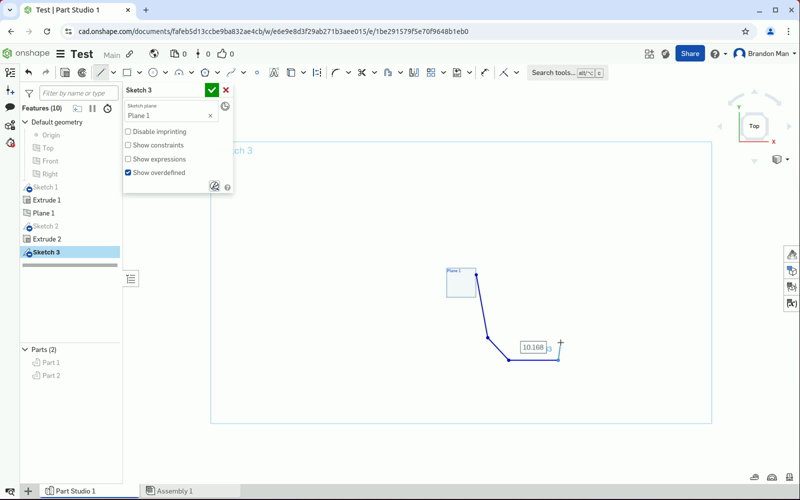
click(560, 342)
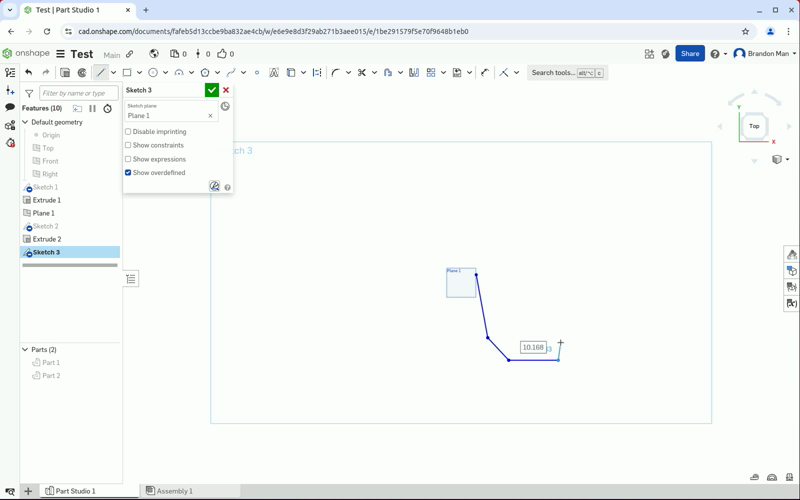
key_up(shift)
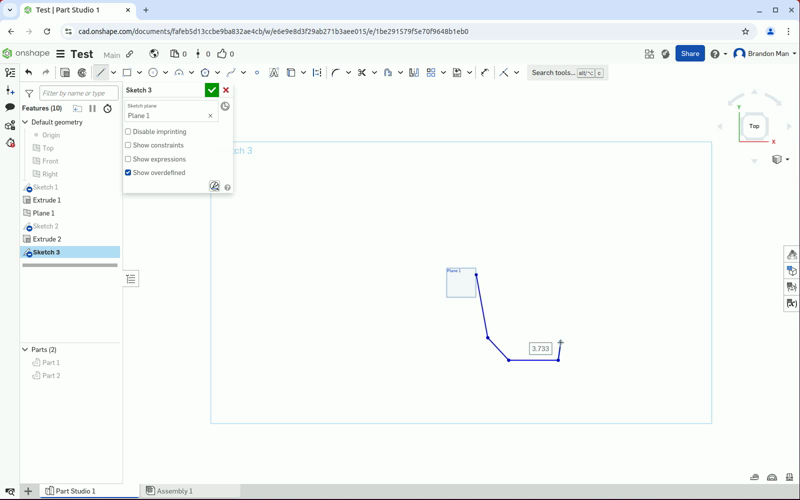
key_down(shift)
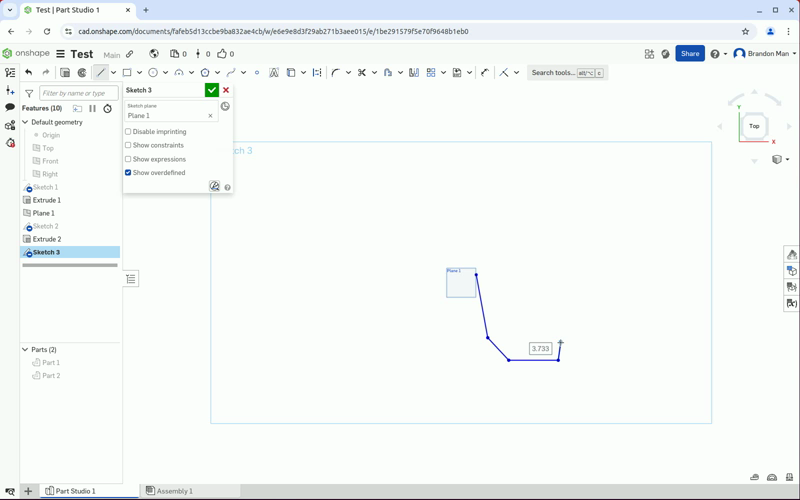
mouse_move(589, 342)
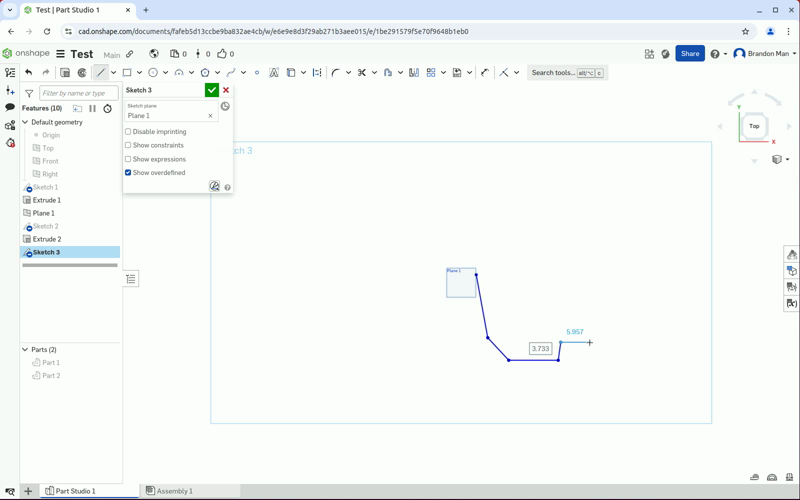
mouse_move(514, 335)
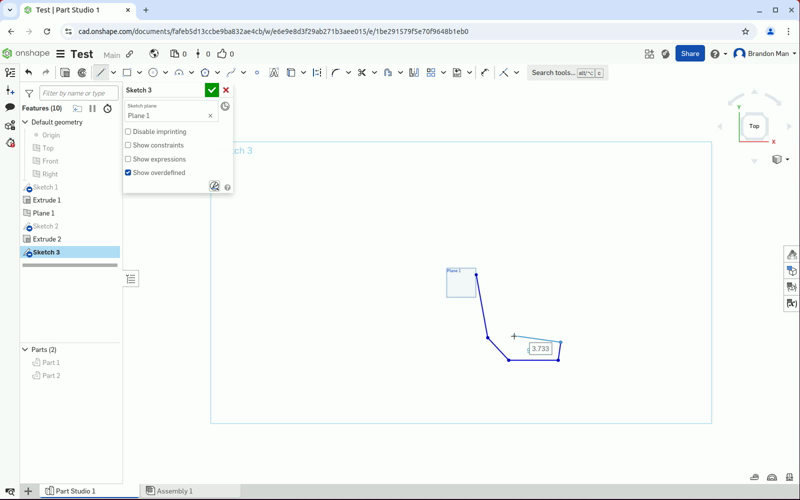
click(514, 335)
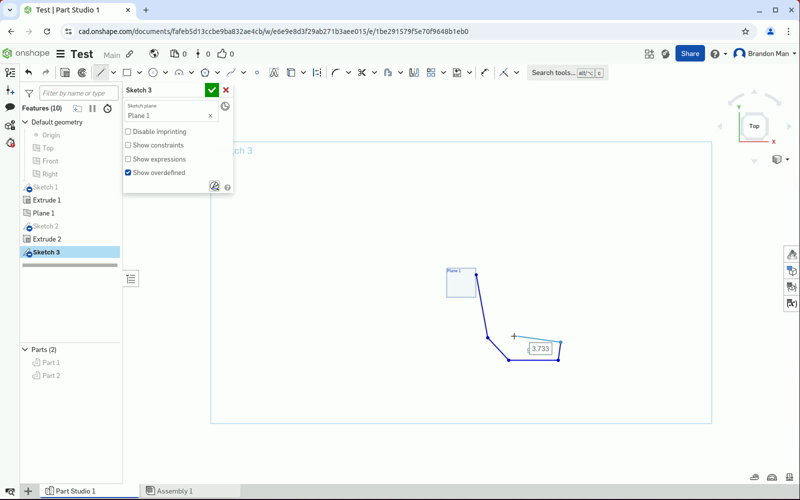
key_up(shift)
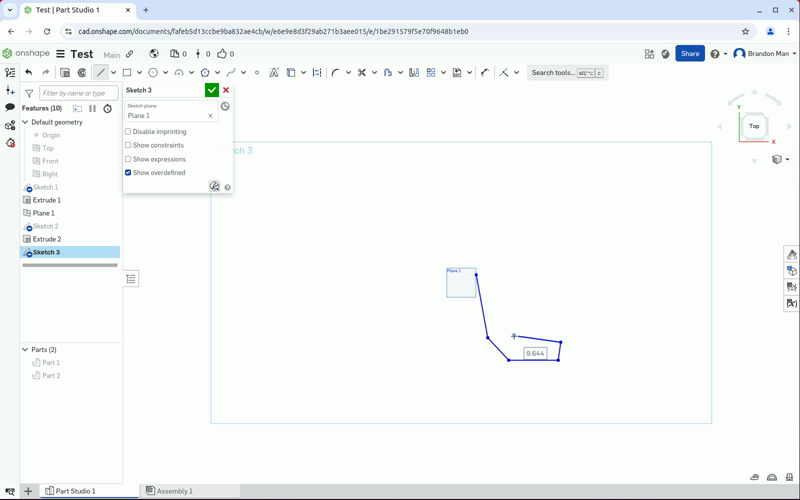
key_down(shift)
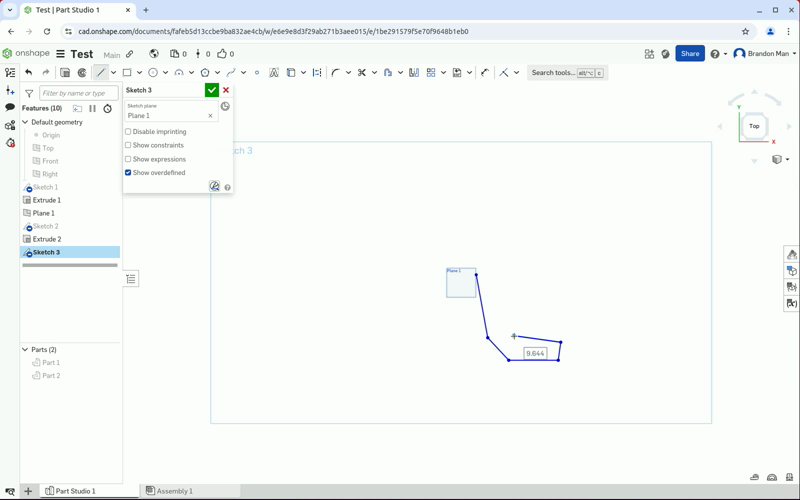
mouse_move(503, 267)
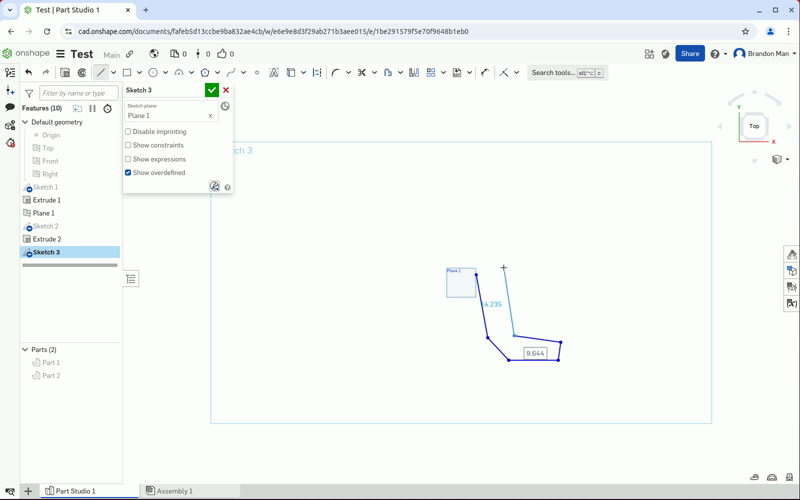
click(503, 267)
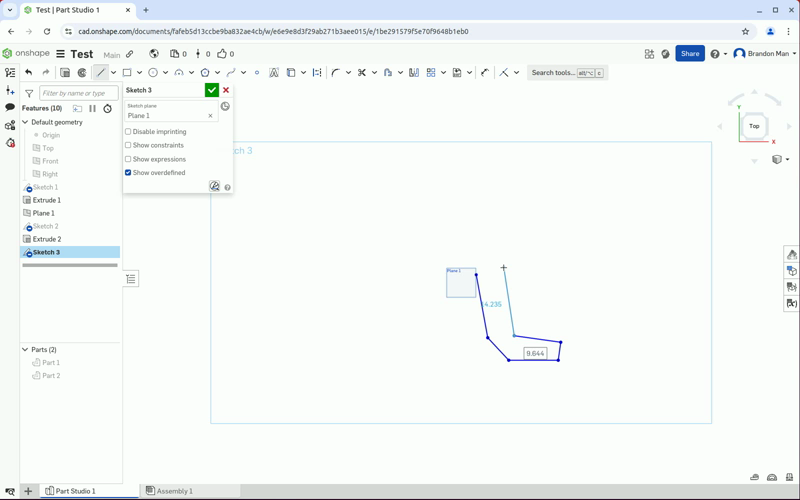
key_up(shift)
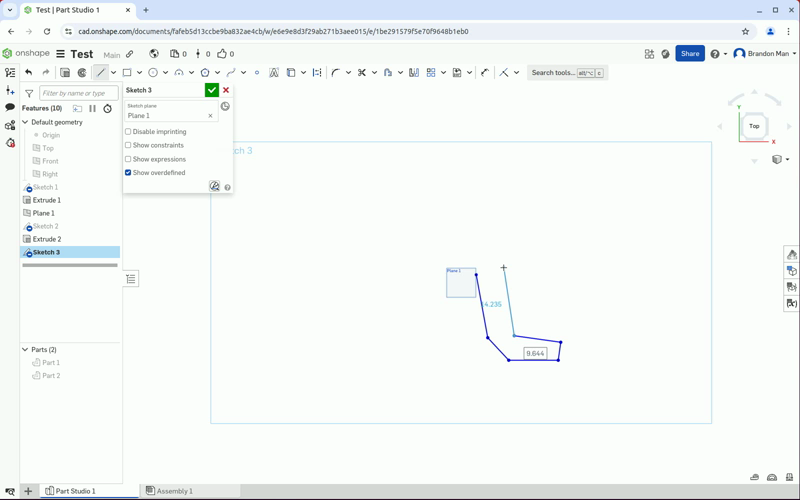
key_down(shift)
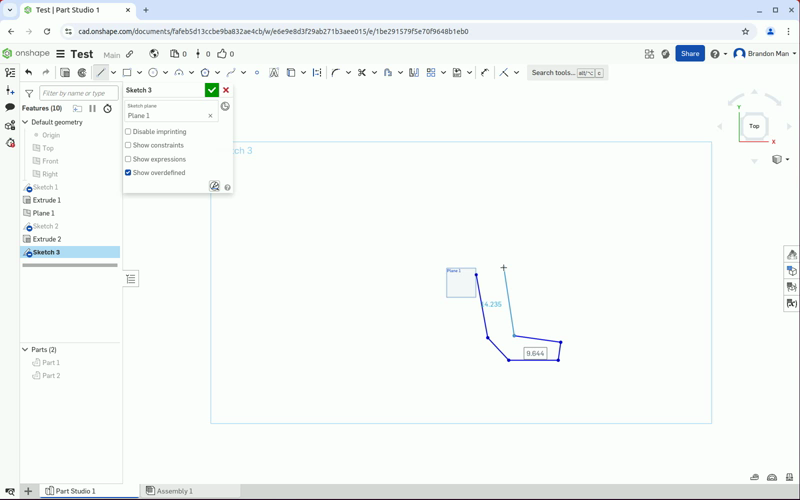
mouse_move(533, 267)
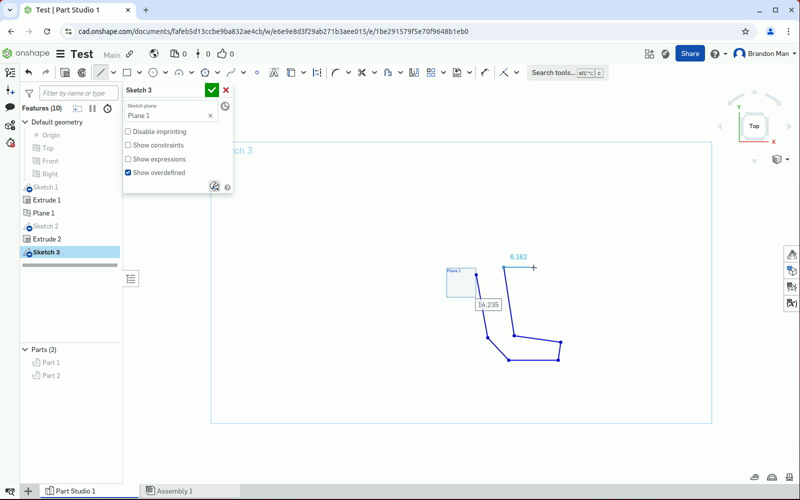
mouse_move(503, 223)
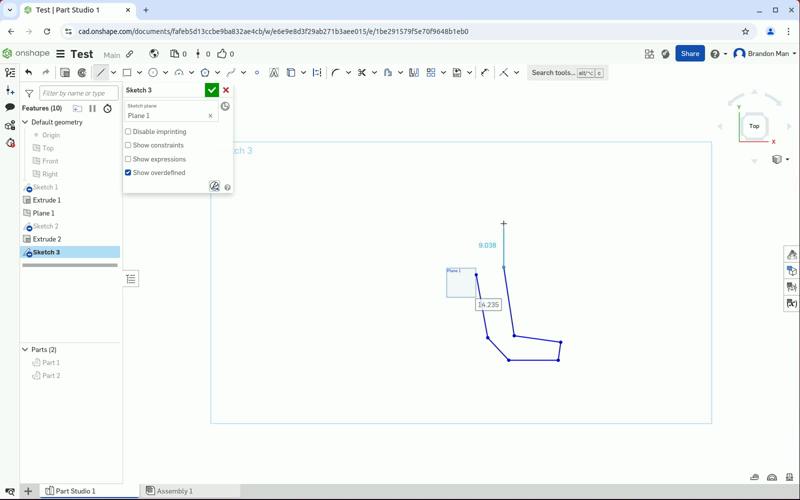
click(503, 223)
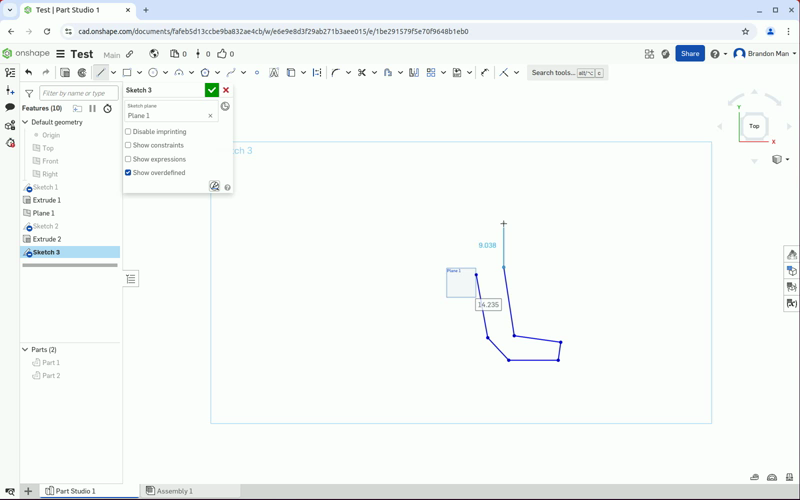
key_up(shift)
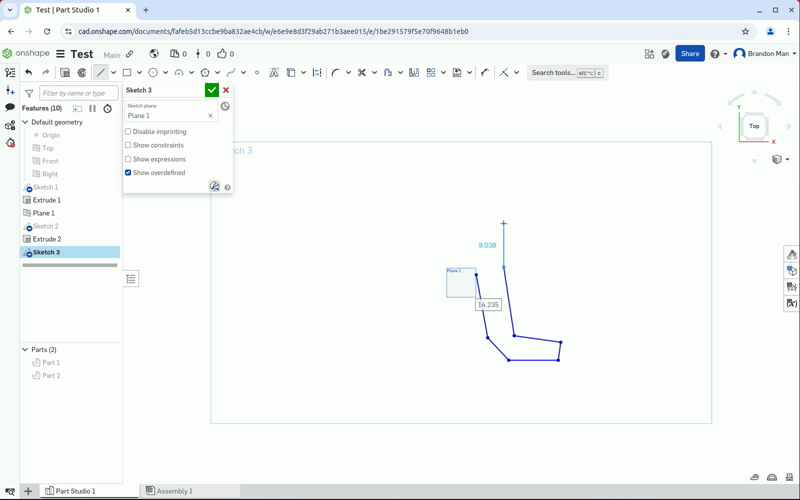
key_down(shift)
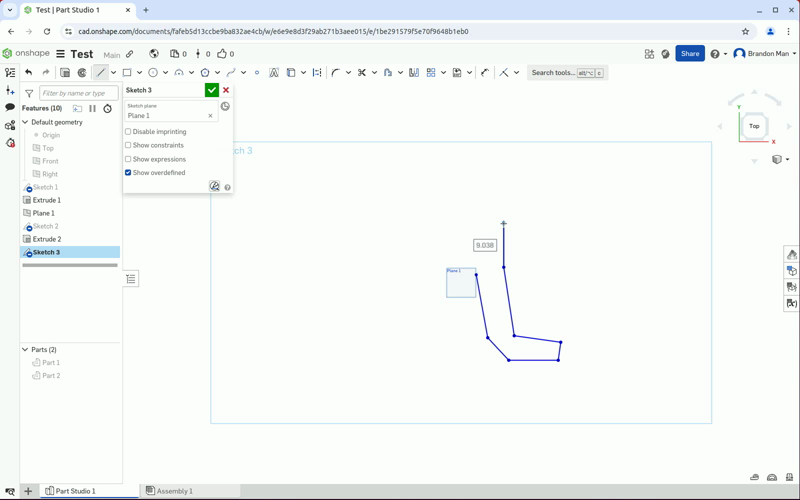
mouse_move(561, 203)
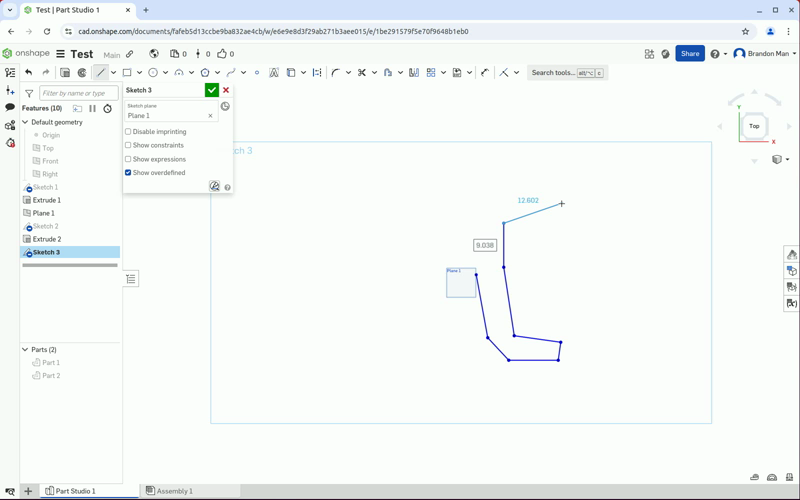
click(561, 203)
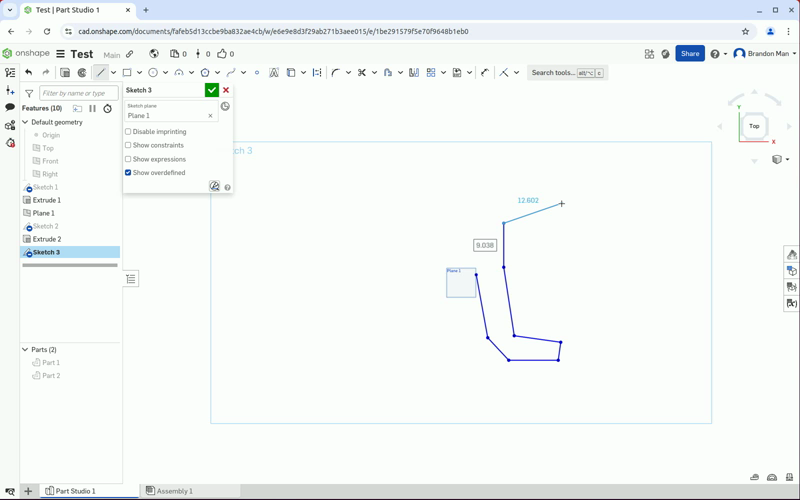
key_up(shift)
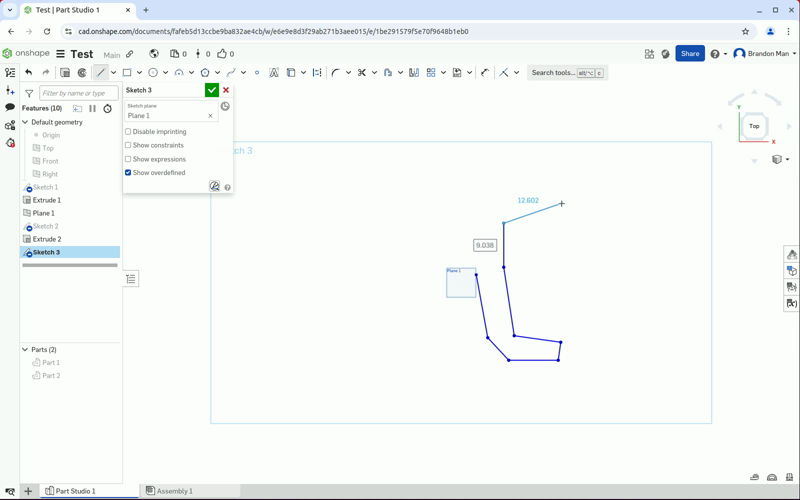
key_down(shift)
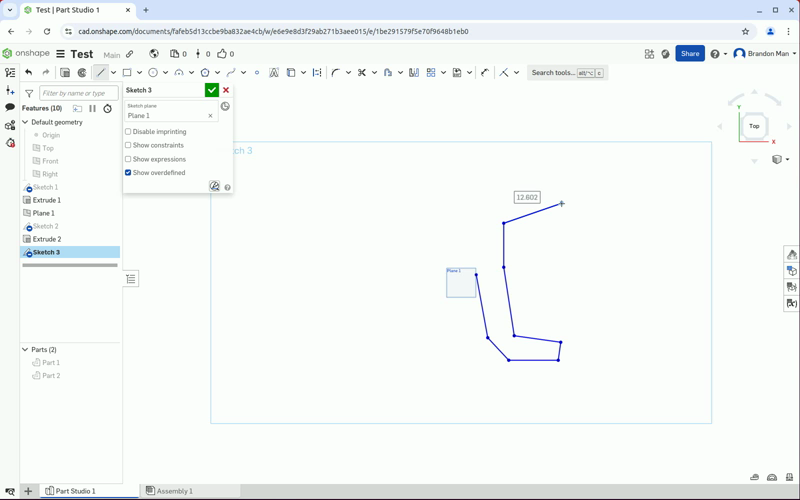
mouse_move(589, 203)
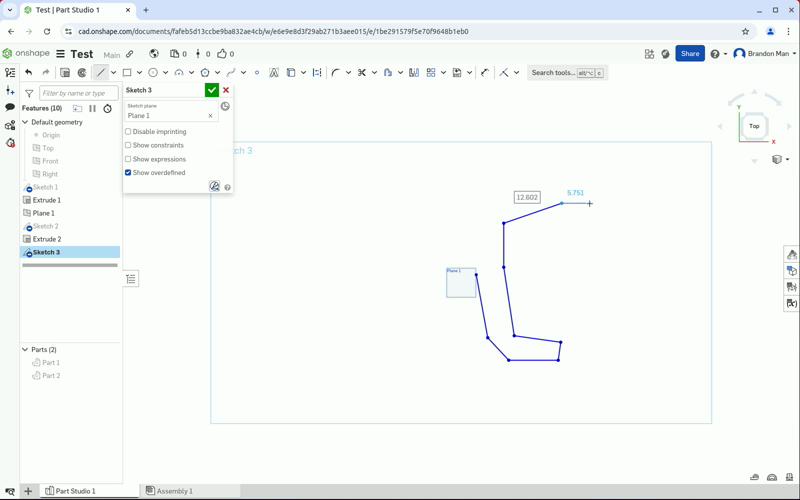
mouse_move(560, 184)
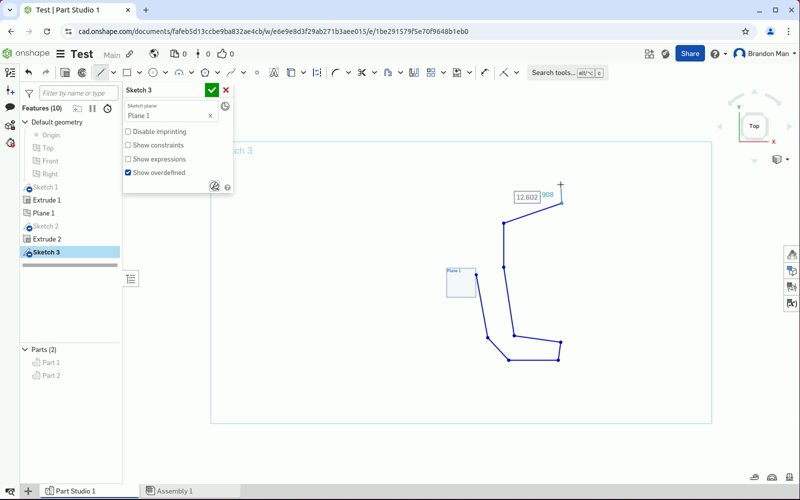
click(560, 184)
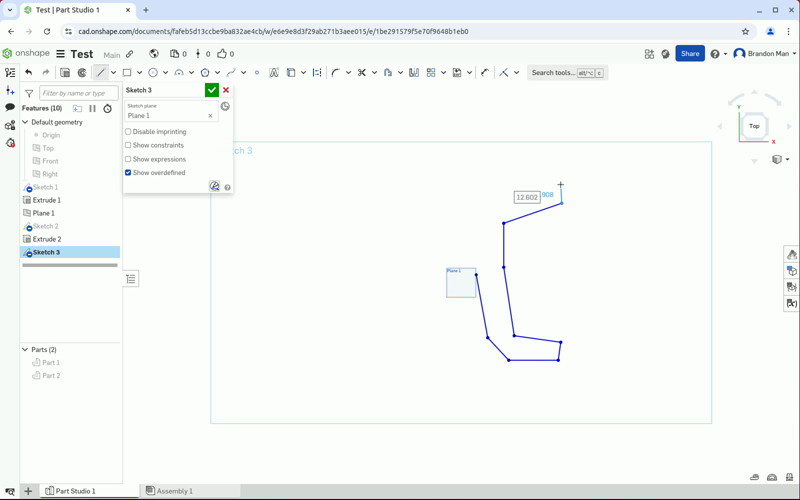
key_up(shift)
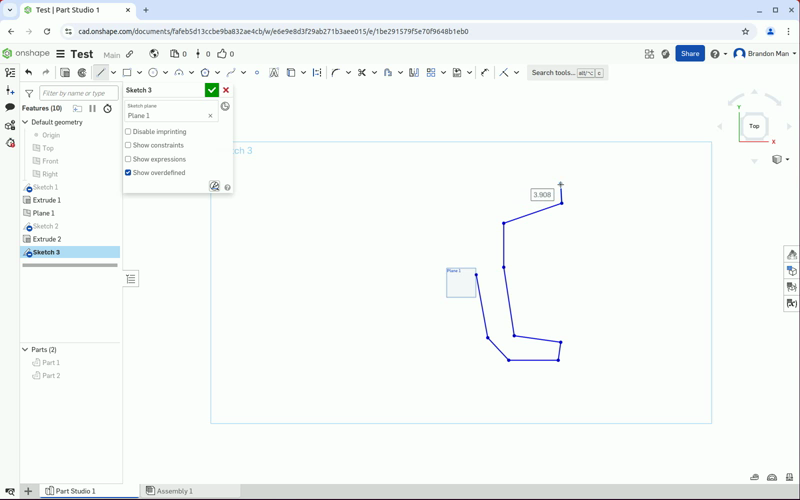
key_down(shift)
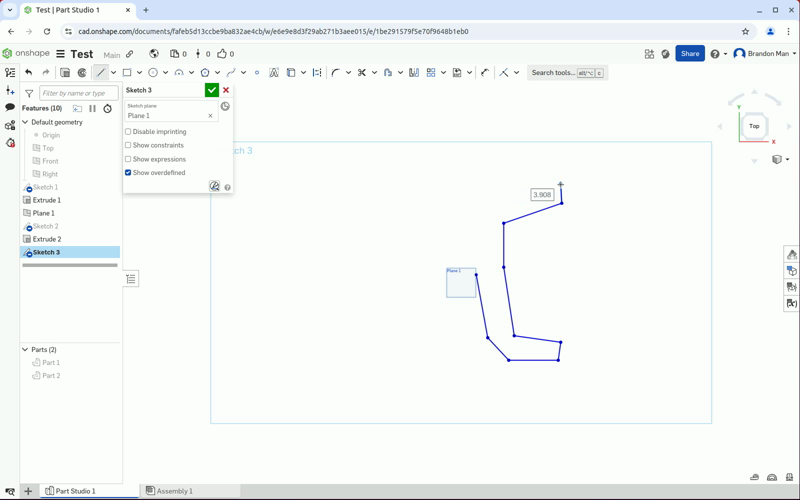
mouse_move(492, 191)
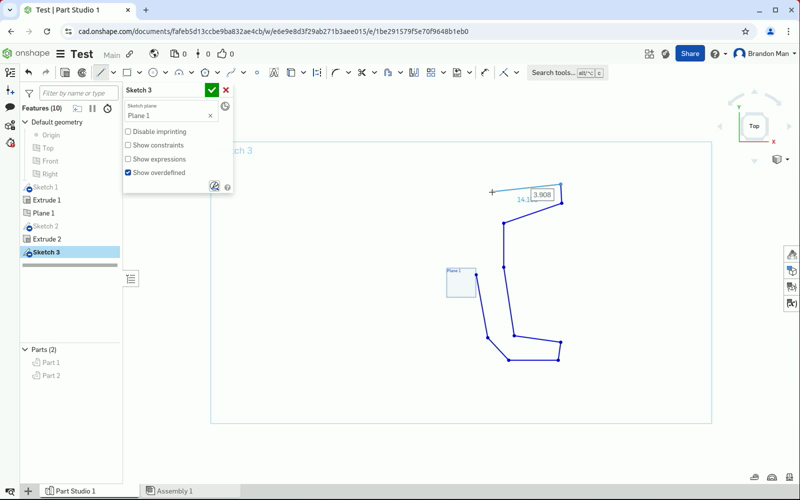
click(492, 191)
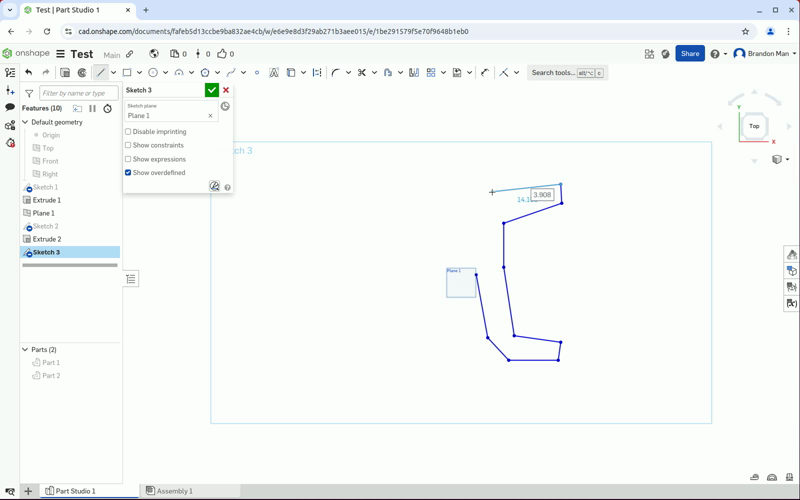
key_up(shift)
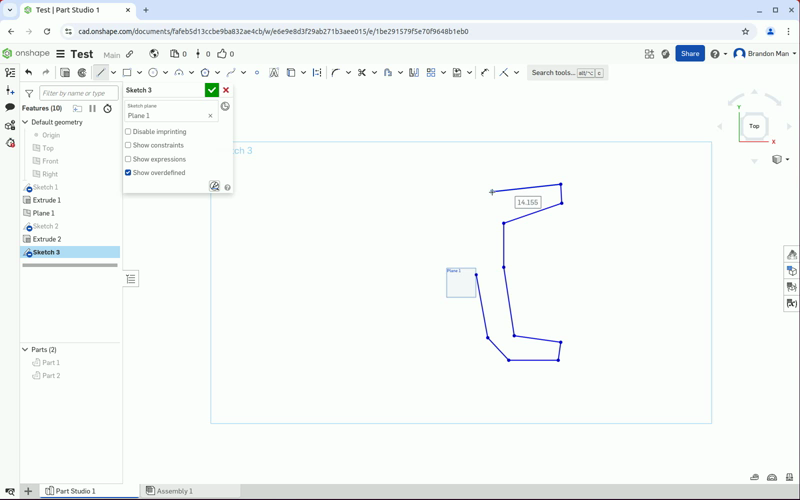
key_down(shift)
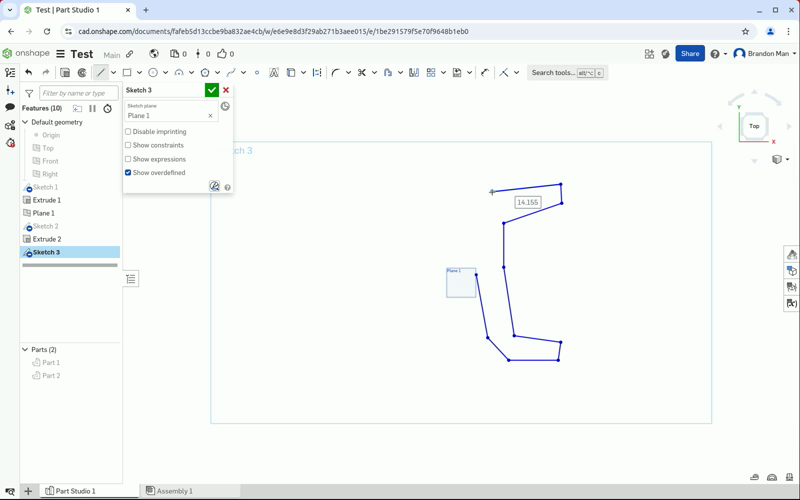
mouse_move(522, 191)
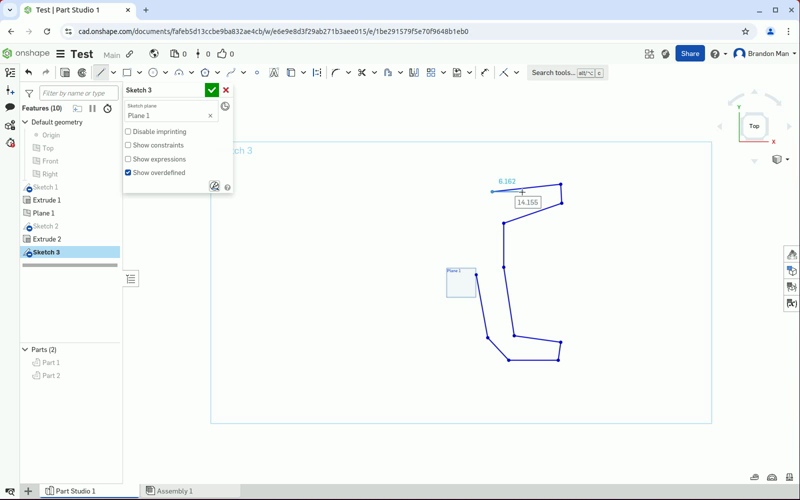
mouse_move(476, 223)
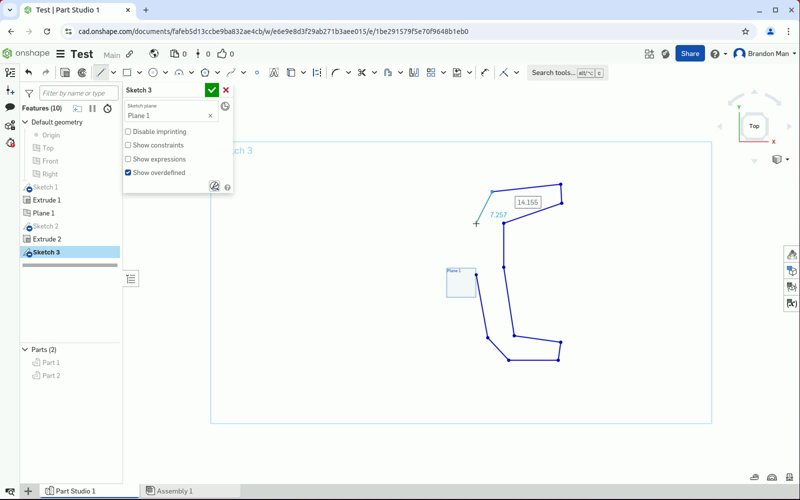
click(476, 223)
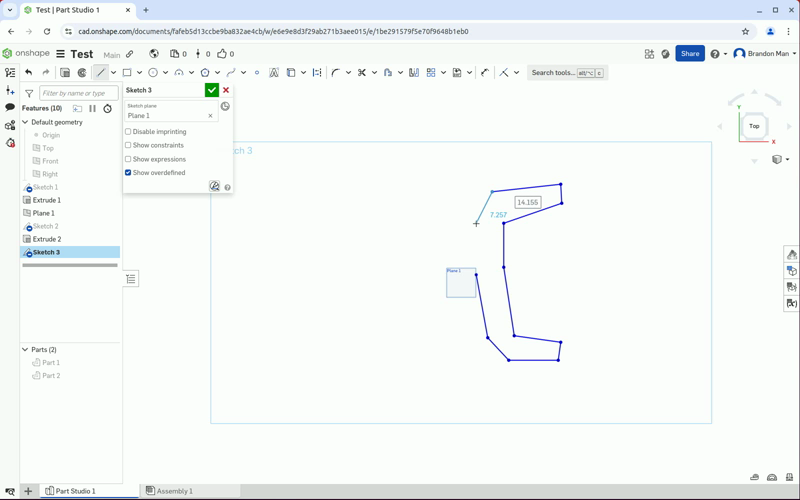
key_up(shift)
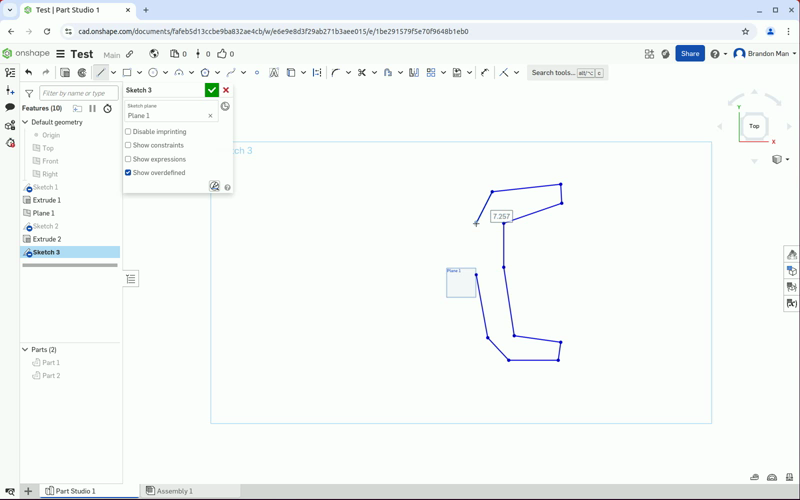
mouse_move(506, 223)
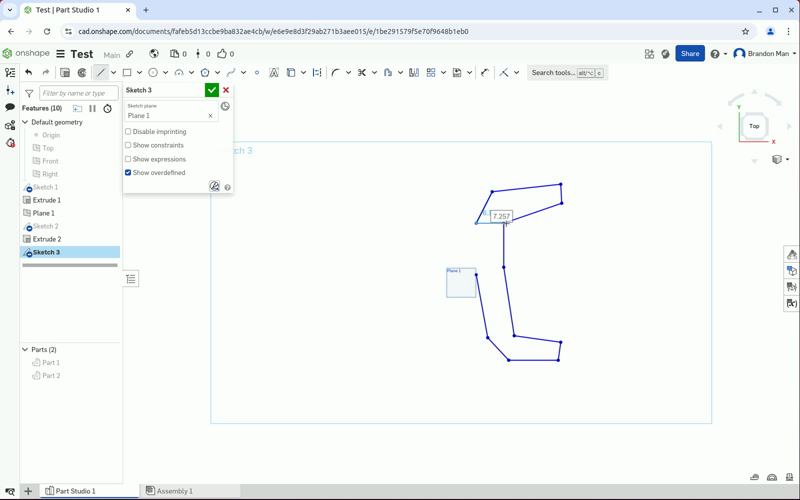
key_down(shift)
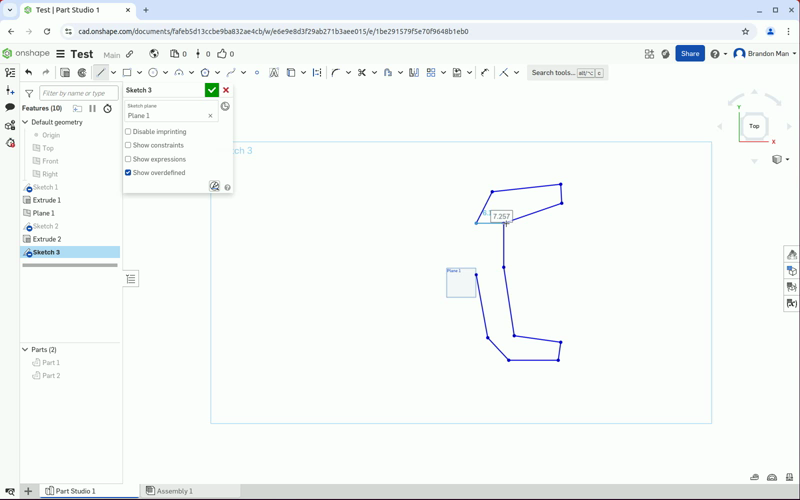
mouse_move(476, 274)
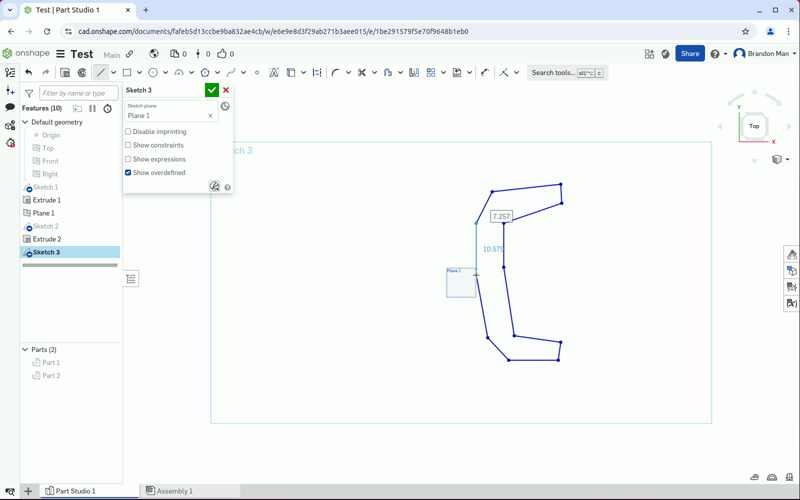
key_up(shift)
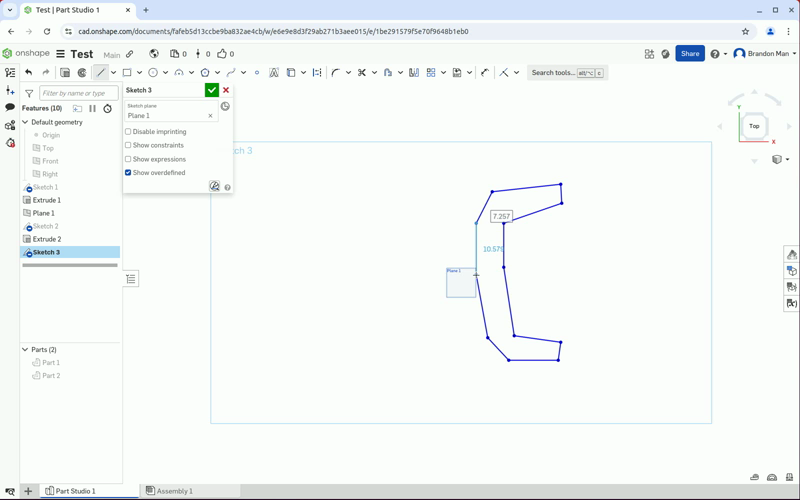
click(476, 274)
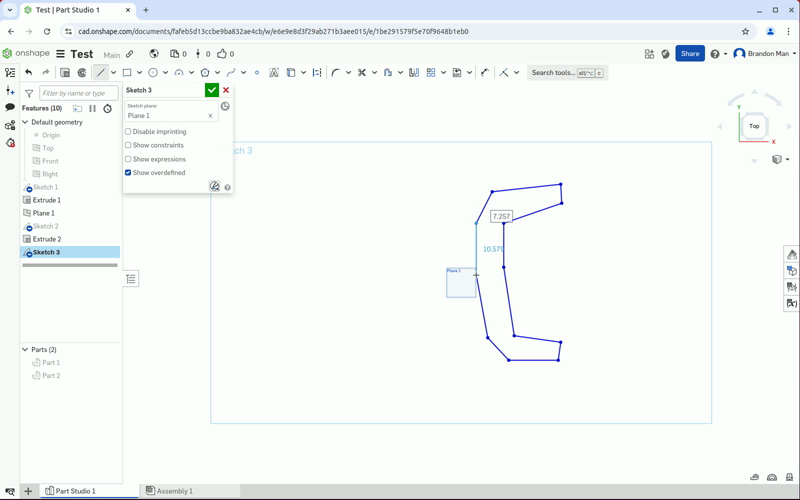
key(esc)
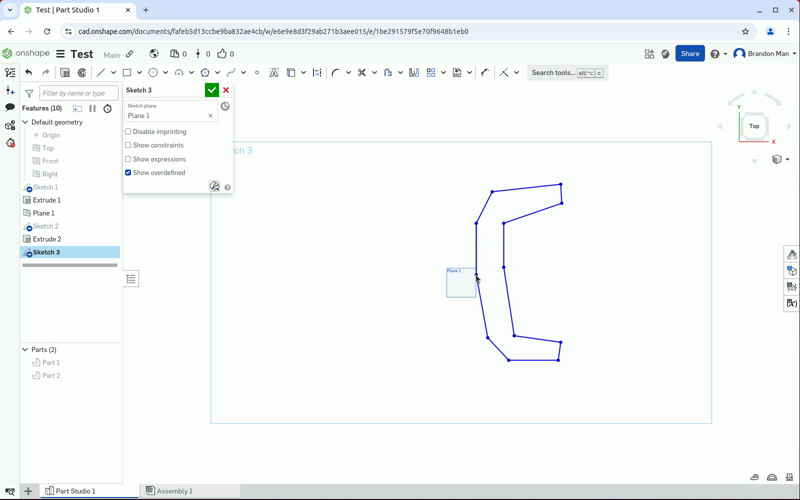
mouse_move(505, 211)
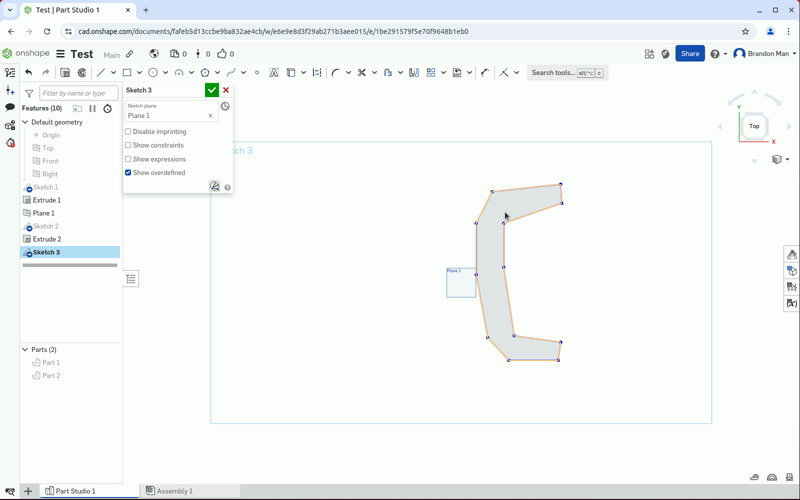
click(505, 211)
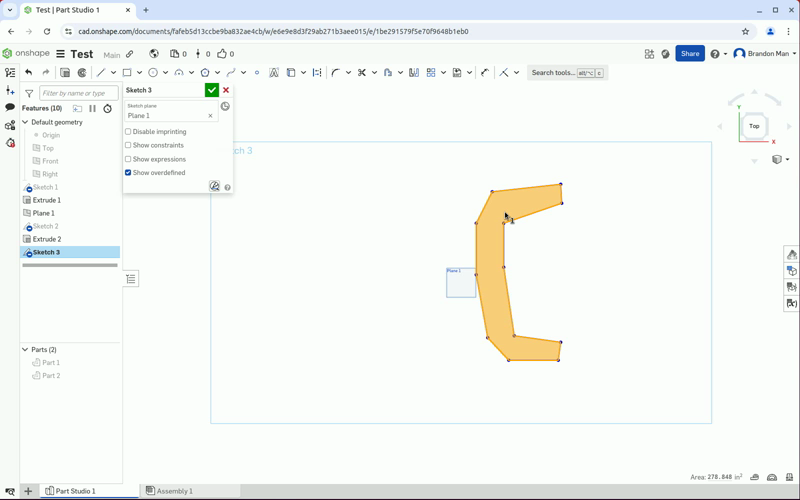
mouse_move(73, 352)
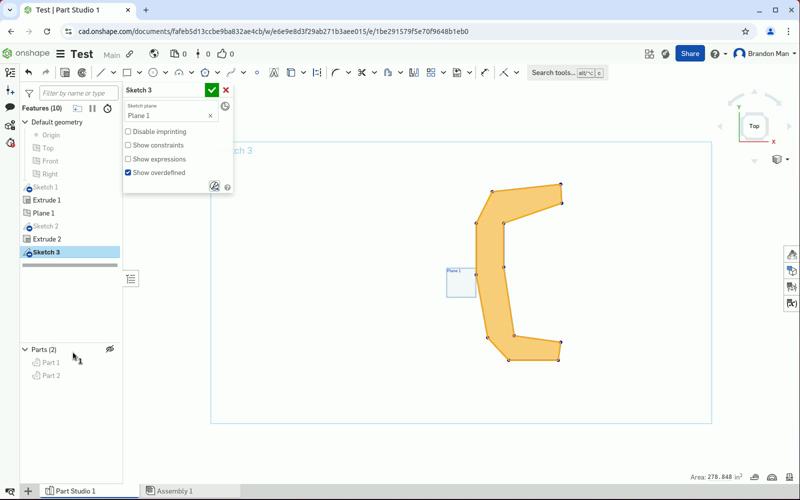
key(shift+y)
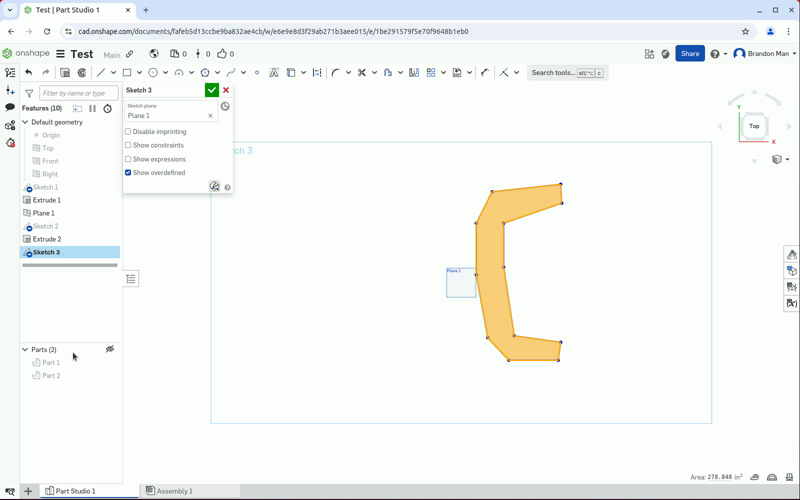
key(shift+e)
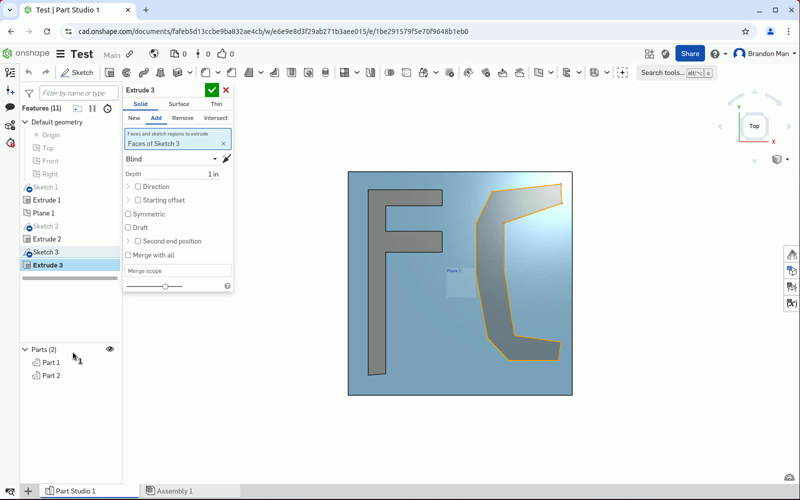
mouse_move(143, 106)
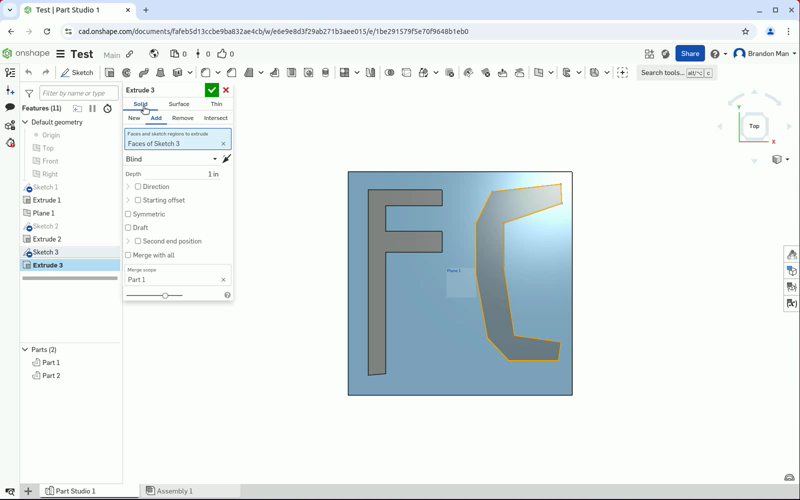
click(143, 106)
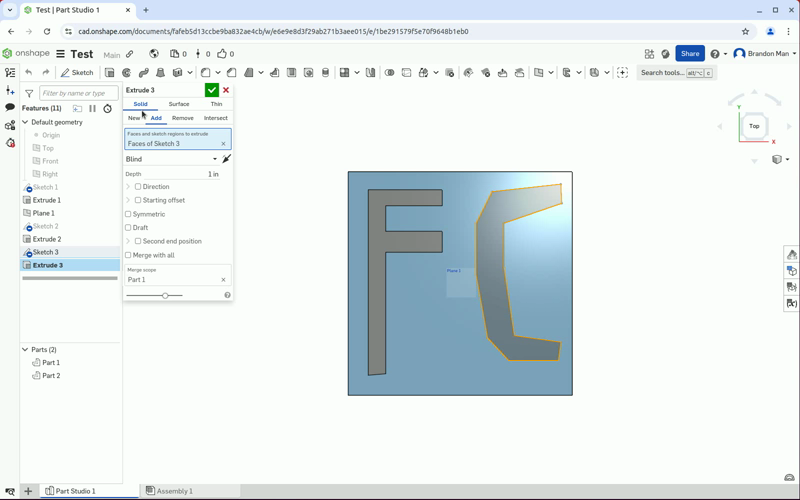
mouse_move(137, 120)
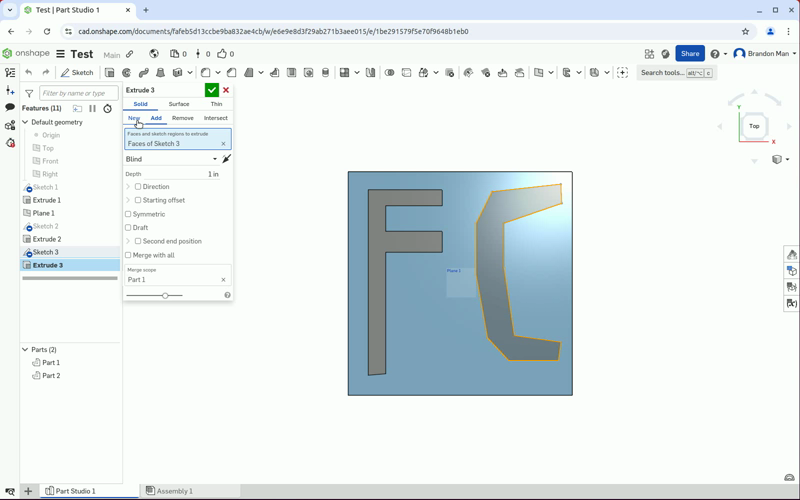
click(137, 120)
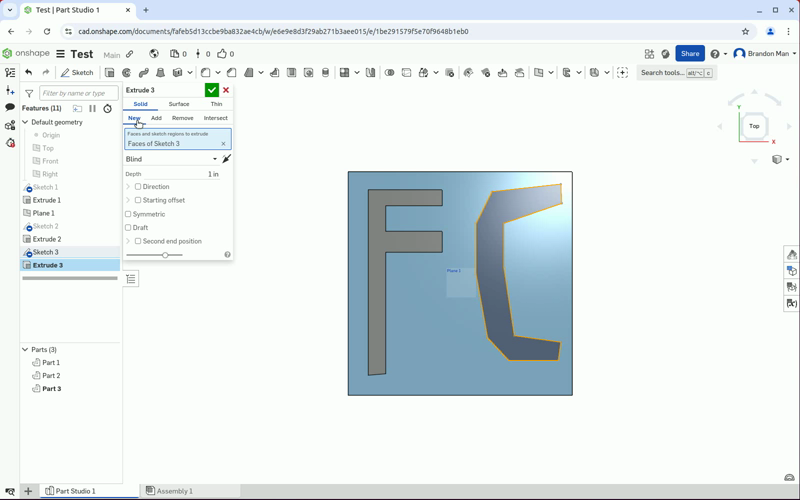
key(tab, 4)
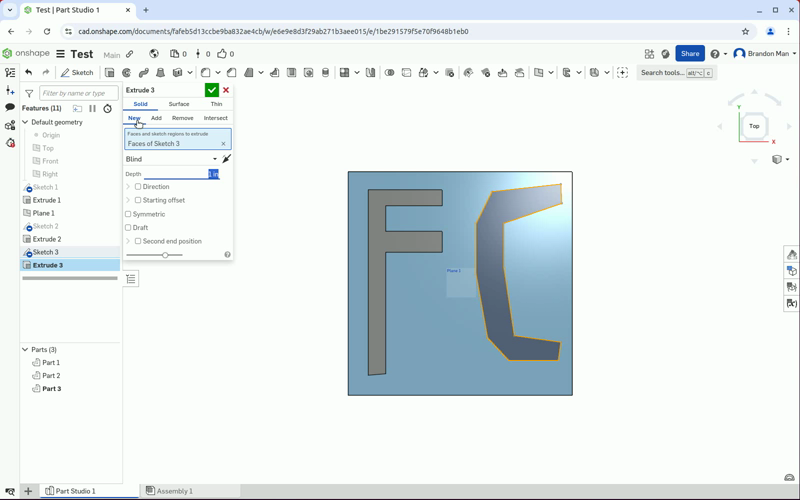
text(1.204)
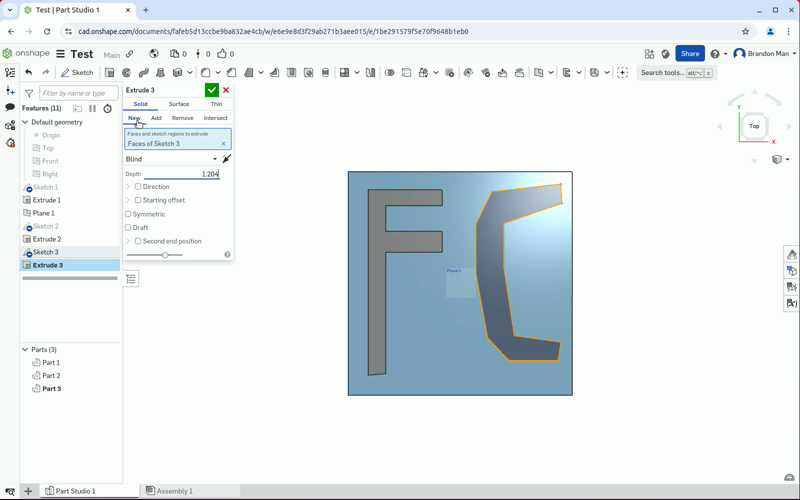
key(enter)
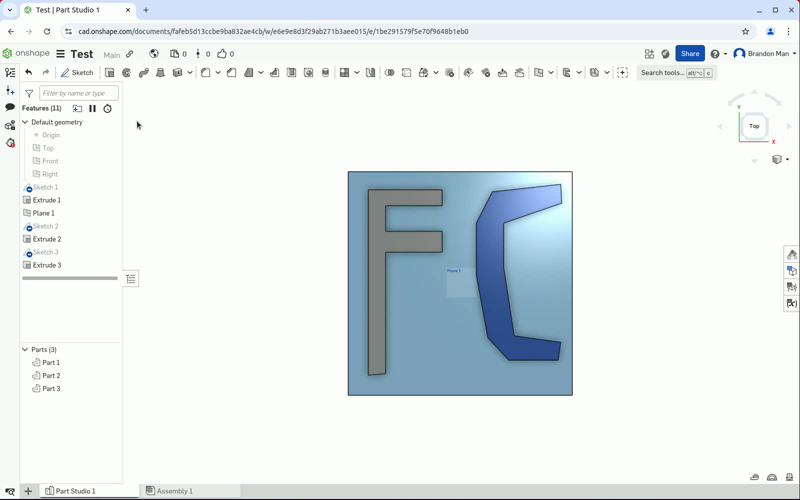
key(shift+h)
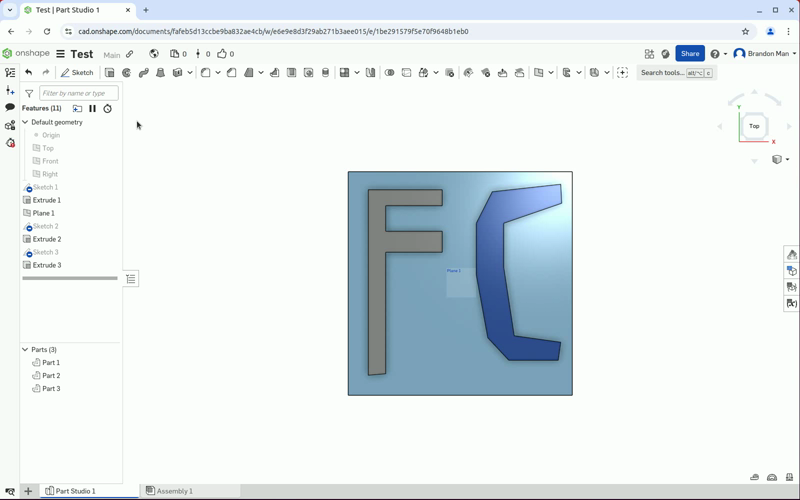
key(shift+h)
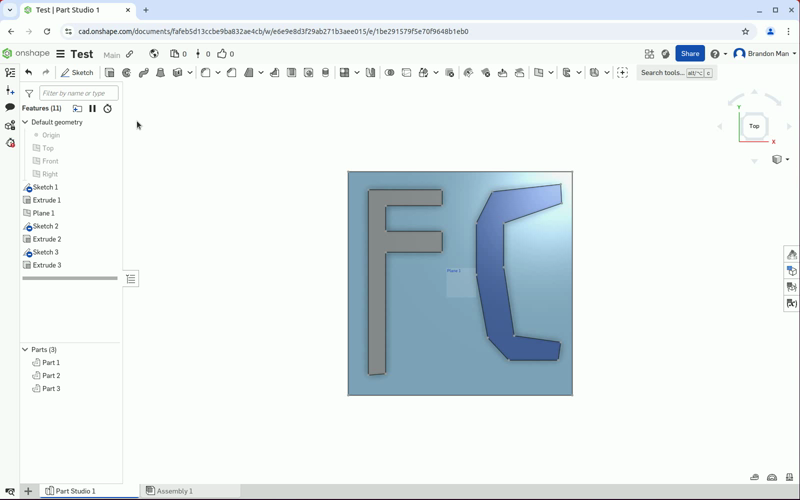
key(shift+7)
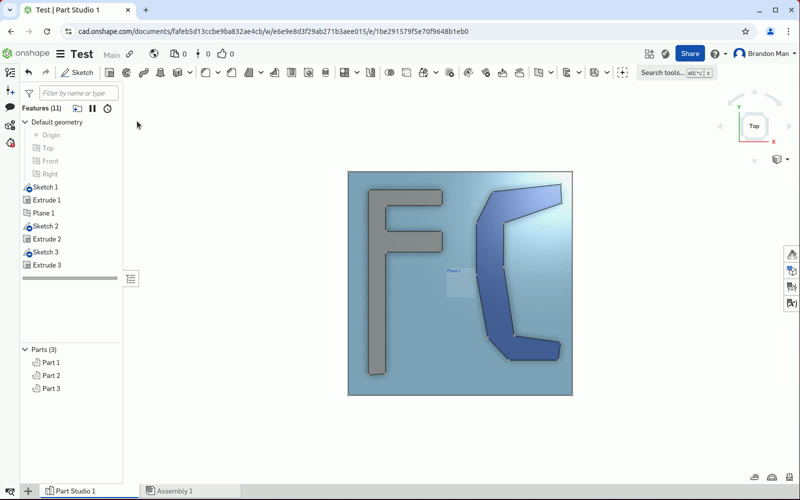
key(up, 3)
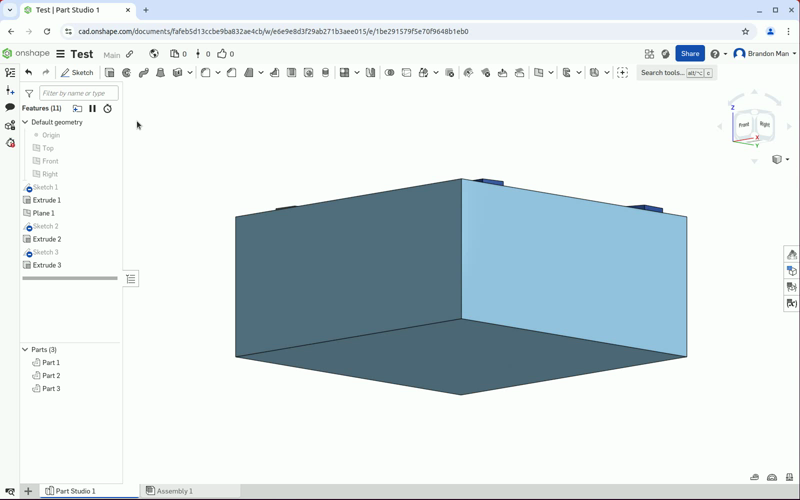
key(left, 3)
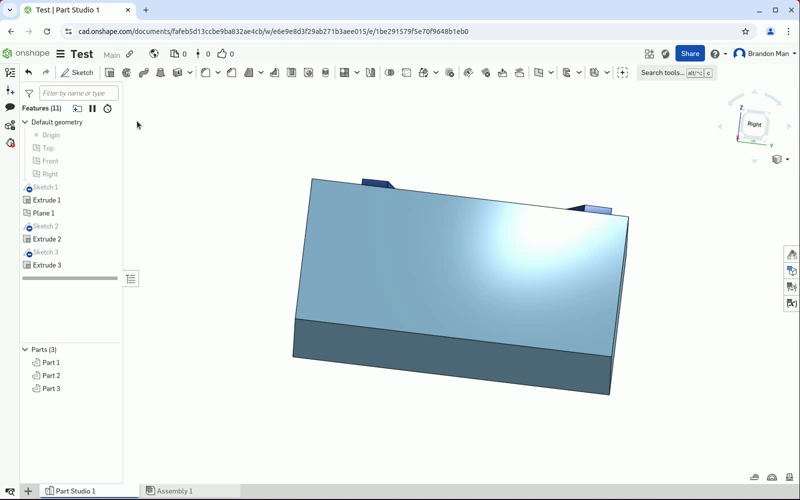
key(right, 3)
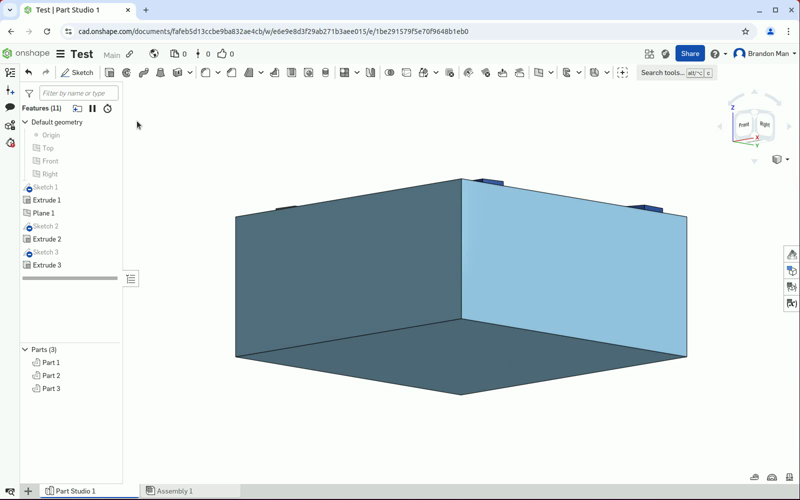
key(down, 3)
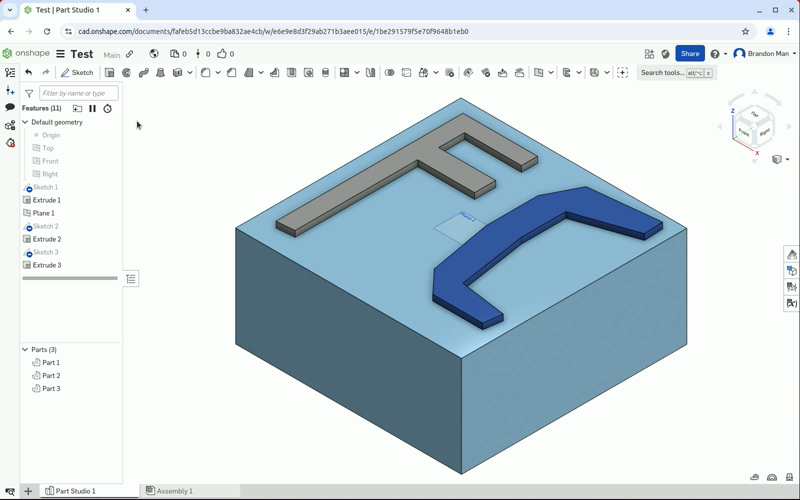
mouse_move(73, 189)
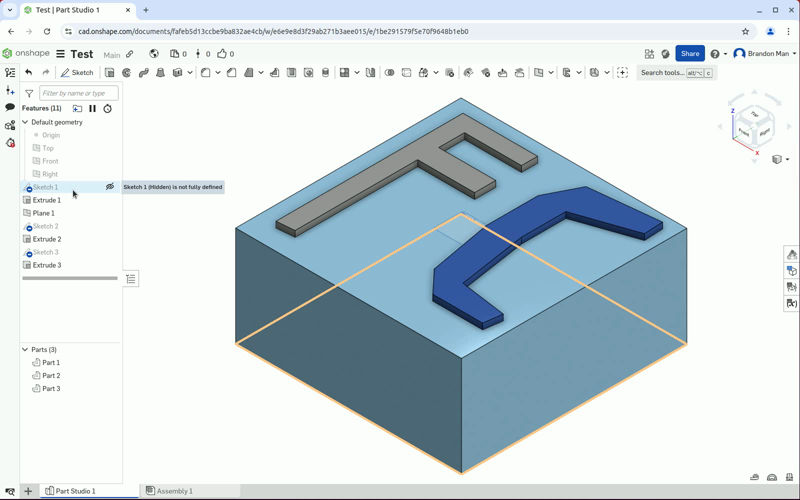
click(73, 189)